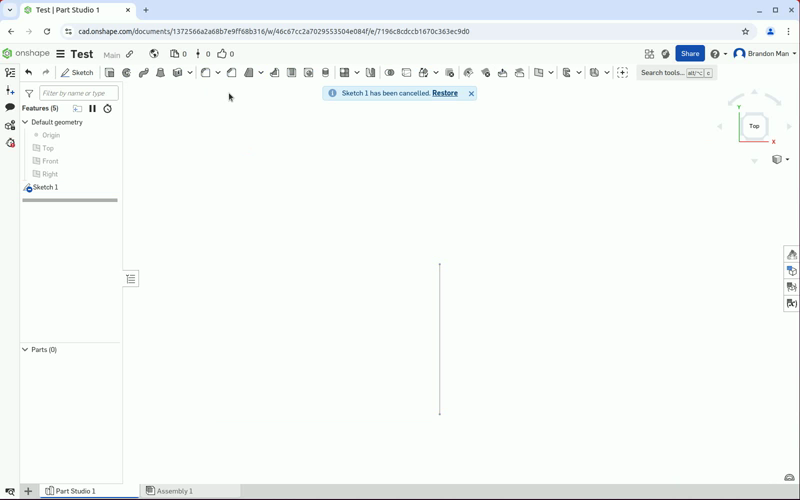
key(shift+h)
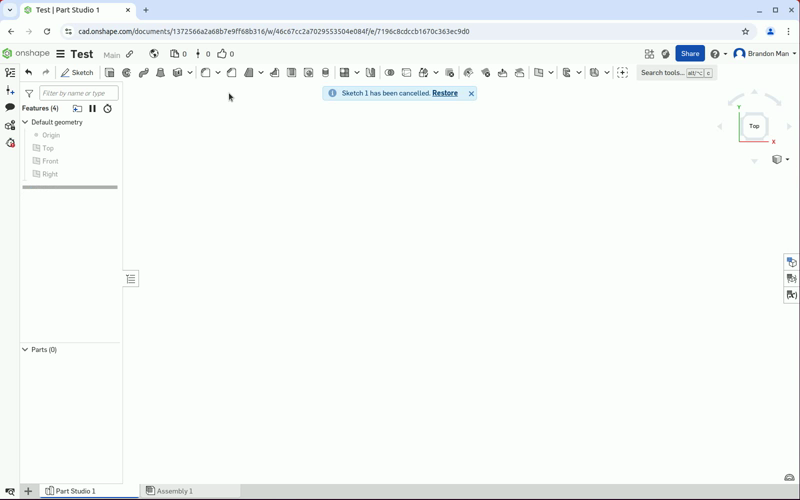
mouse_move(73, 352)
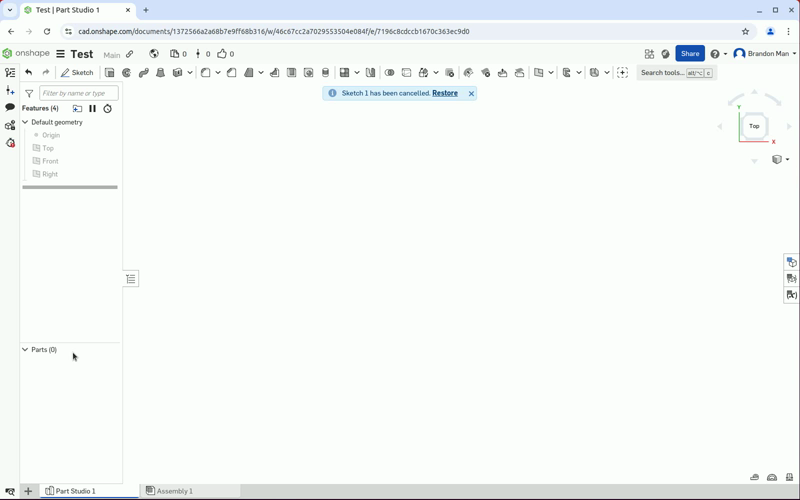
key(y)
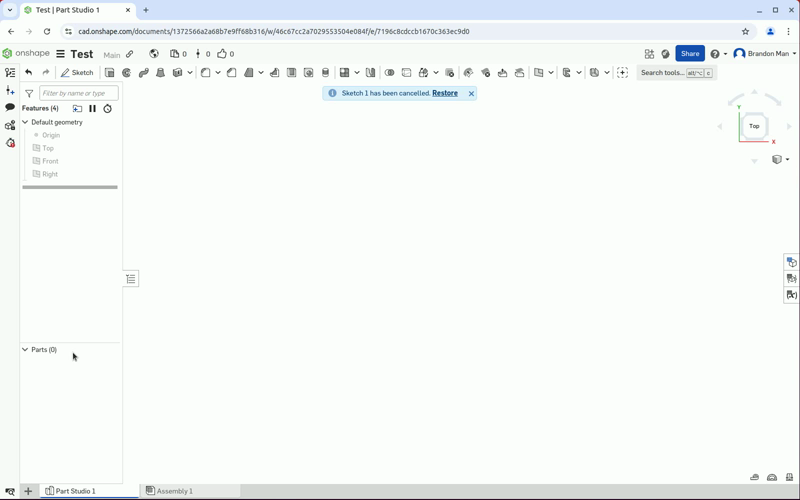
key(shift+p)
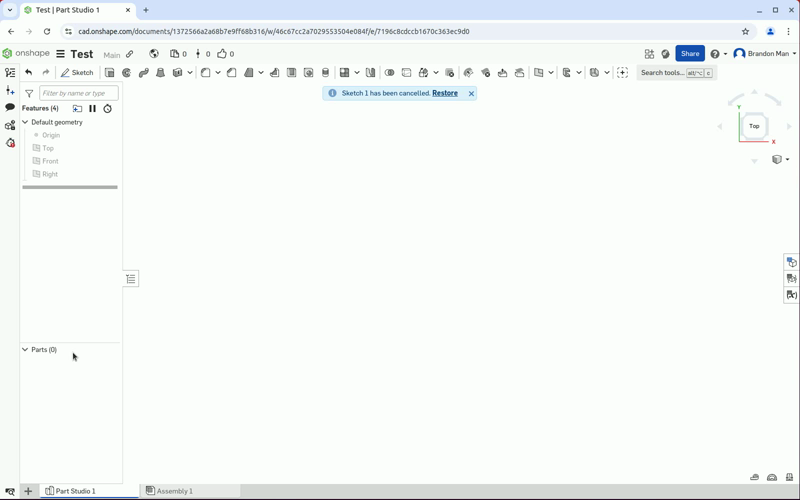
key(space)
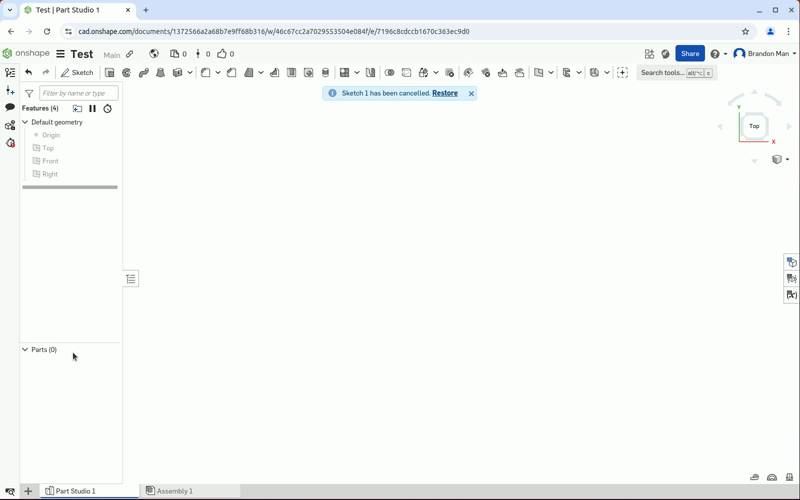
key_down(shift)
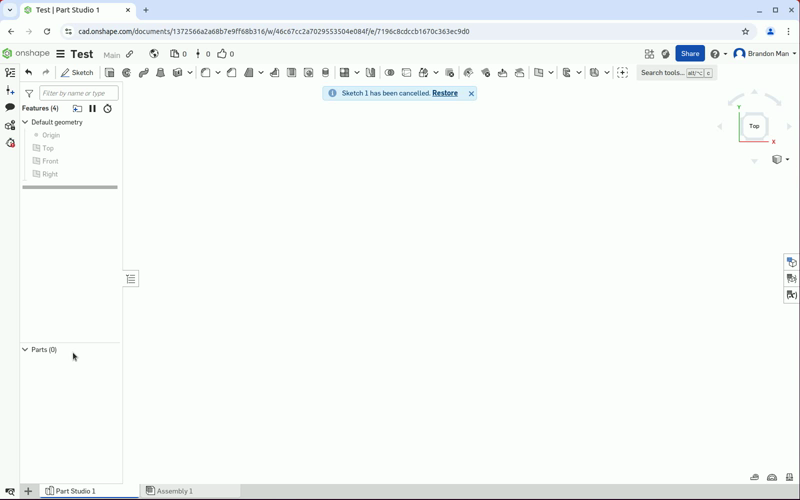
key(up)
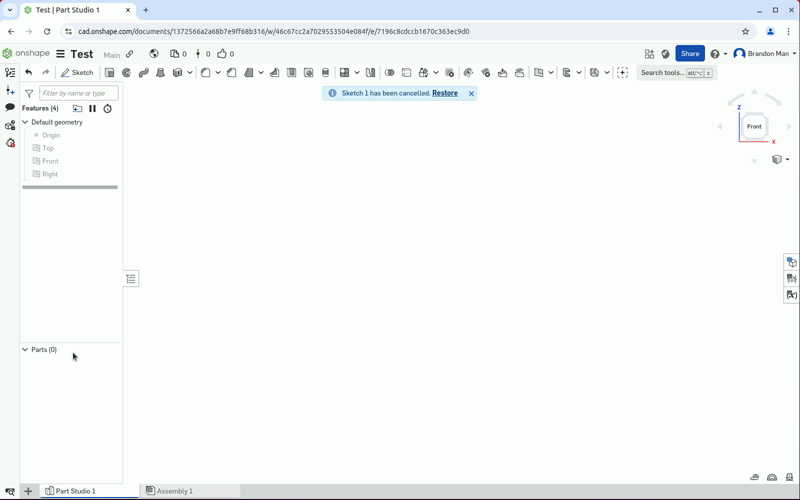
key_up(shift)
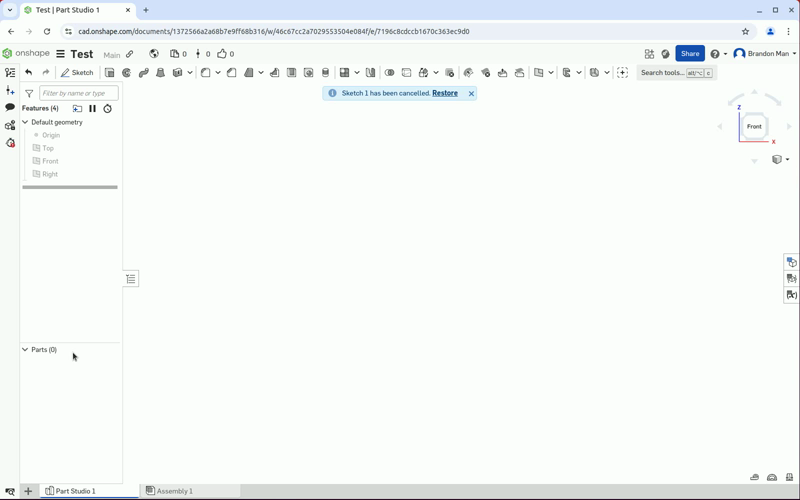
key(space)
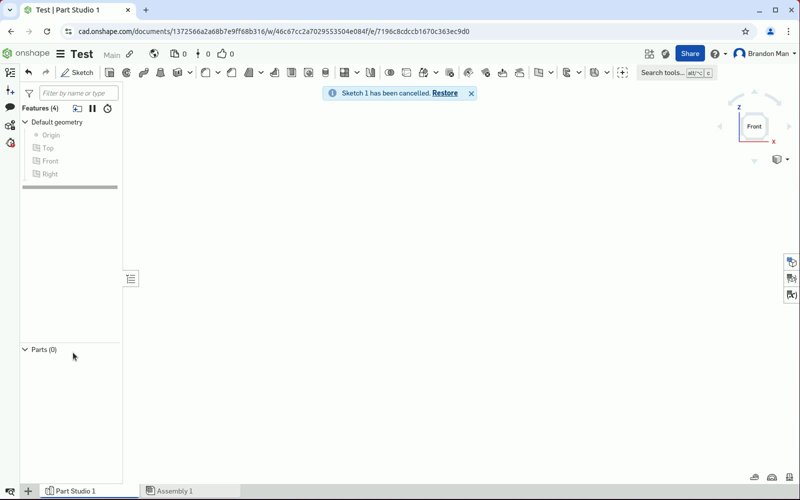
key_down(shift)
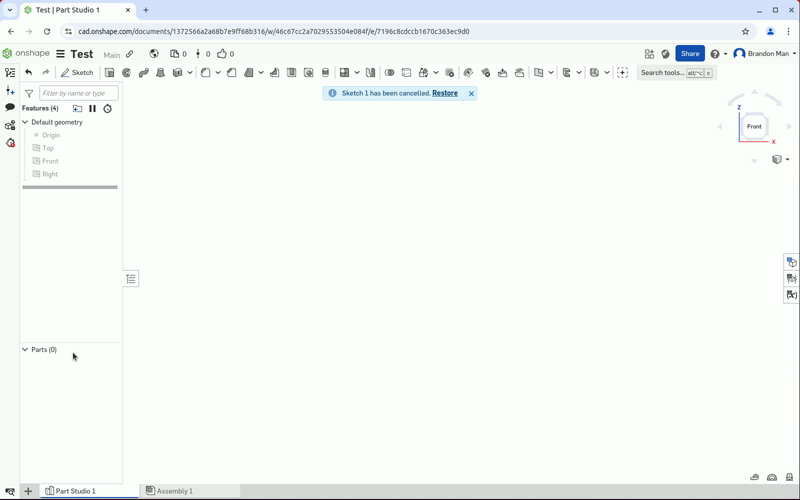
key(left)
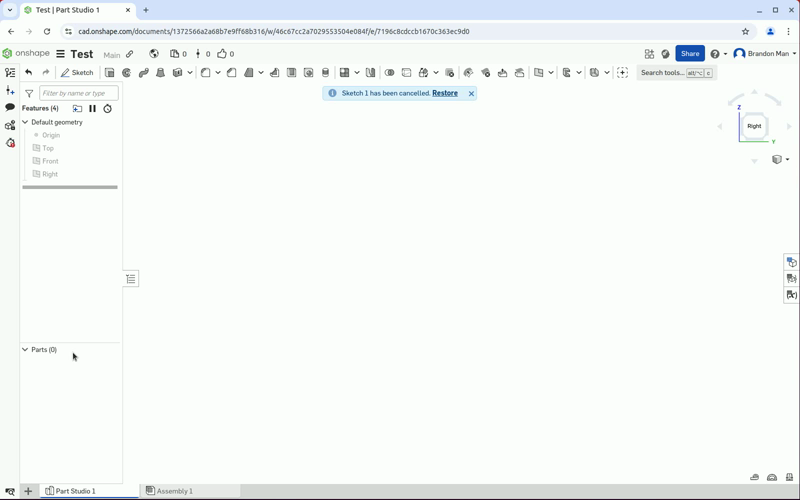
key_up(shift)
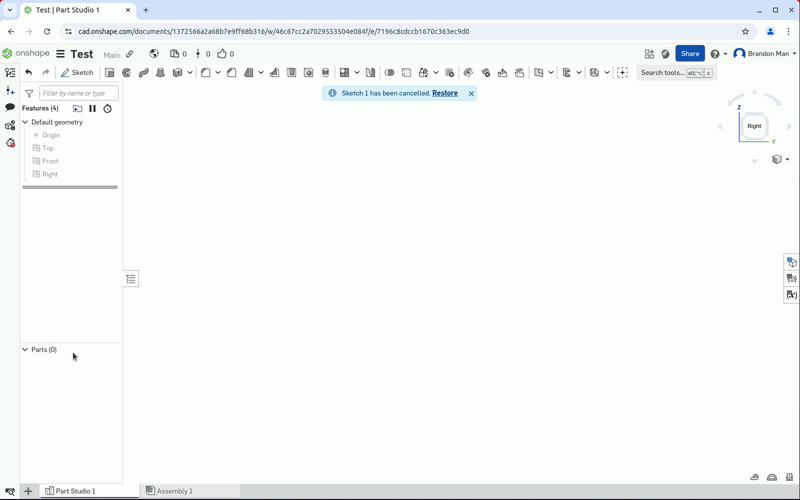
mouse_move(73, 352)
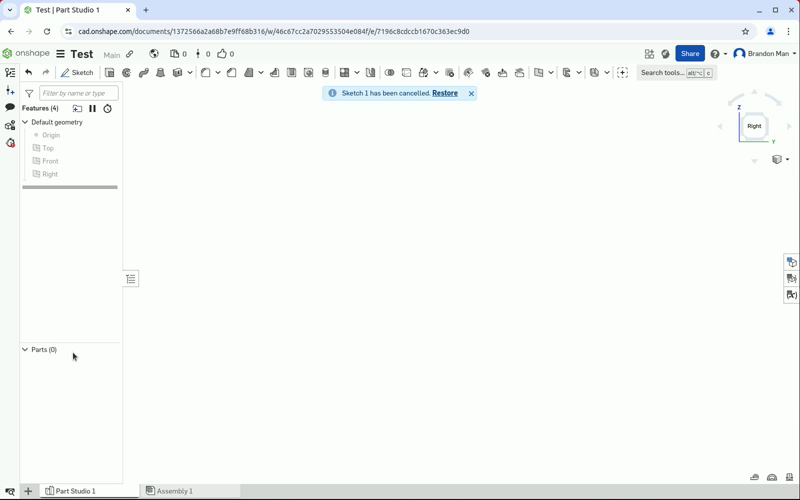
key(shift+y)
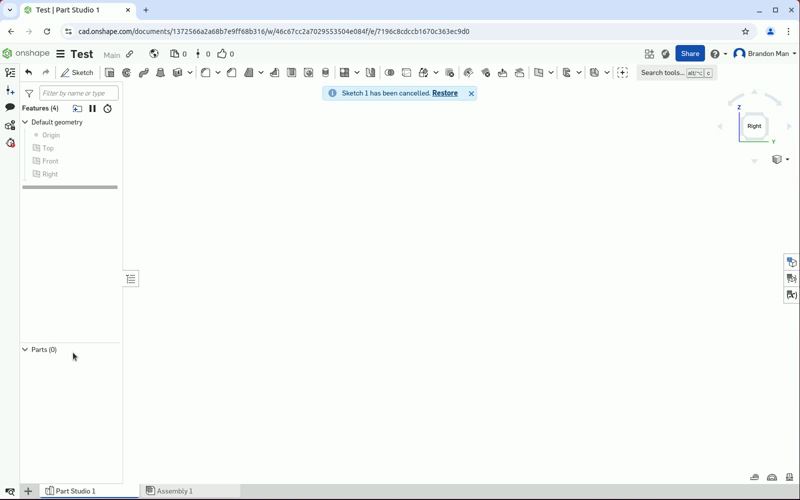
key(shift+s)
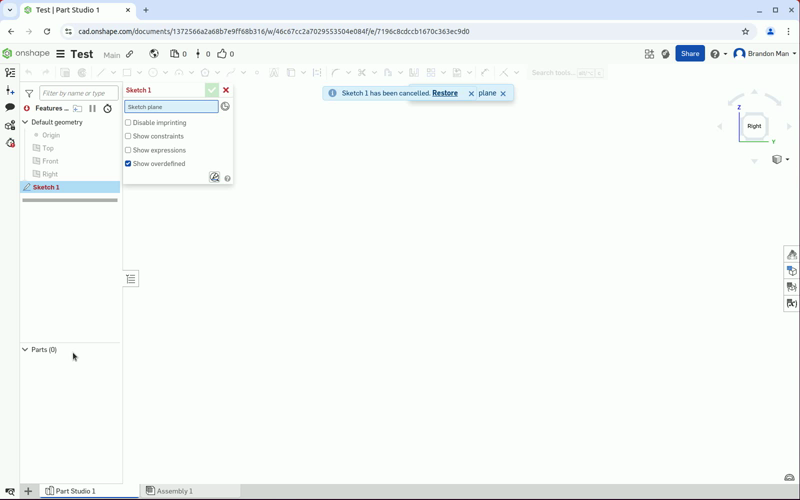
mouse_move(73, 176)
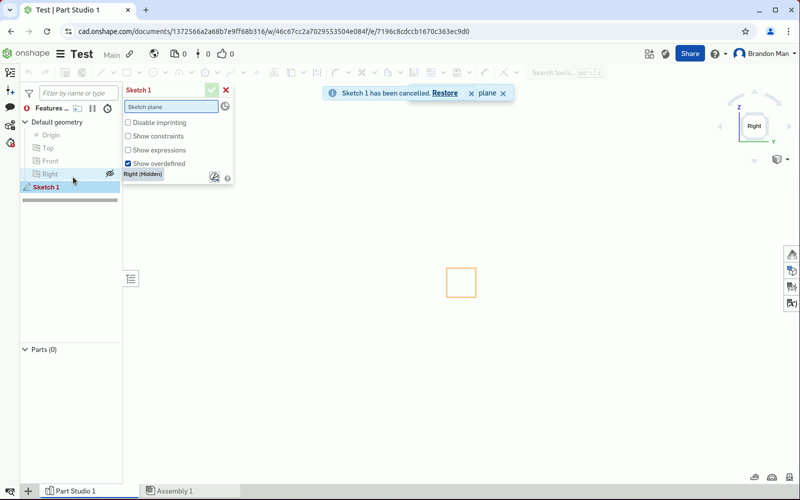
click(73, 176)
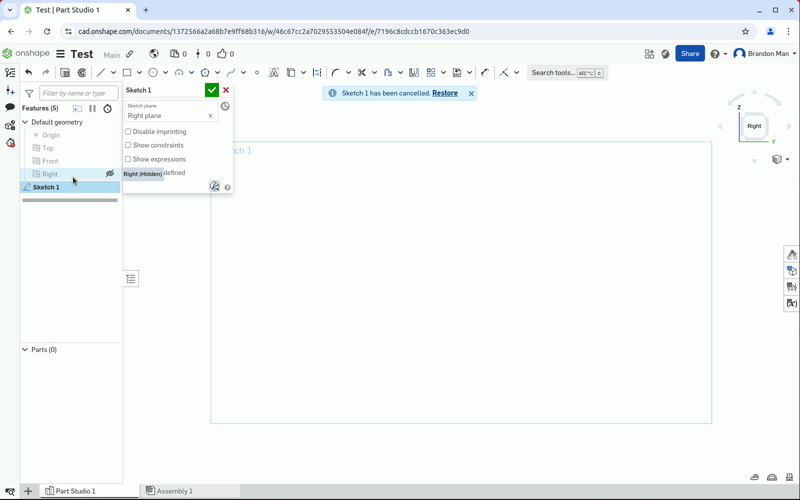
mouse_move(73, 352)
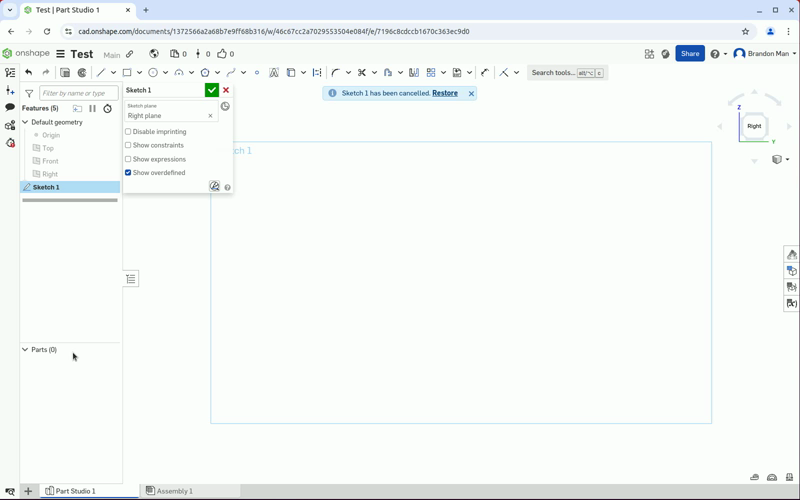
key(y)
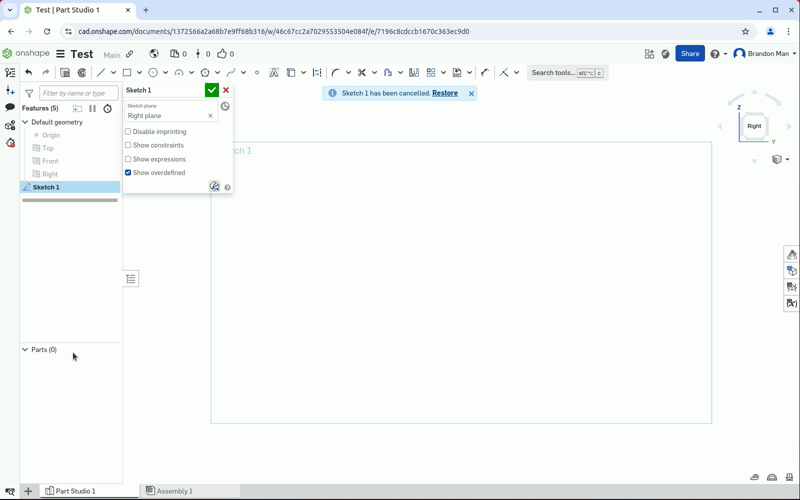
key(a)
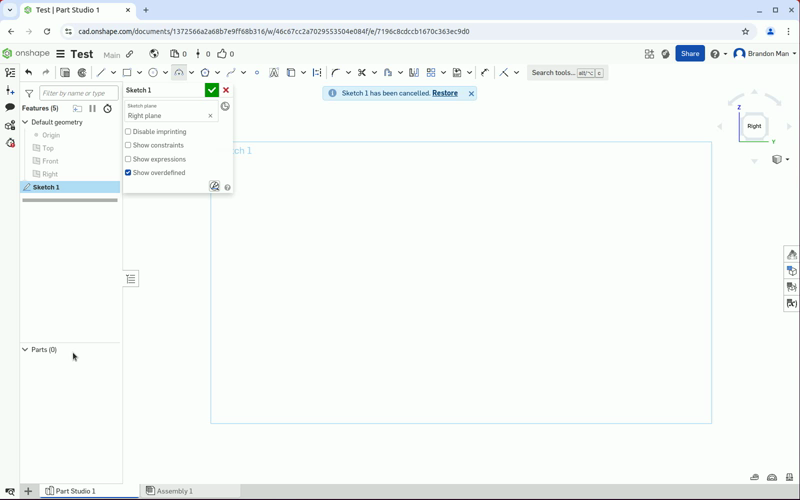
key_down(shift)
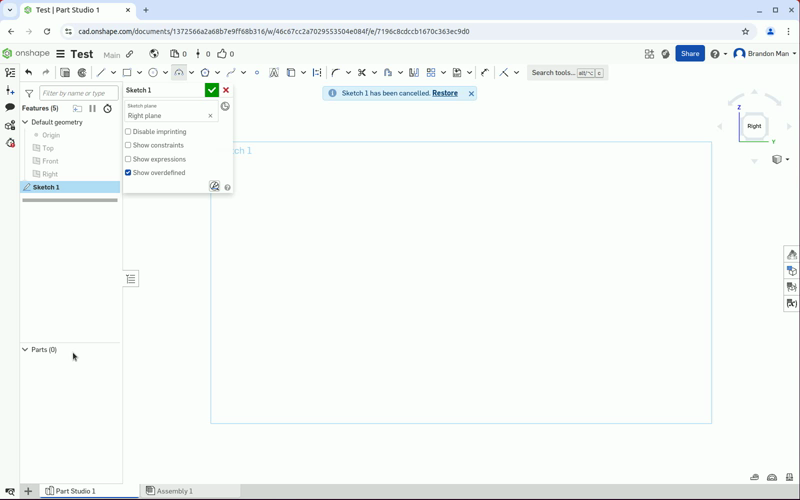
mouse_move(441, 285)
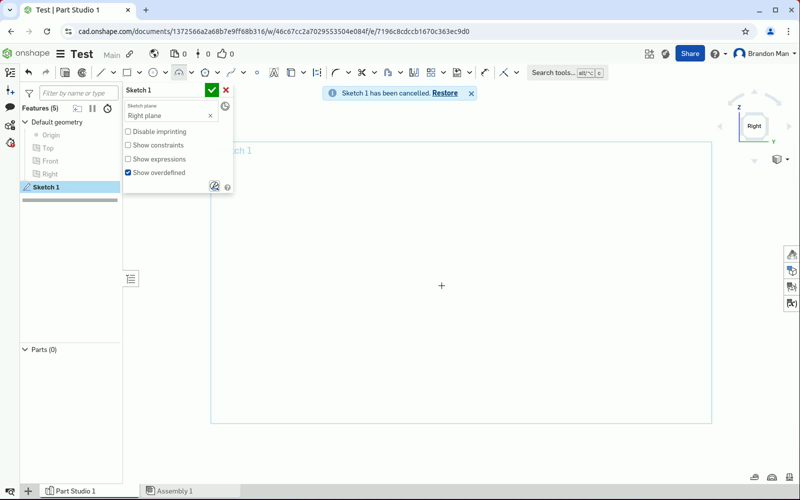
click(441, 285)
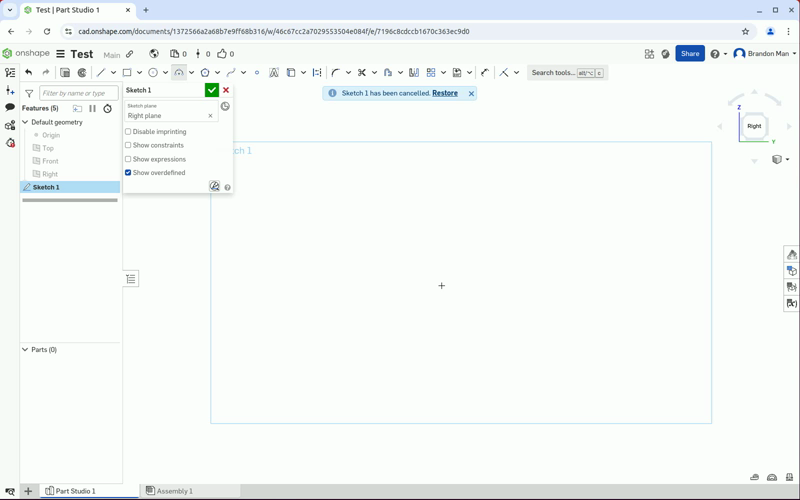
key_up(shift)
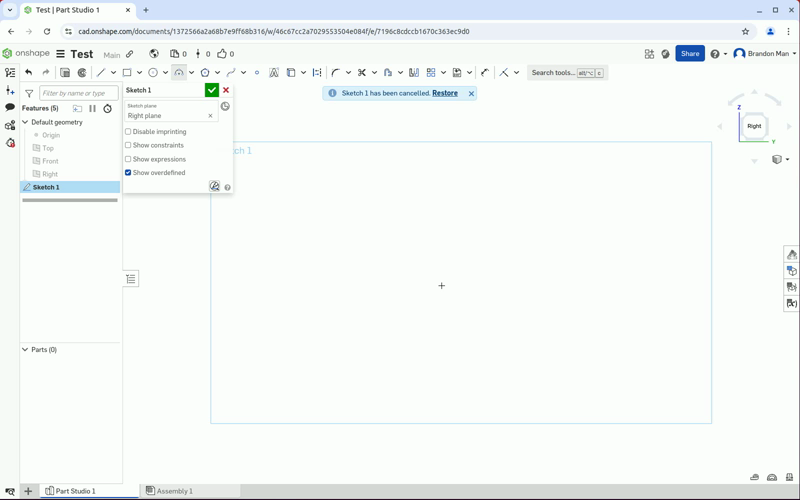
key_down(shift)
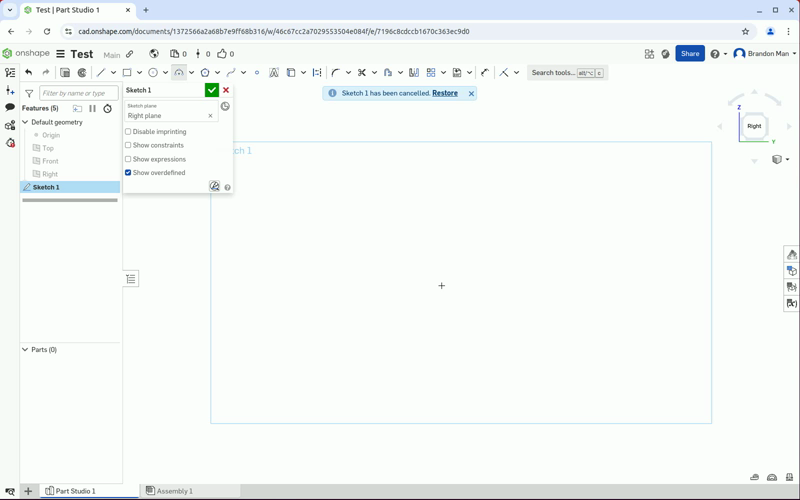
mouse_move(450, 285)
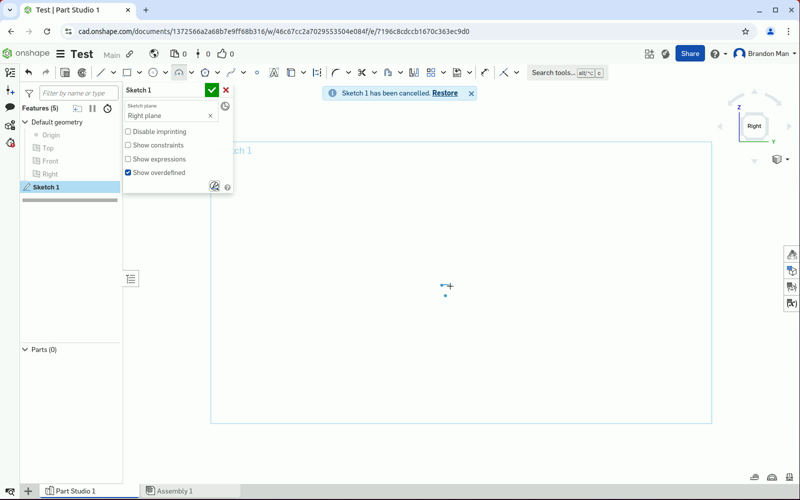
click(450, 285)
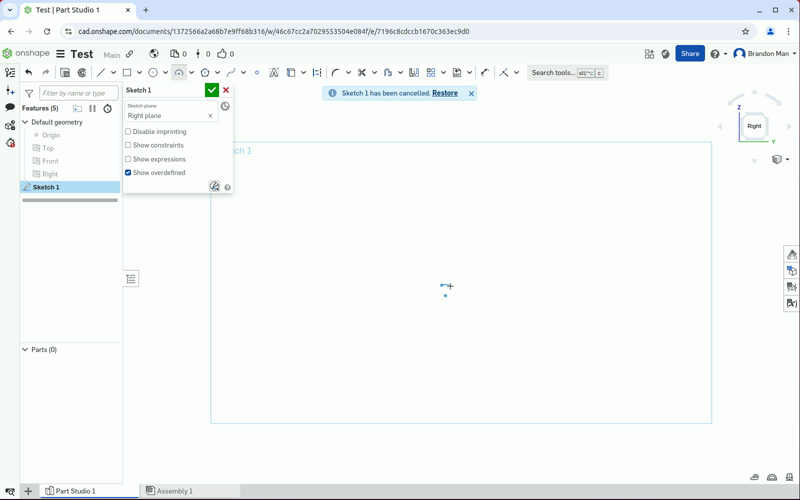
mouse_move(446, 286)
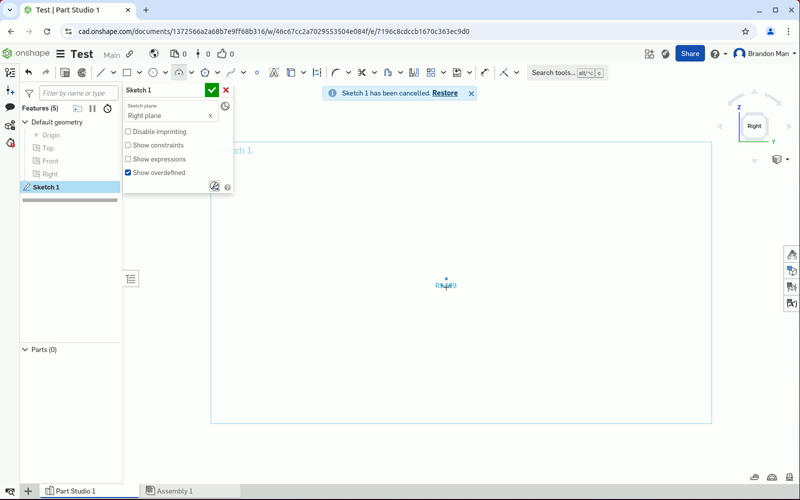
click(446, 286)
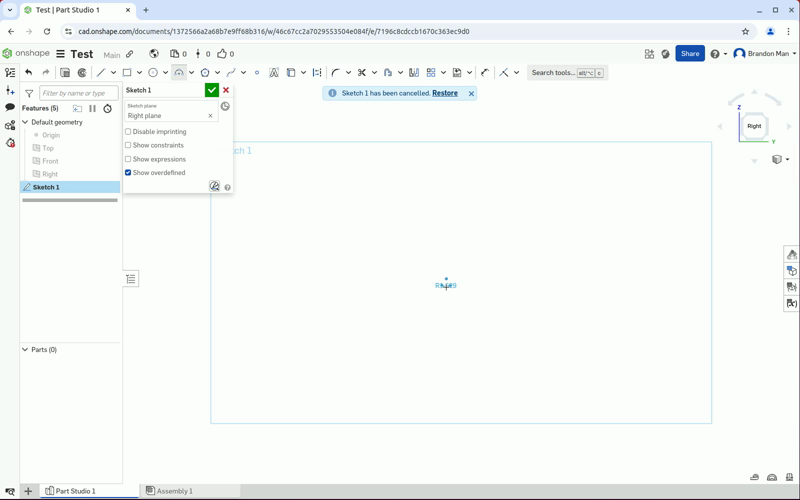
key_up(shift)
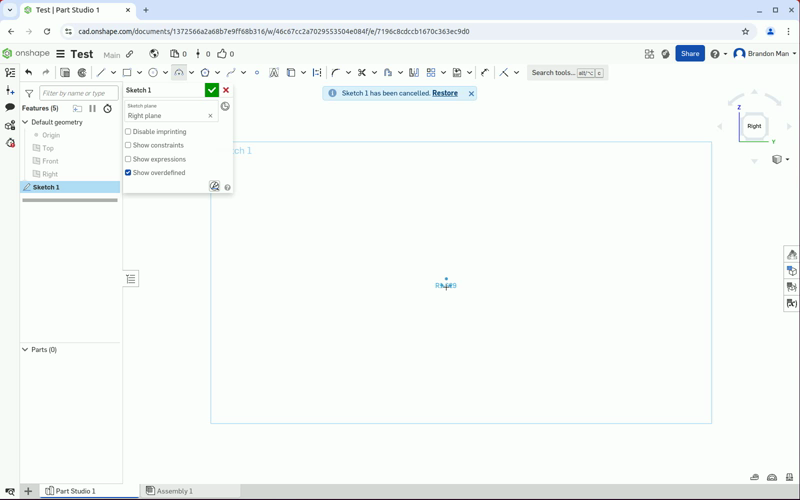
key(esc)
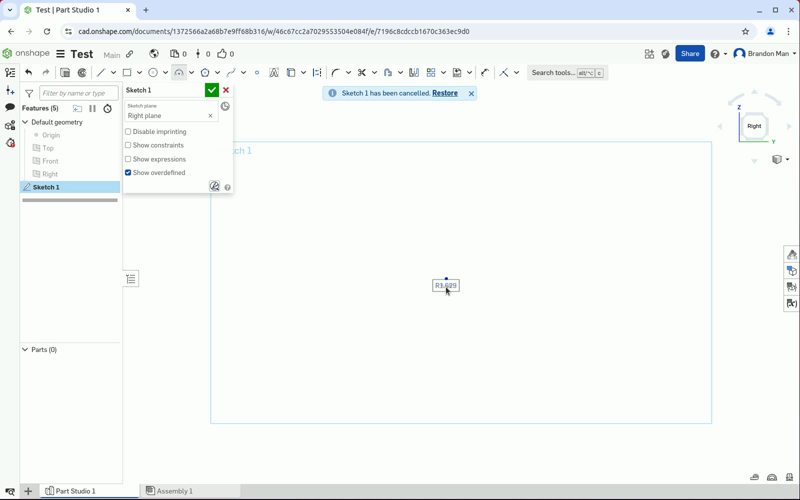
key(l)
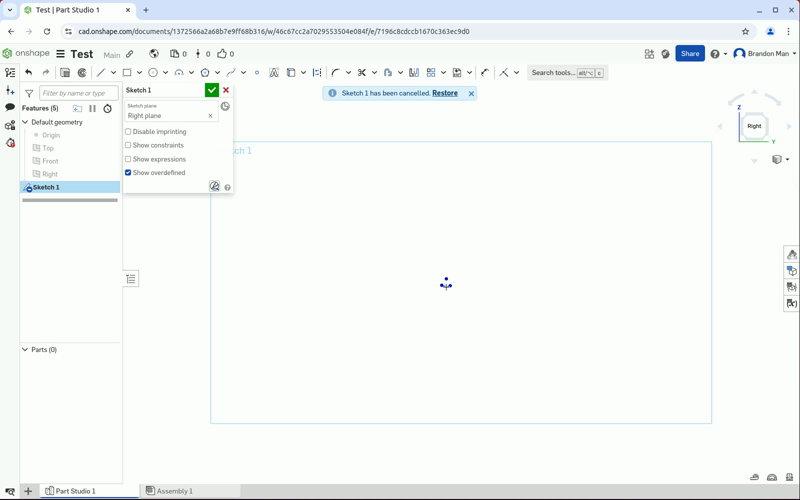
mouse_move(450, 285)
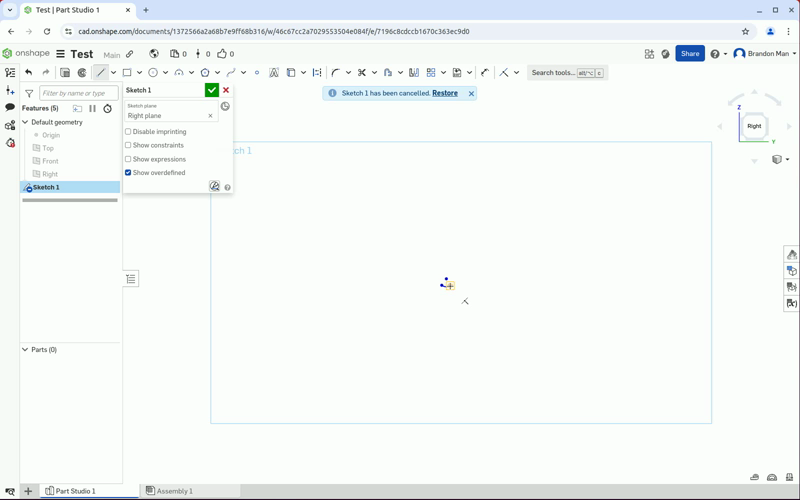
scroll(6)
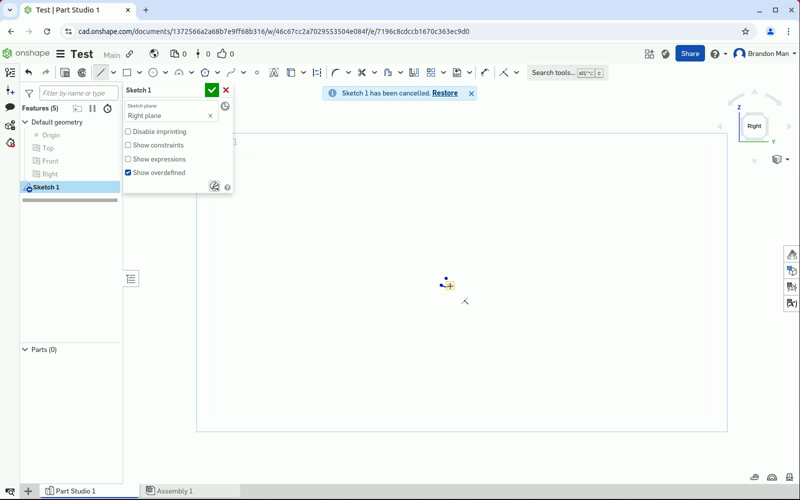
scroll(6)
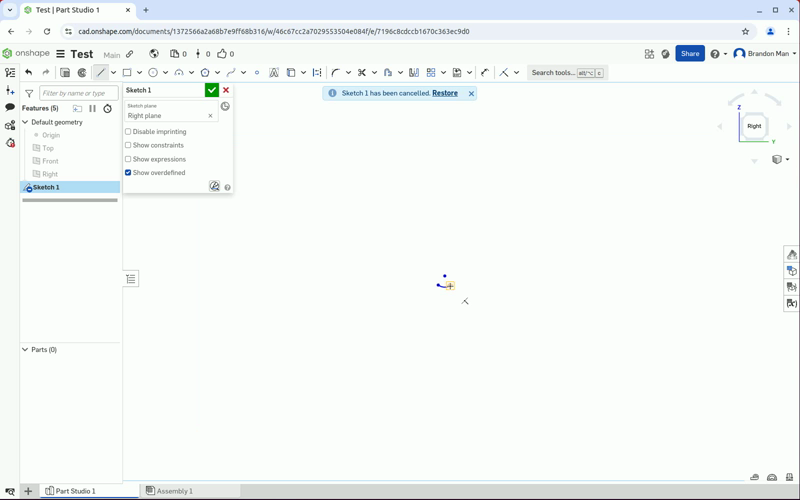
scroll(6)
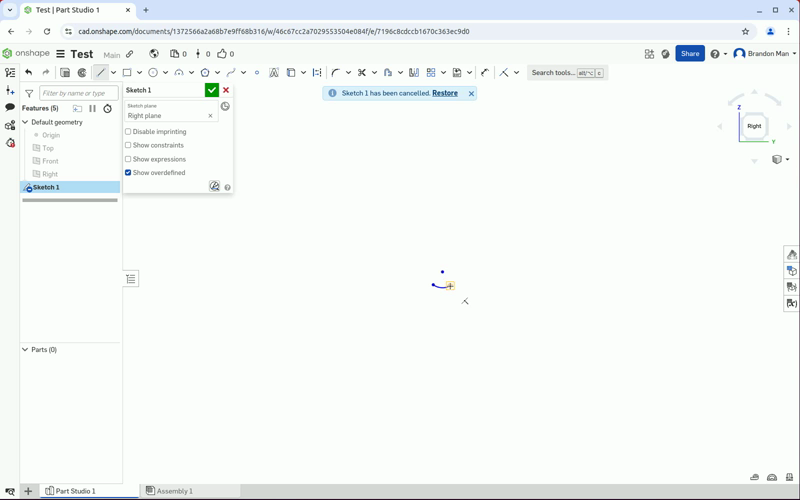
scroll(6)
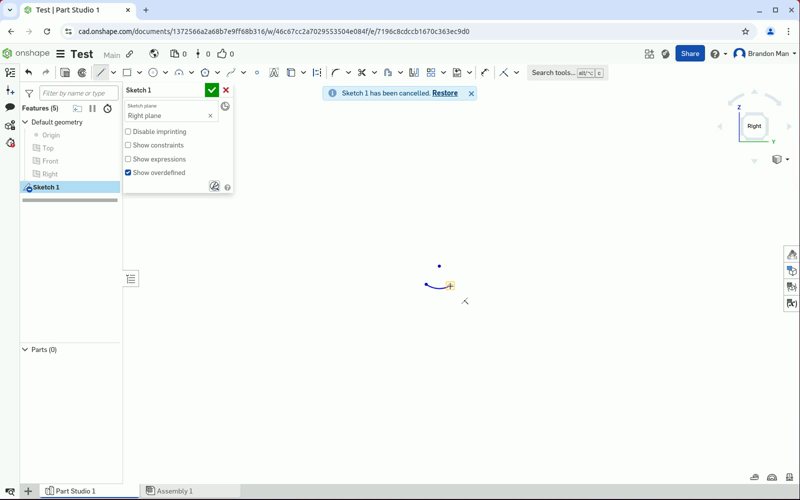
scroll(6)
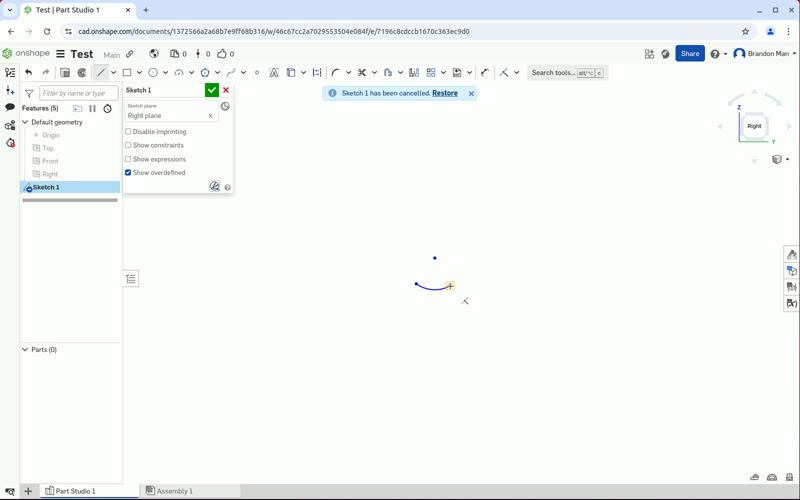
scroll(6)
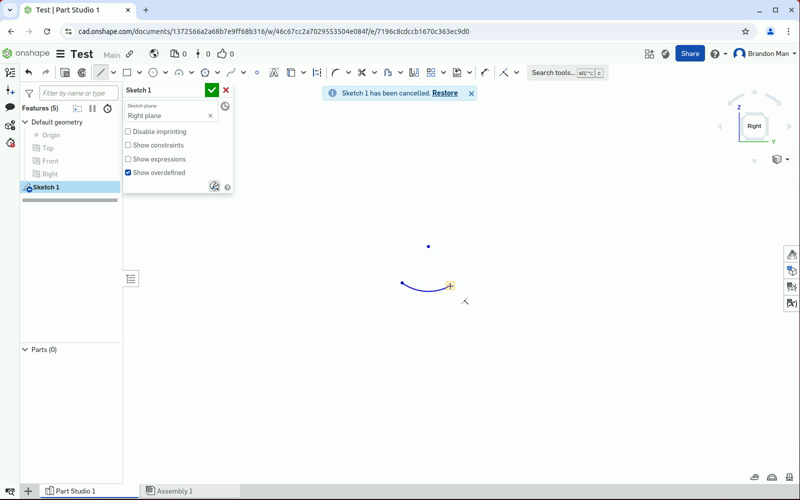
scroll(6)
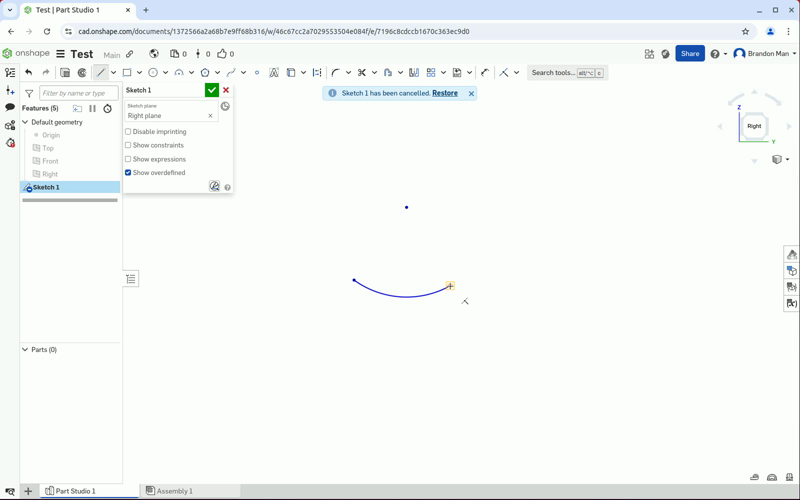
click(450, 285)
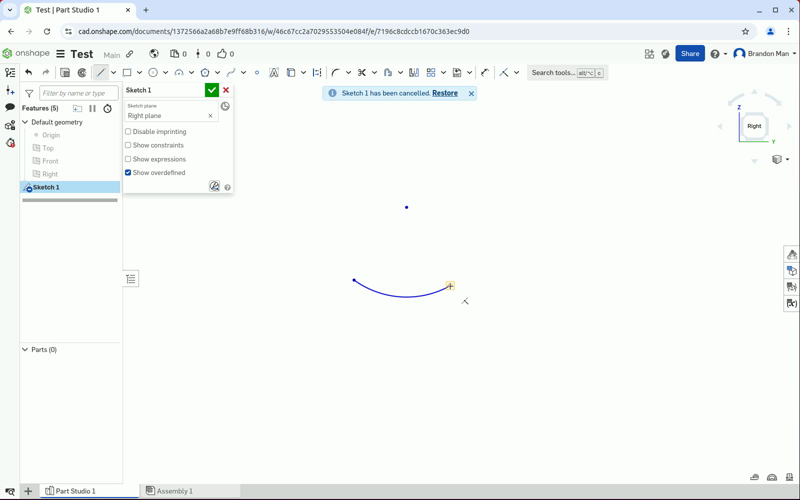
scroll(-6)
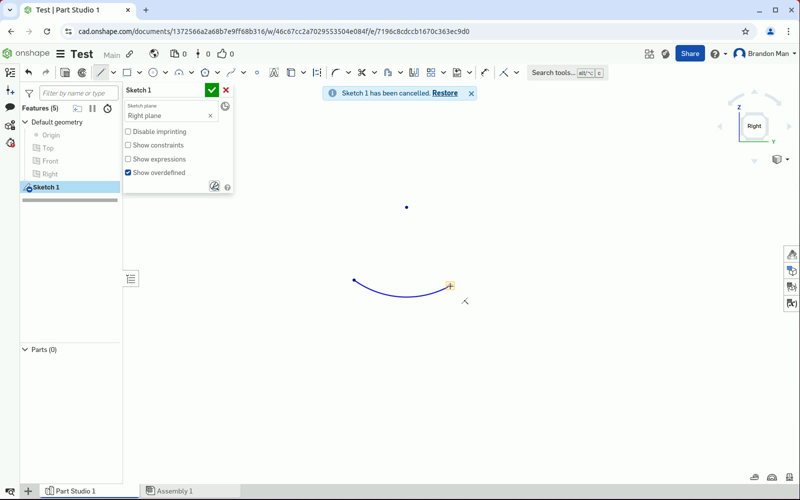
scroll(-6)
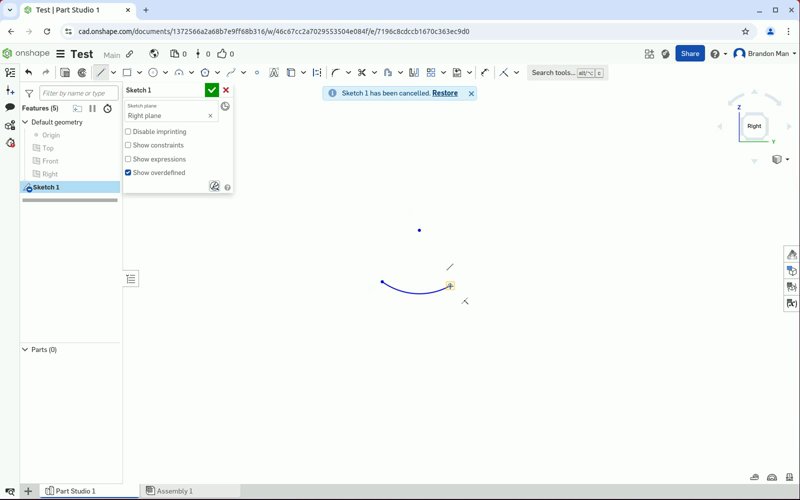
scroll(-6)
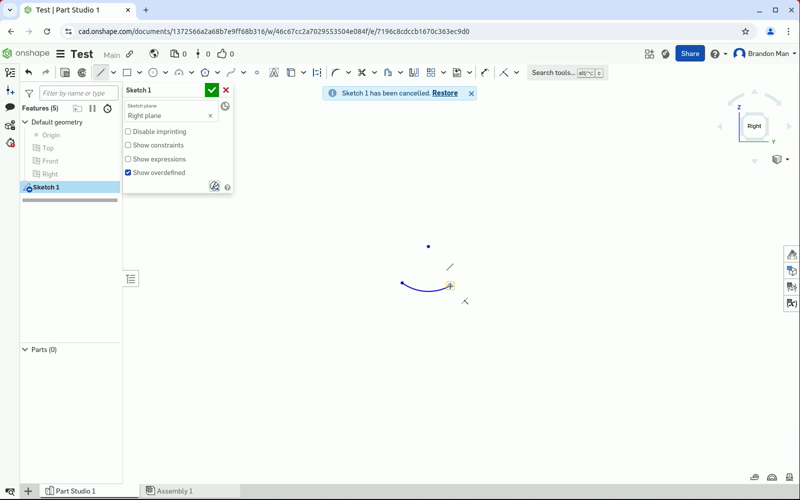
scroll(-6)
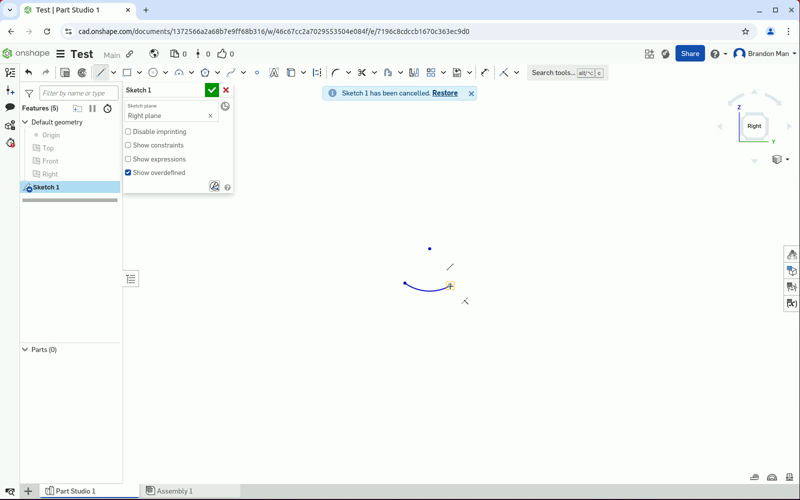
scroll(-6)
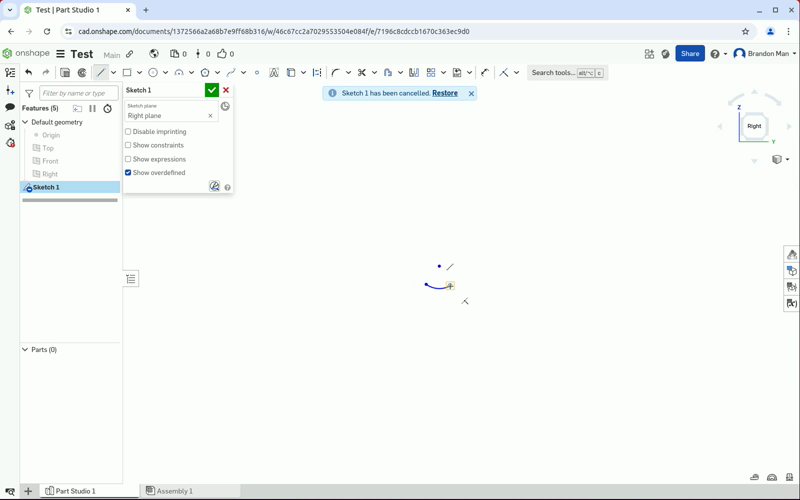
scroll(-6)
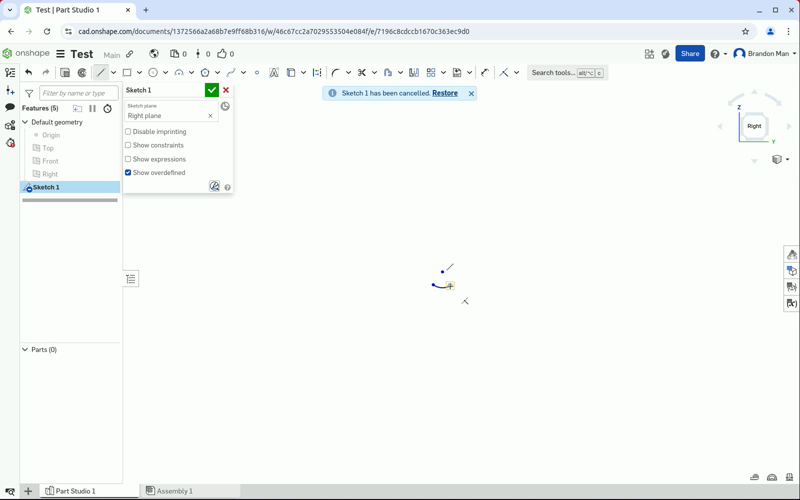
scroll(-6)
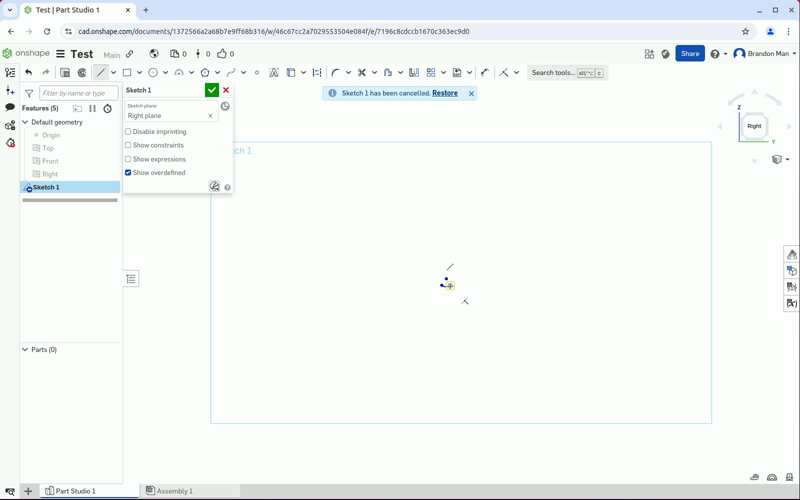
key_down(shift)
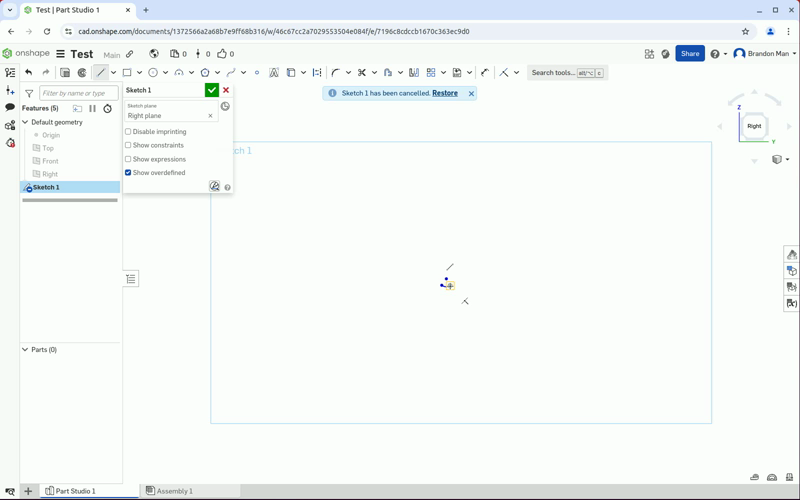
key_up(shift)
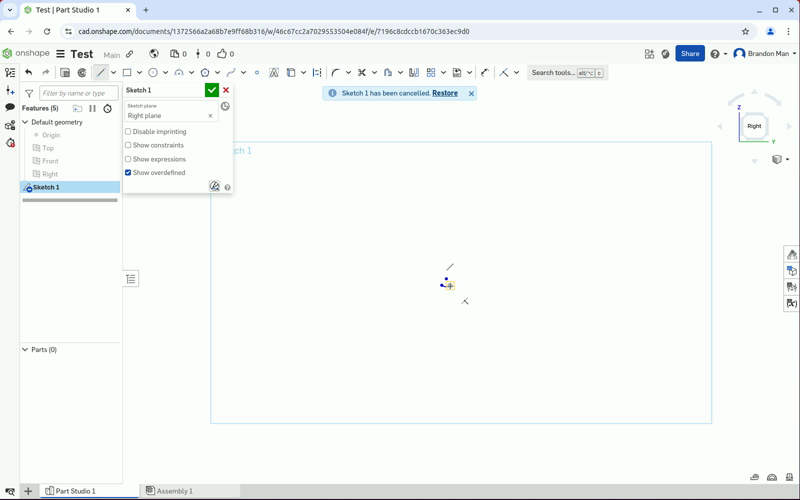
key_down(shift)
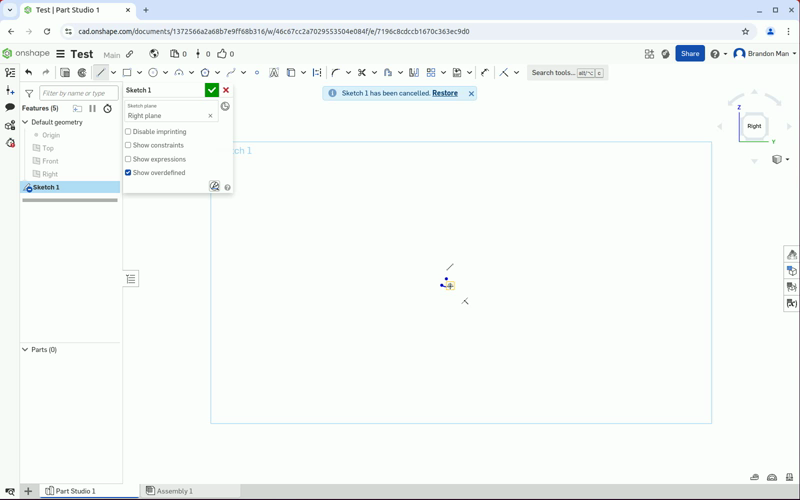
mouse_move(480, 285)
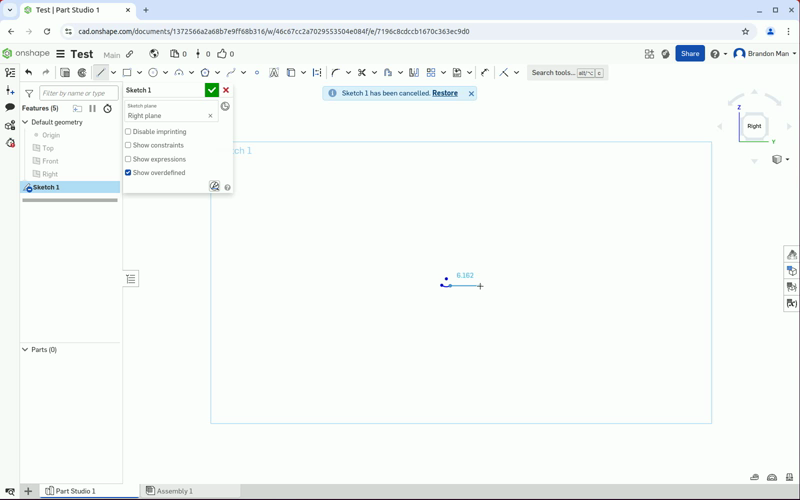
mouse_move(450, 281)
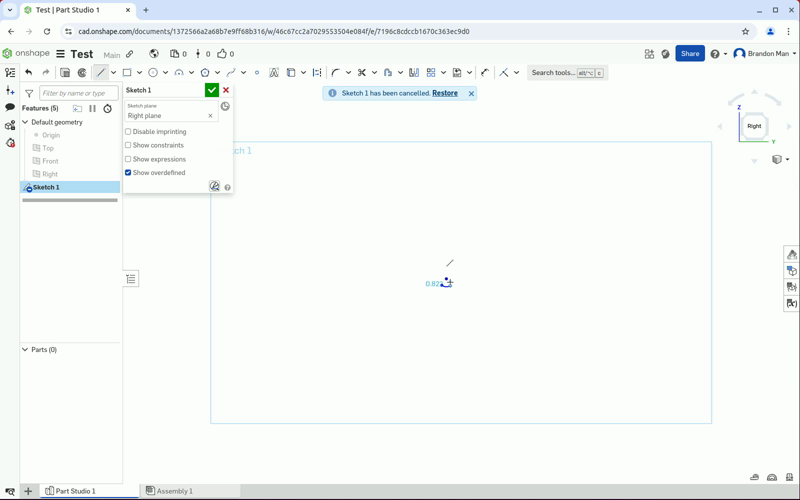
scroll(6)
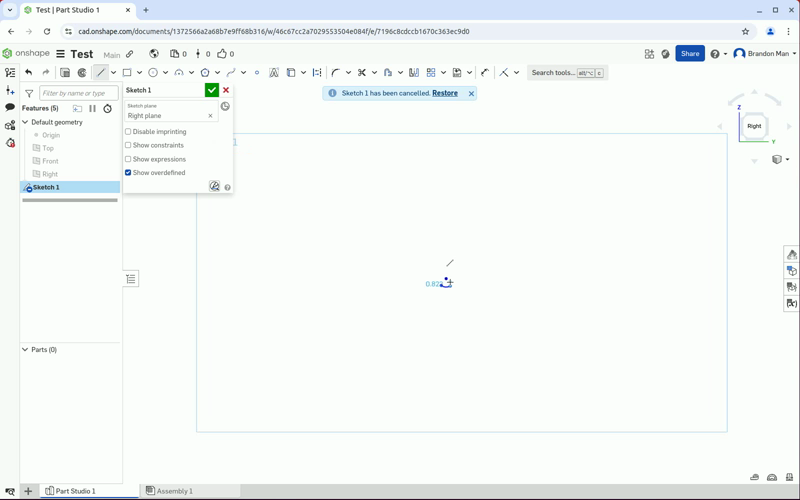
scroll(6)
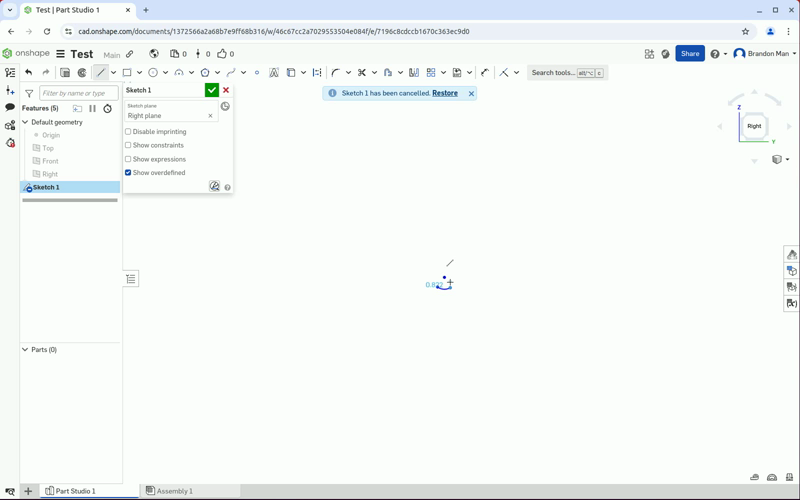
scroll(6)
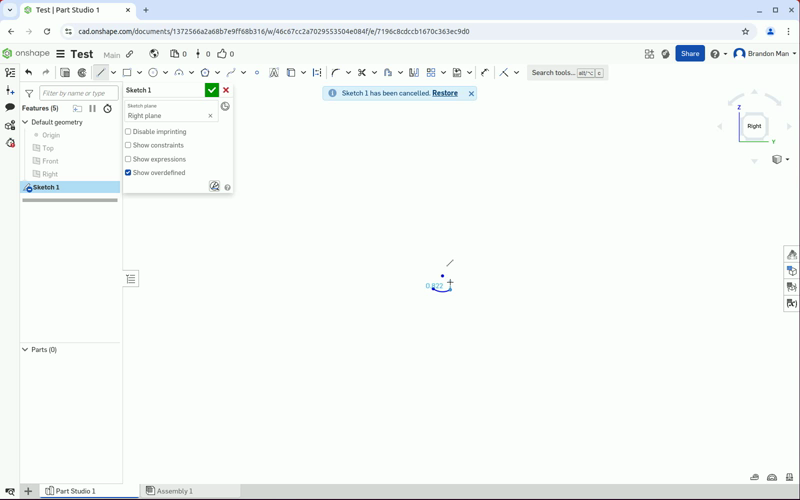
scroll(6)
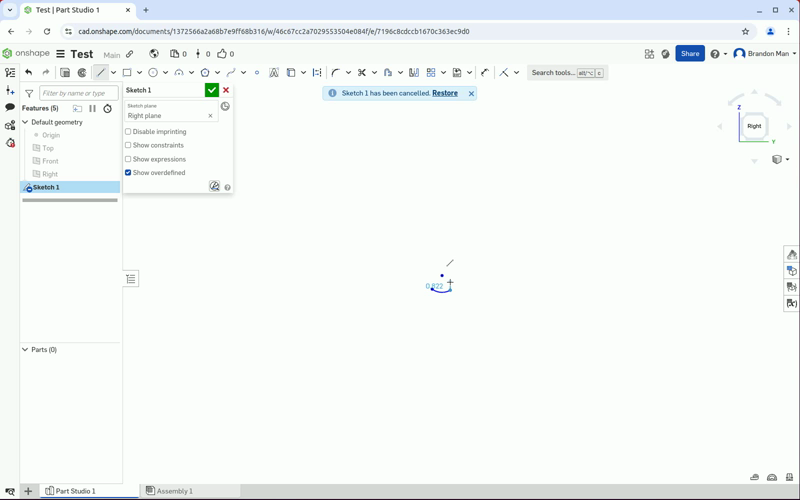
scroll(6)
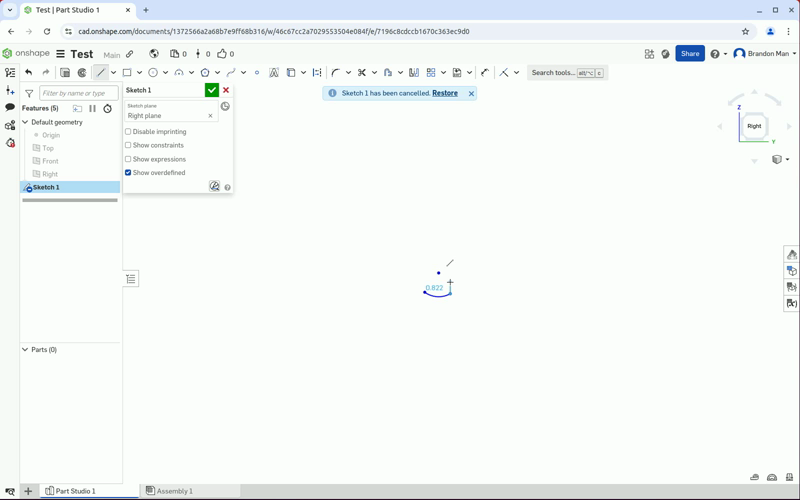
scroll(6)
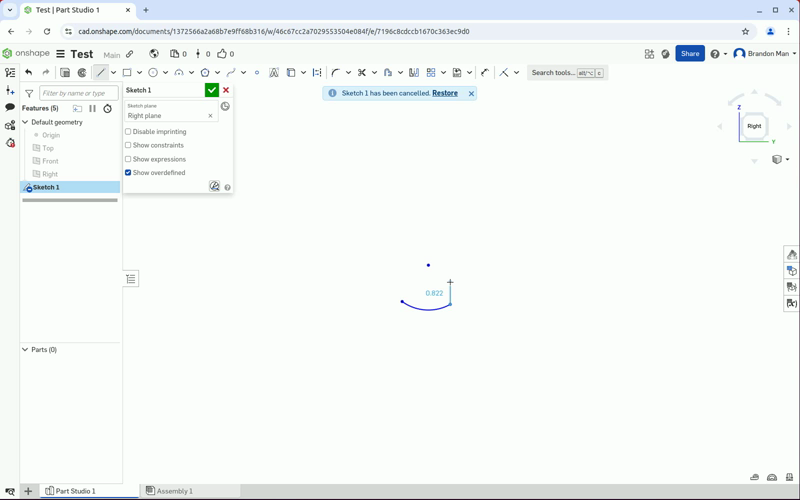
scroll(6)
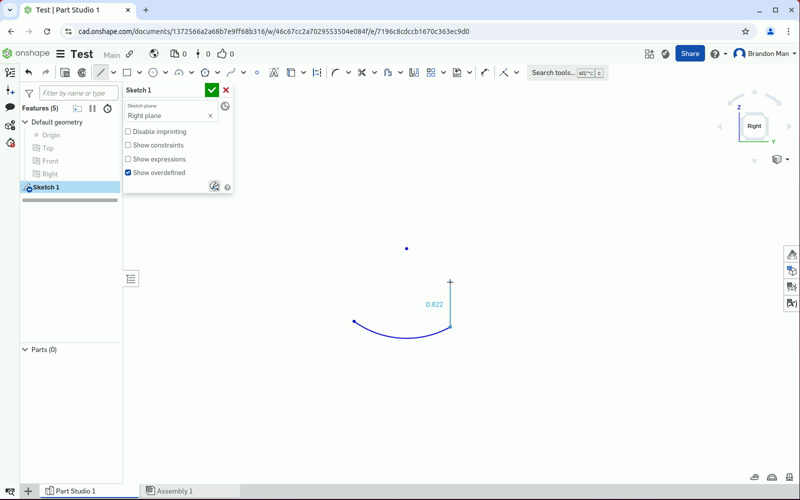
click(450, 281)
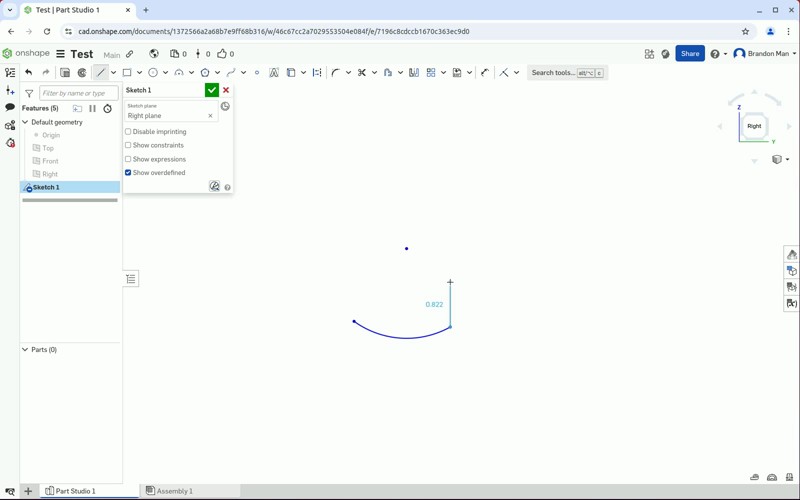
scroll(-6)
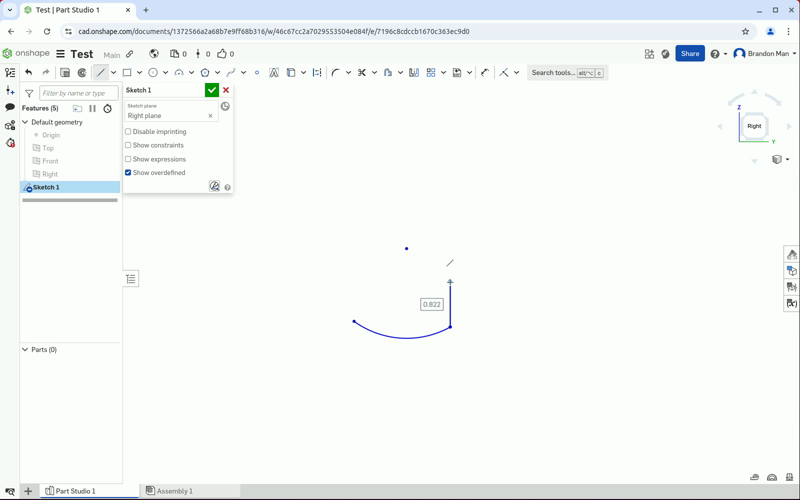
scroll(-6)
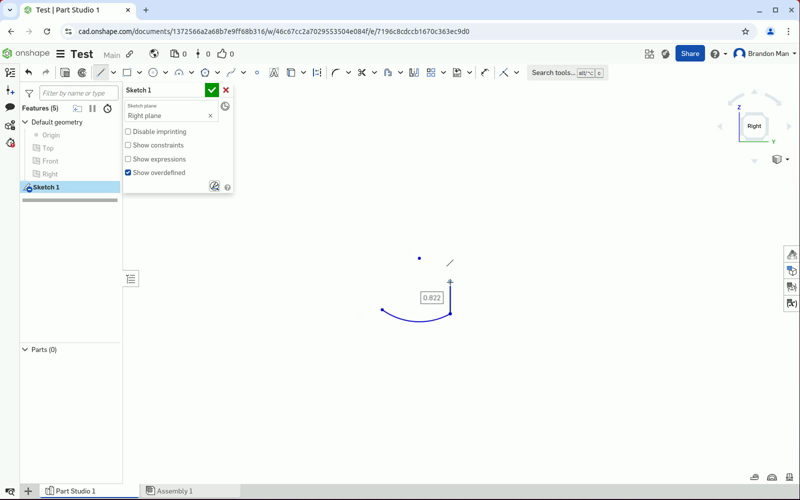
scroll(-6)
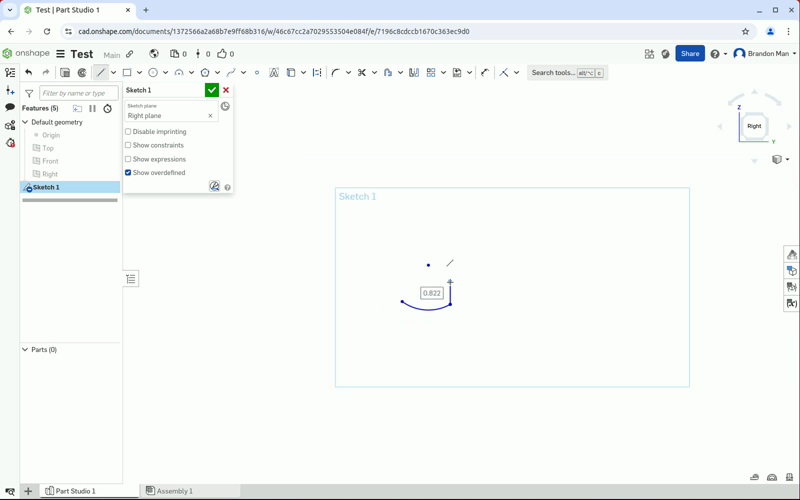
scroll(-6)
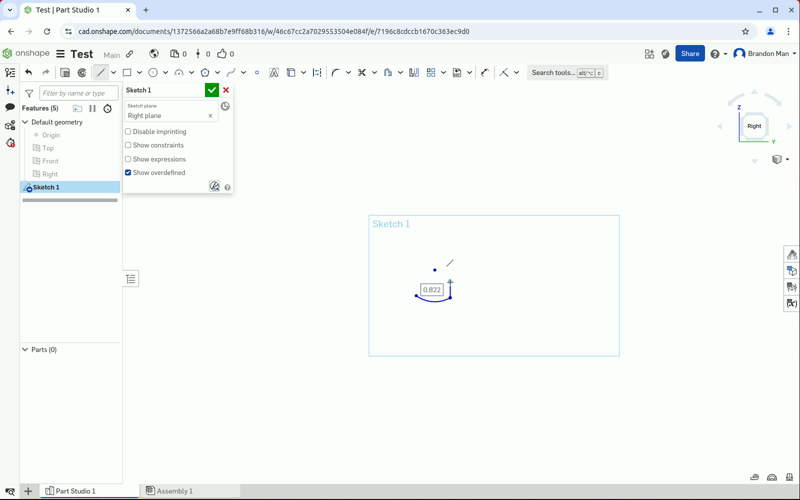
scroll(-6)
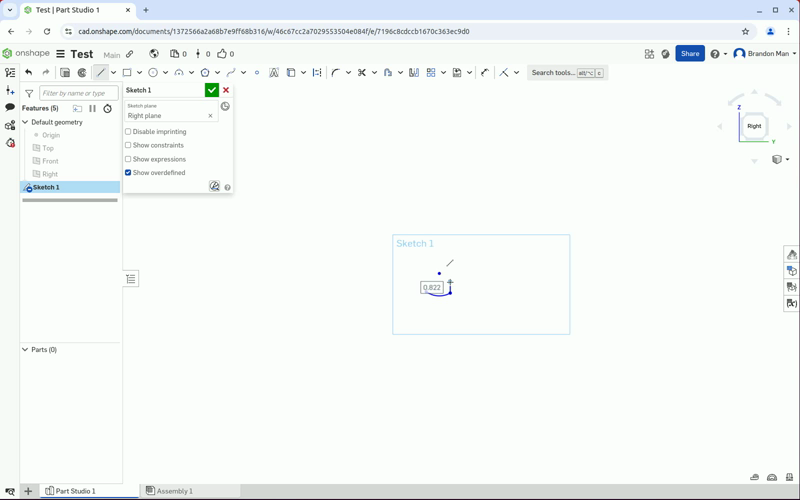
scroll(-6)
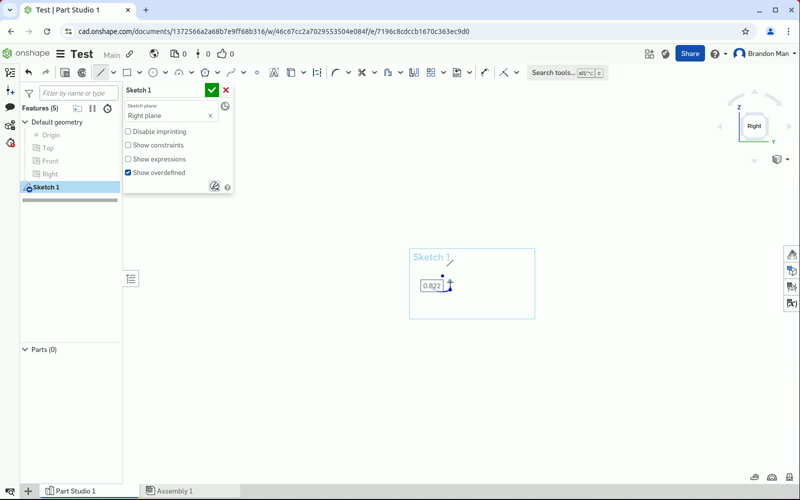
scroll(-6)
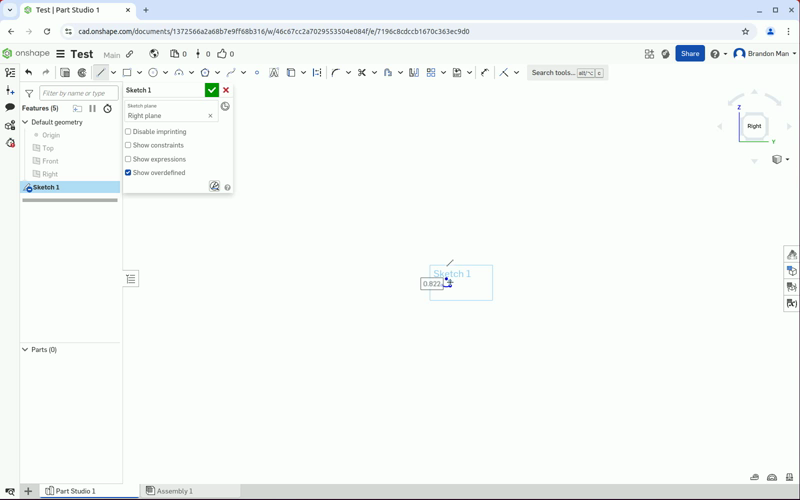
key_up(shift)
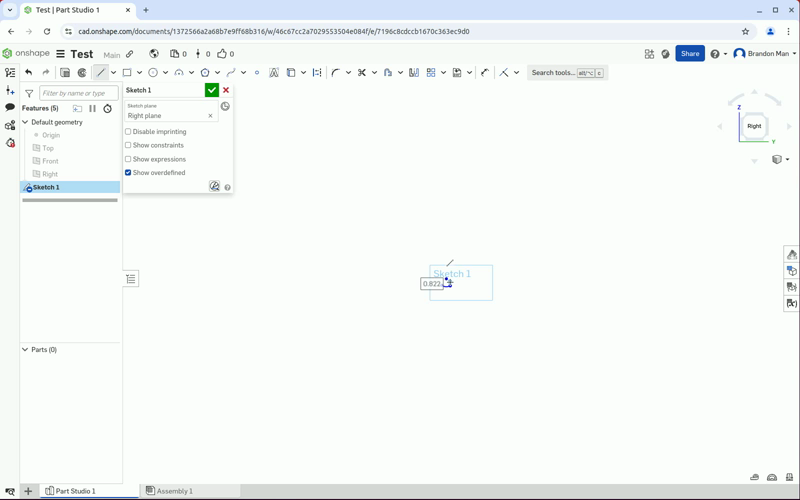
key(esc)
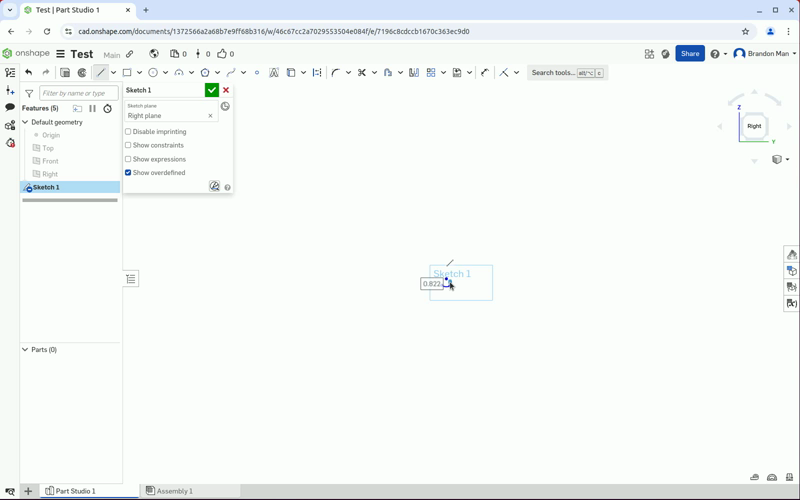
key(a)
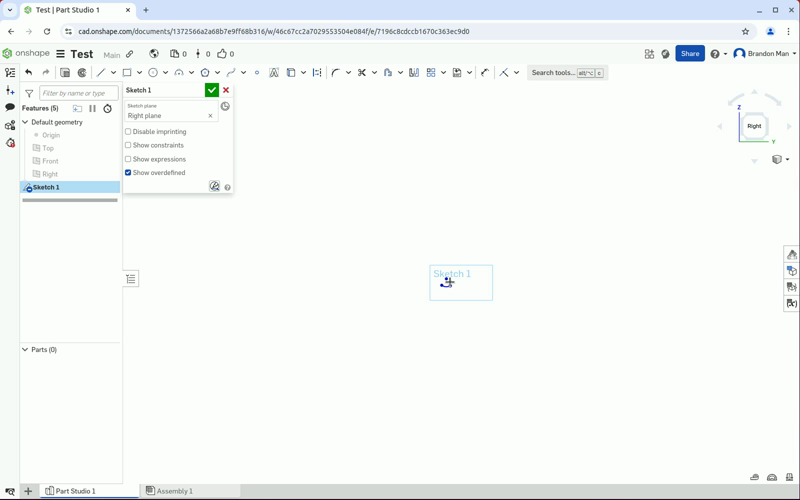
mouse_move(450, 281)
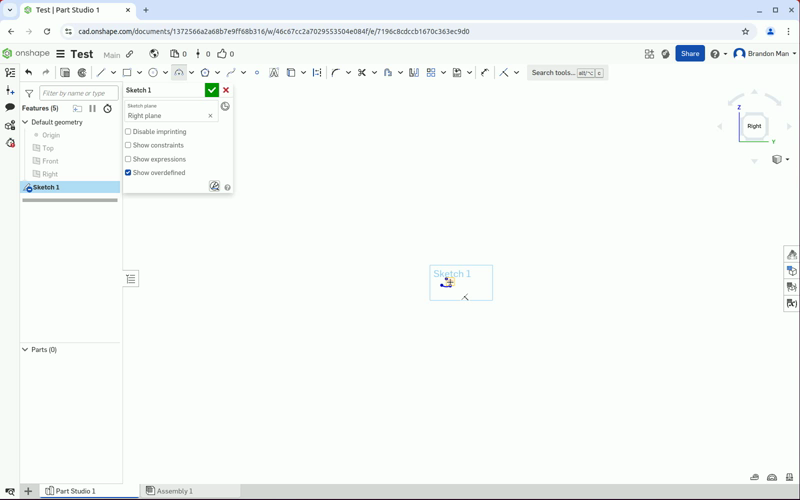
scroll(6)
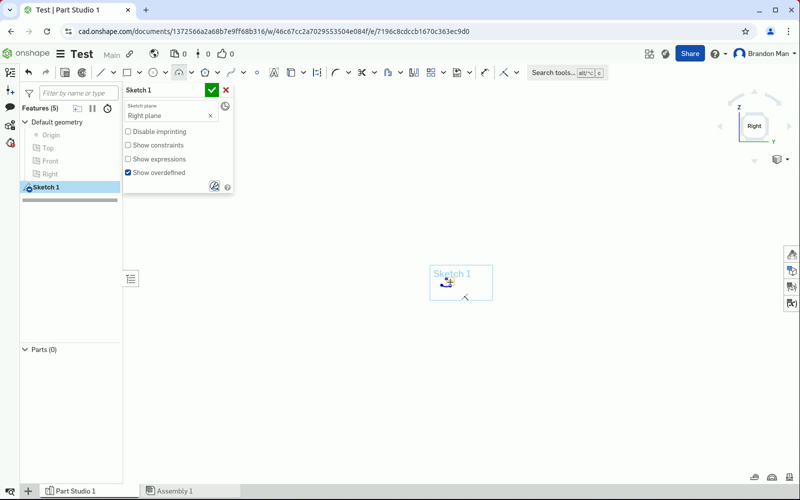
scroll(6)
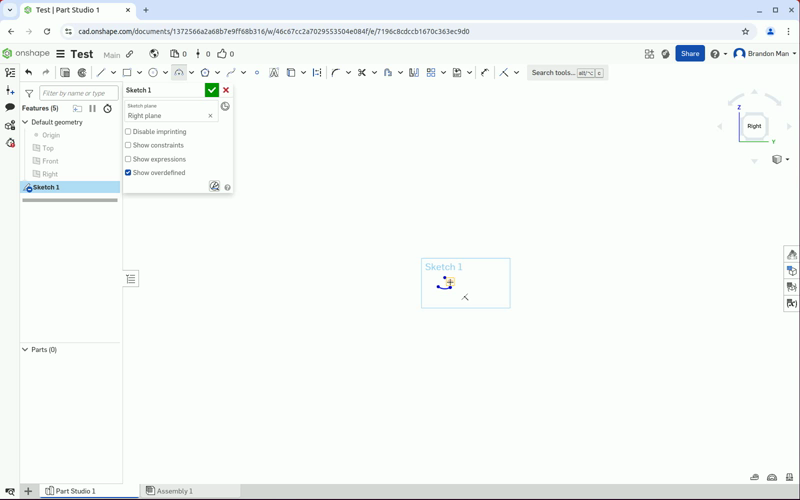
scroll(6)
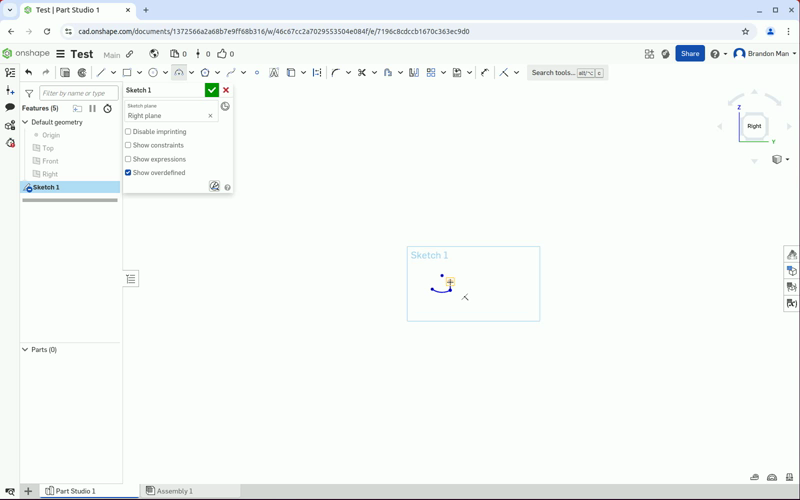
scroll(6)
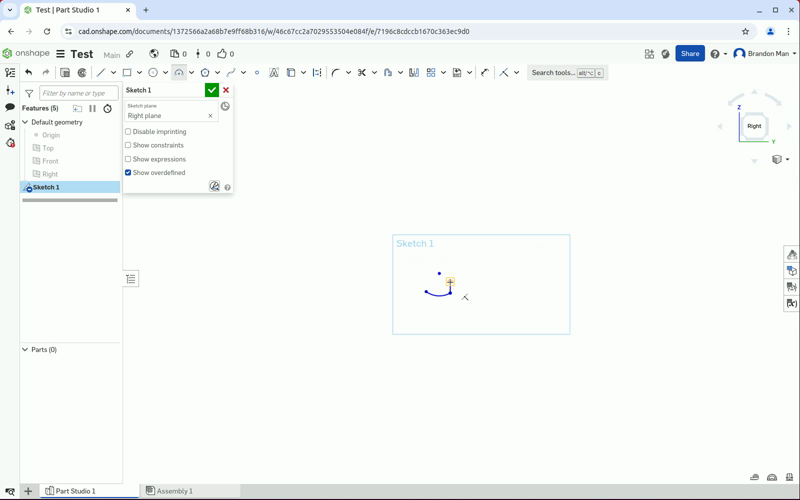
scroll(6)
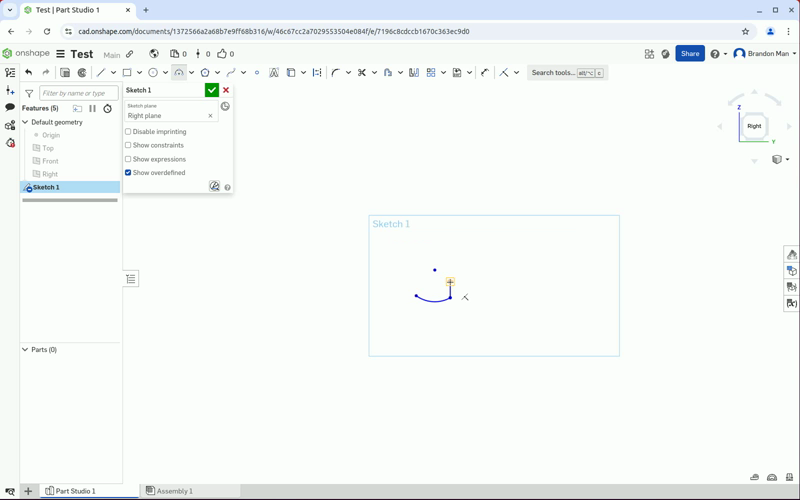
scroll(6)
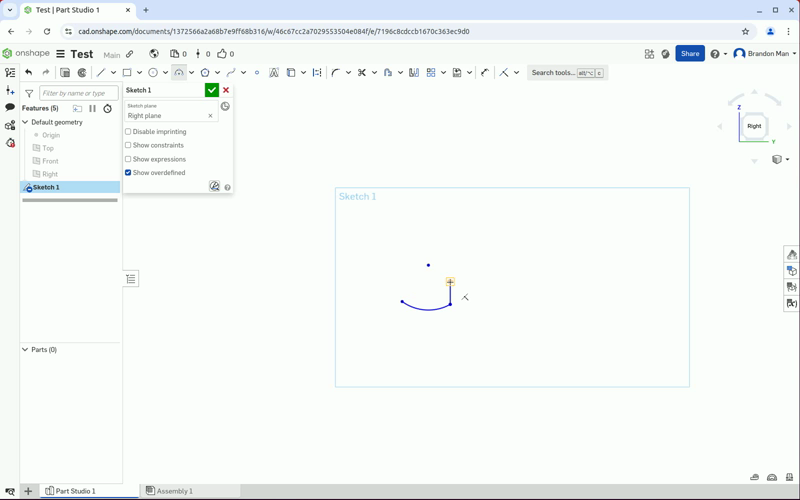
scroll(6)
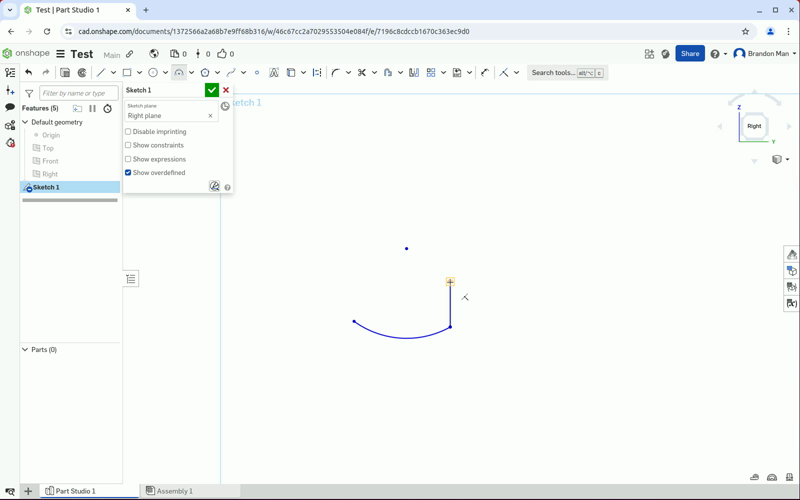
click(450, 281)
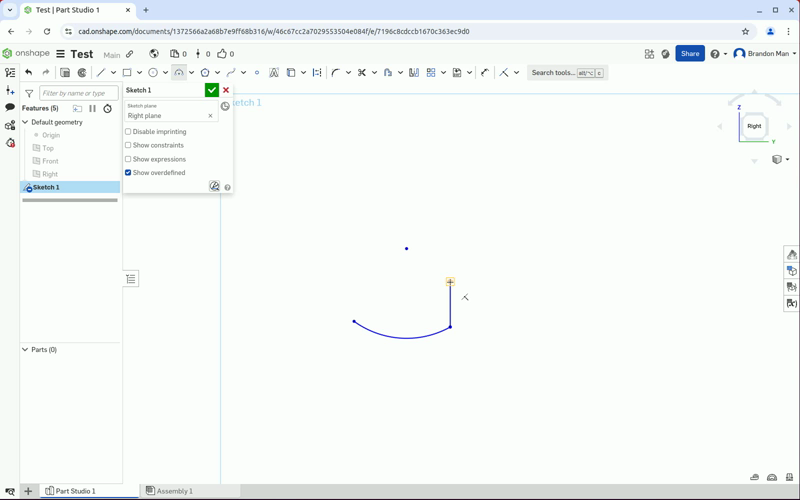
scroll(-6)
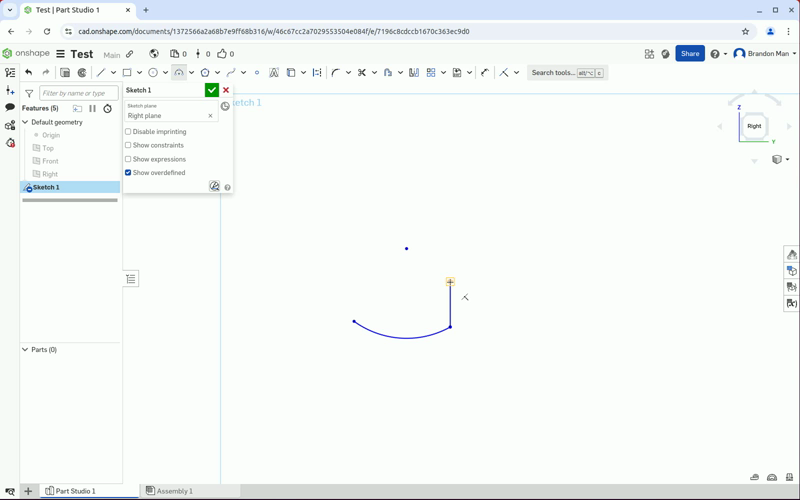
scroll(-6)
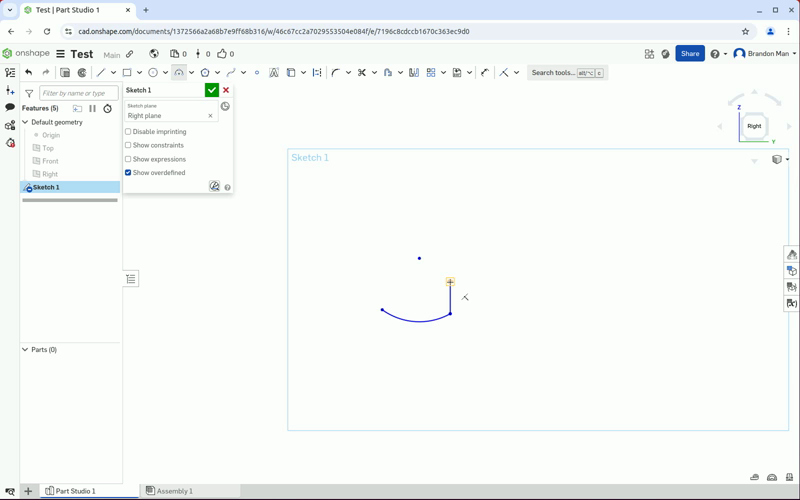
scroll(-6)
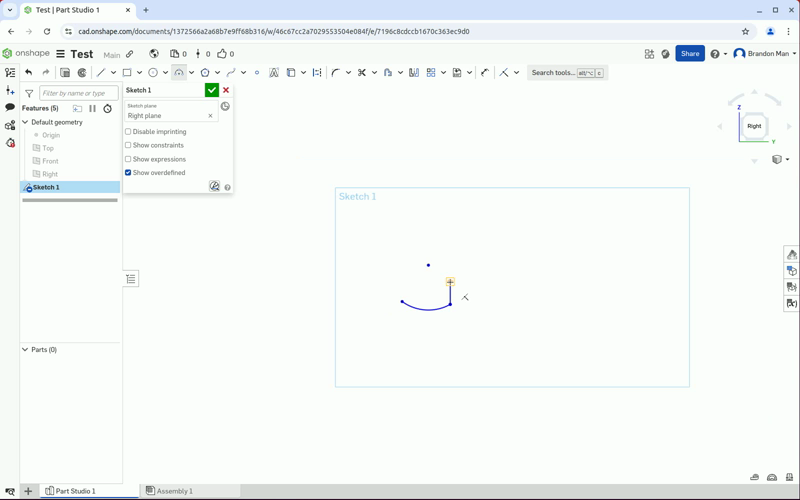
scroll(-6)
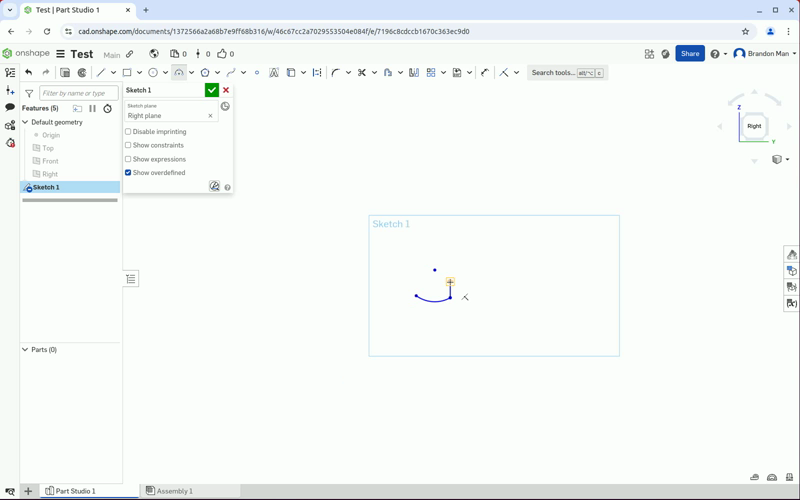
scroll(-6)
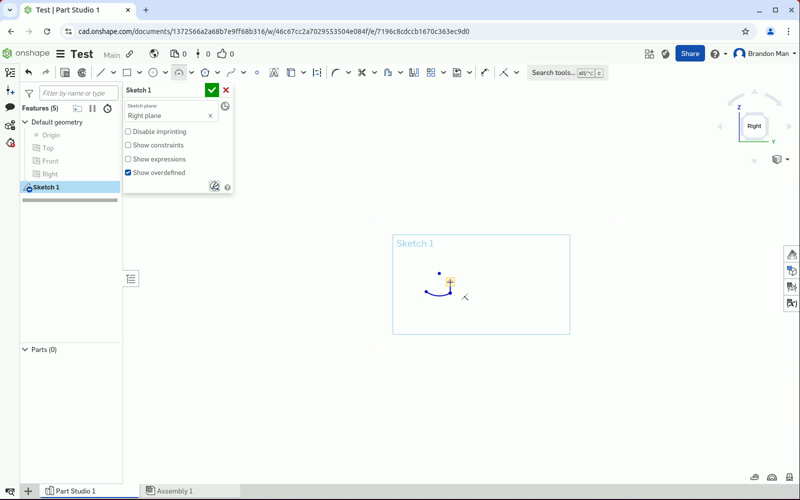
scroll(-6)
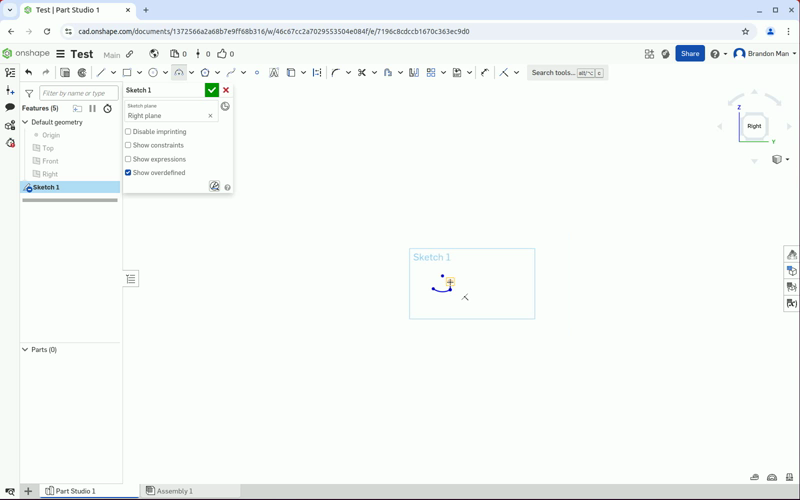
scroll(-6)
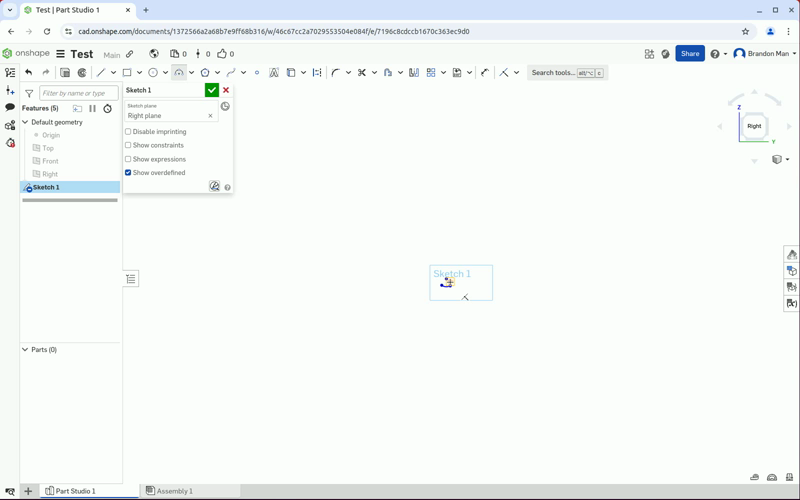
mouse_move(441, 285)
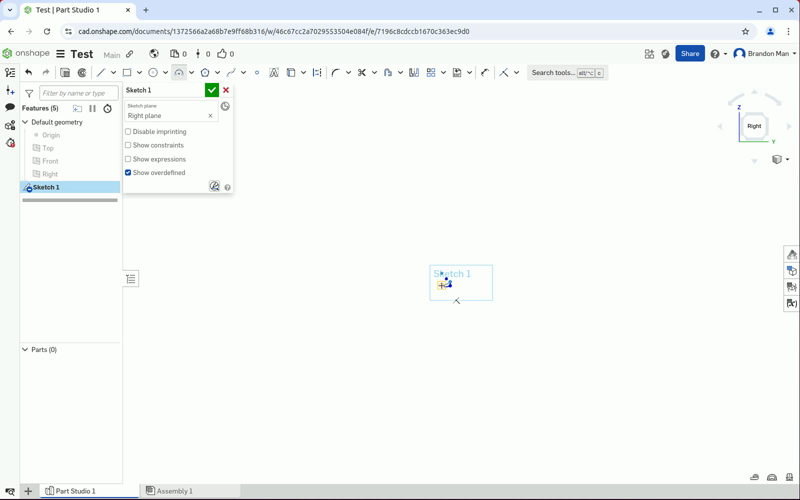
scroll(6)
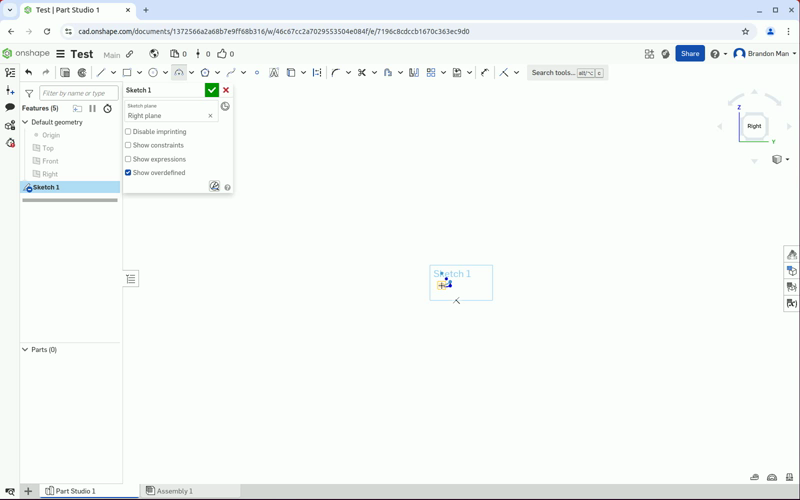
scroll(6)
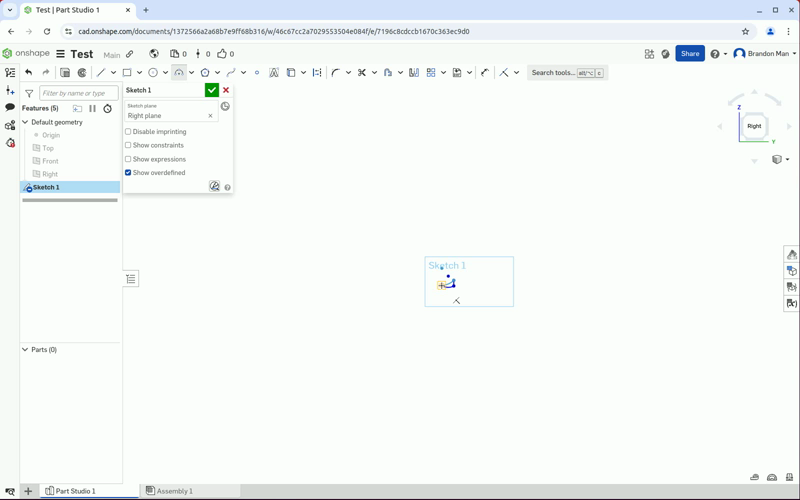
scroll(6)
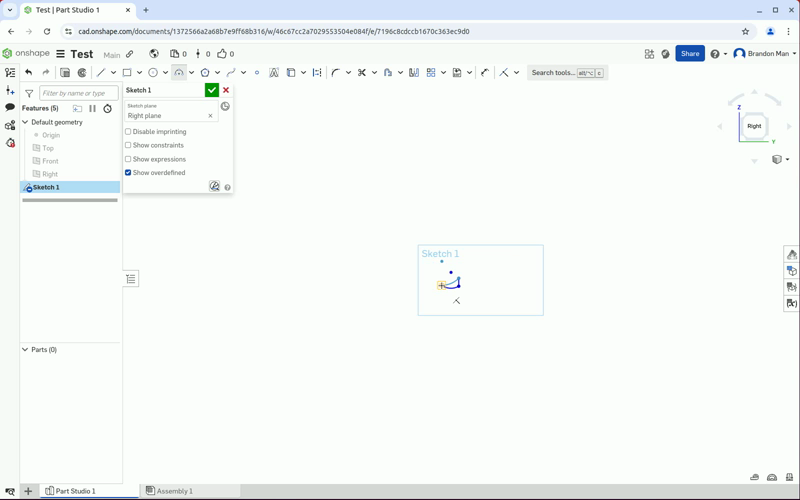
scroll(6)
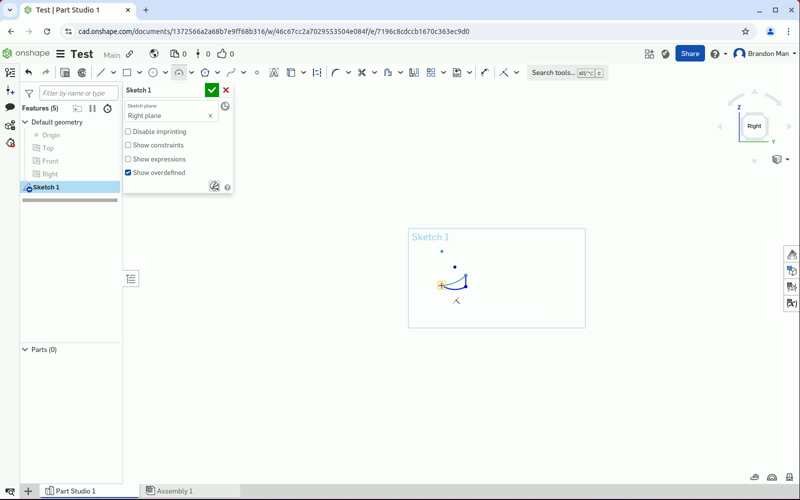
scroll(6)
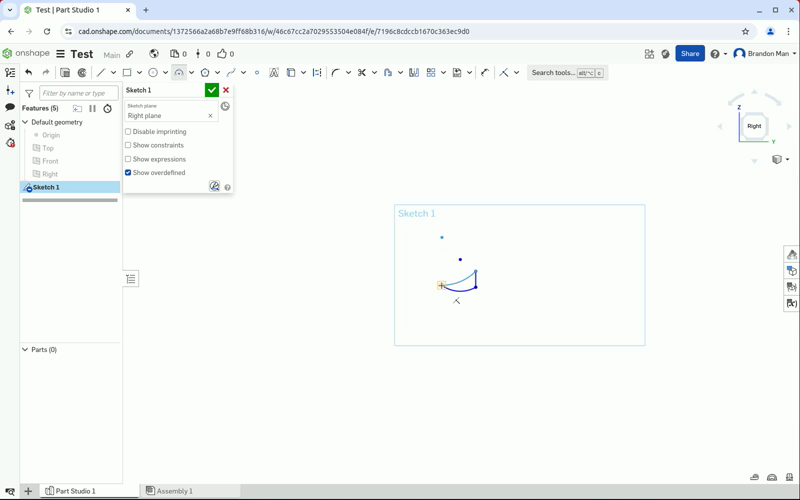
scroll(6)
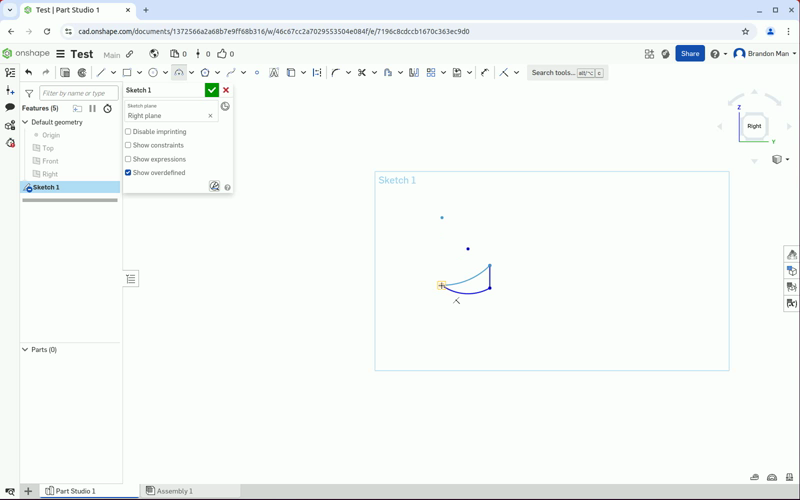
scroll(6)
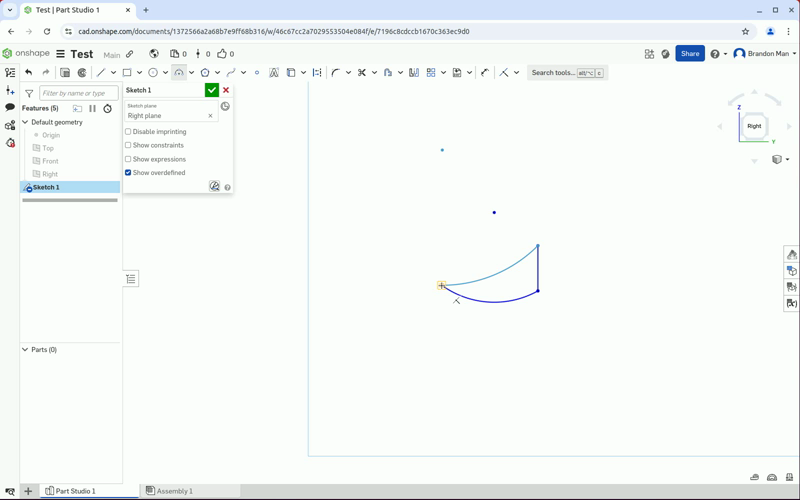
click(441, 285)
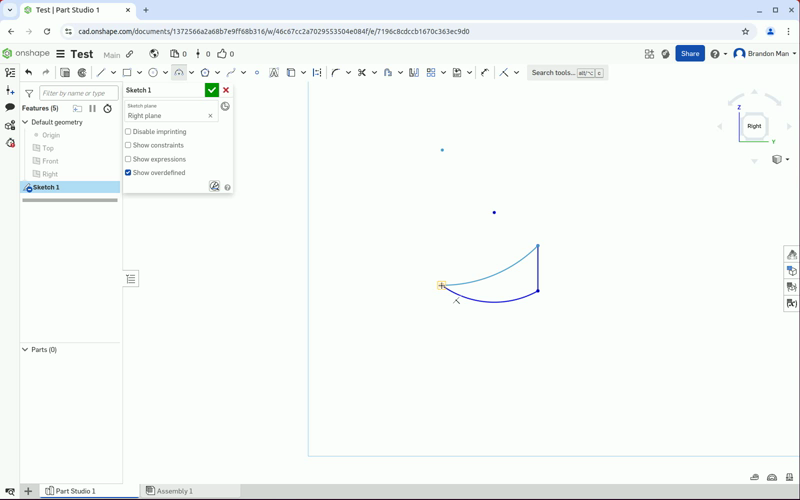
scroll(-6)
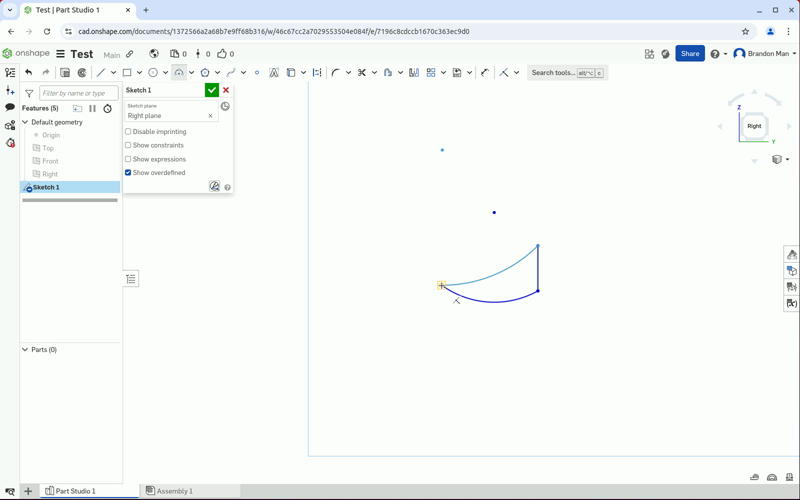
scroll(-6)
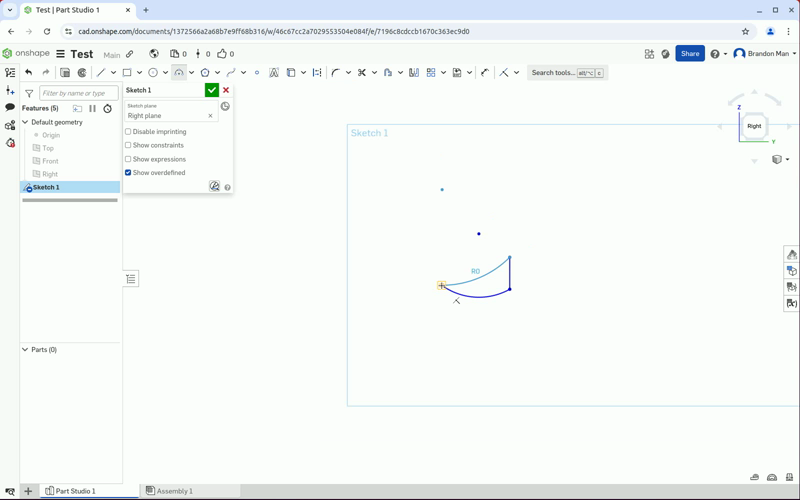
scroll(-6)
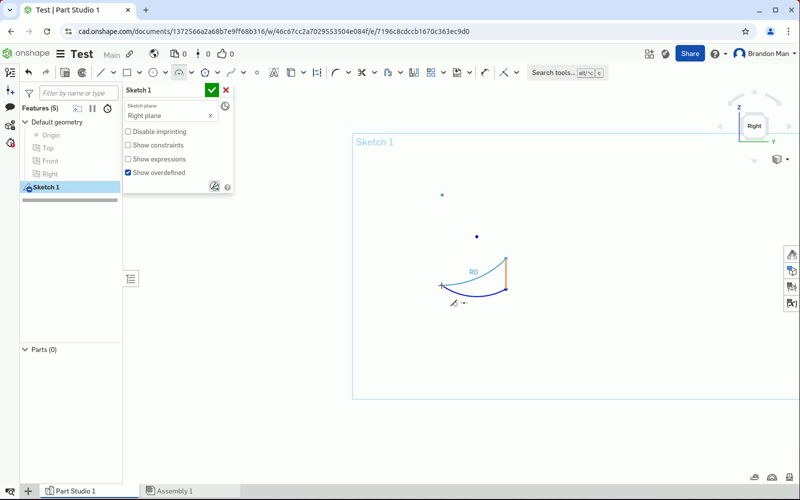
scroll(-6)
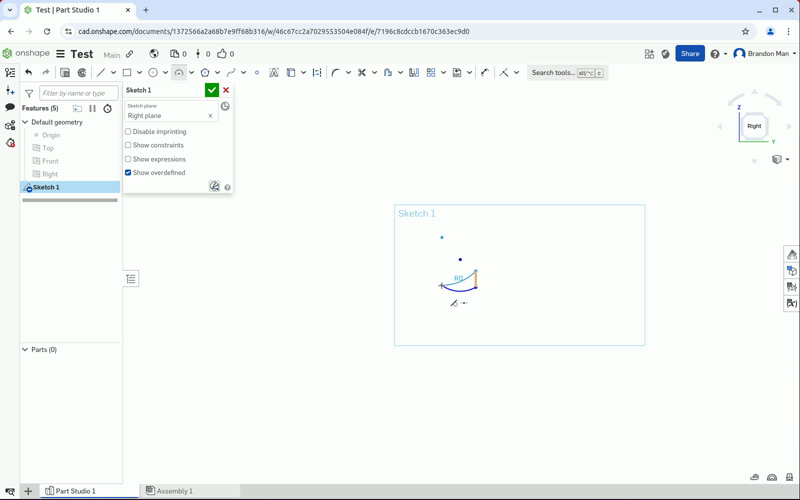
scroll(-6)
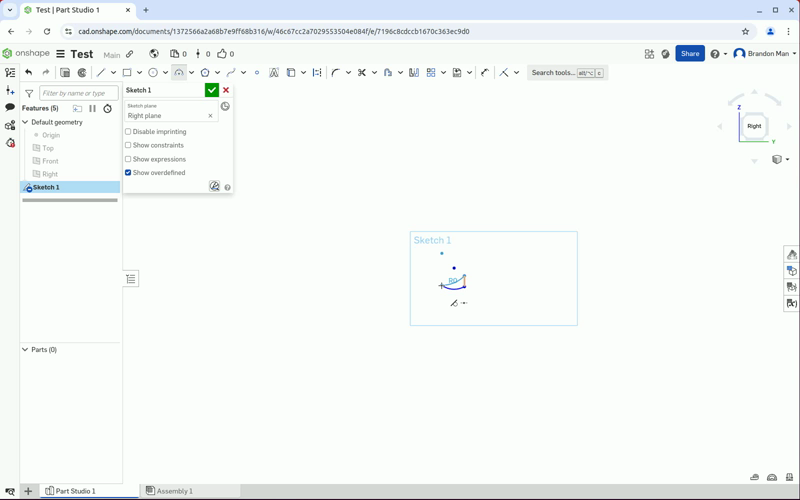
scroll(-6)
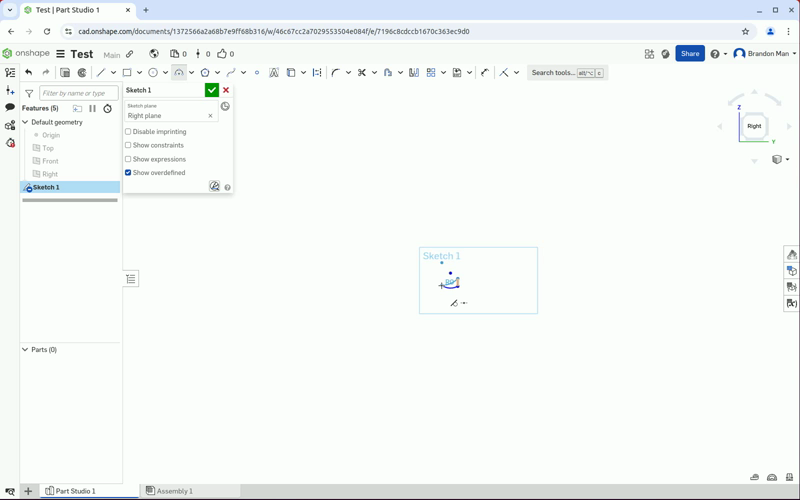
scroll(-6)
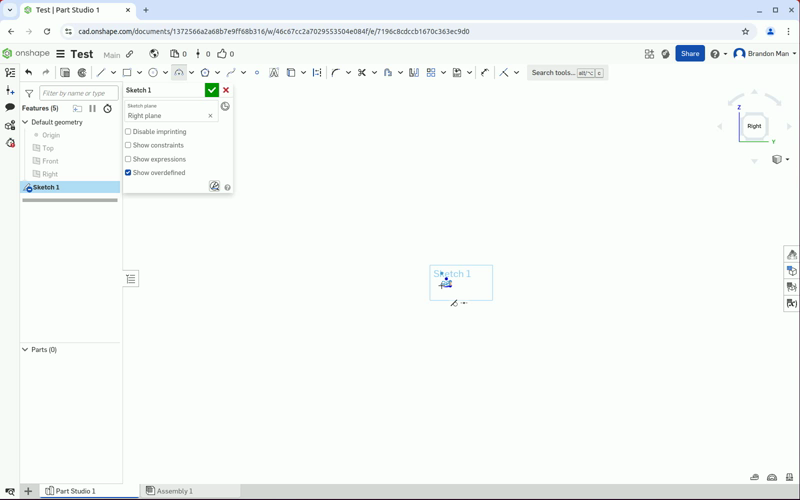
key_down(shift)
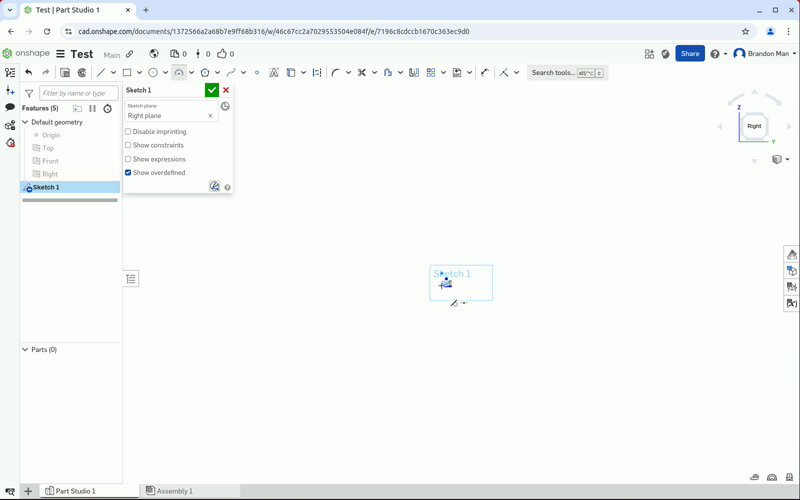
mouse_move(446, 283)
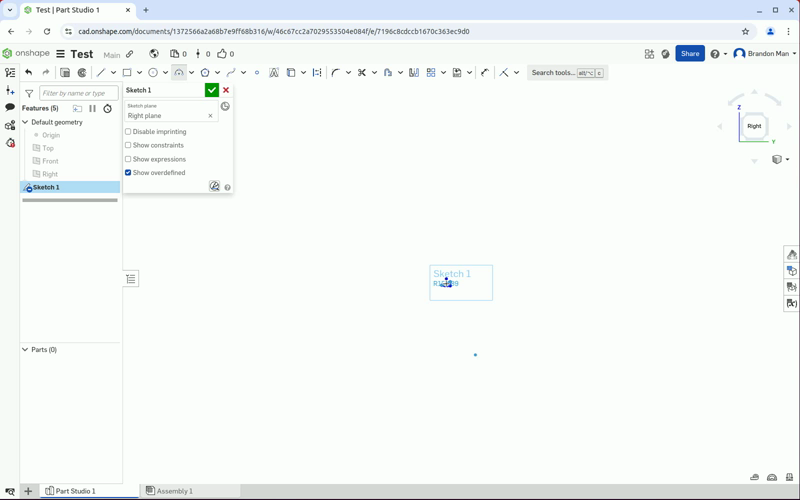
scroll(6)
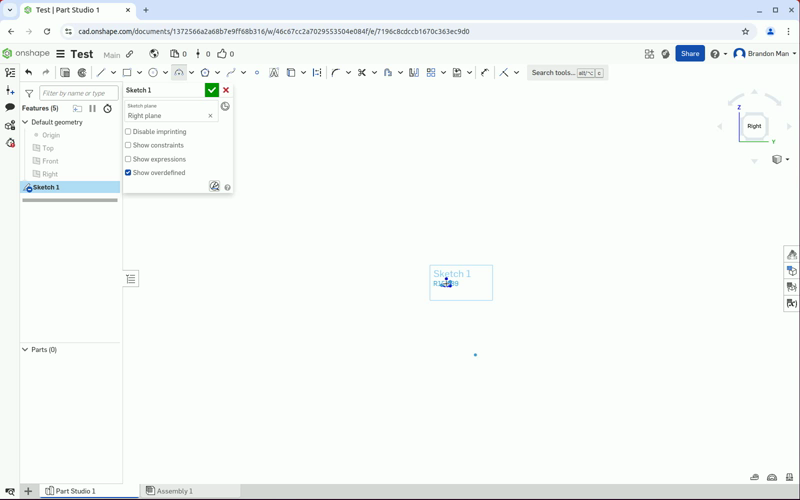
scroll(6)
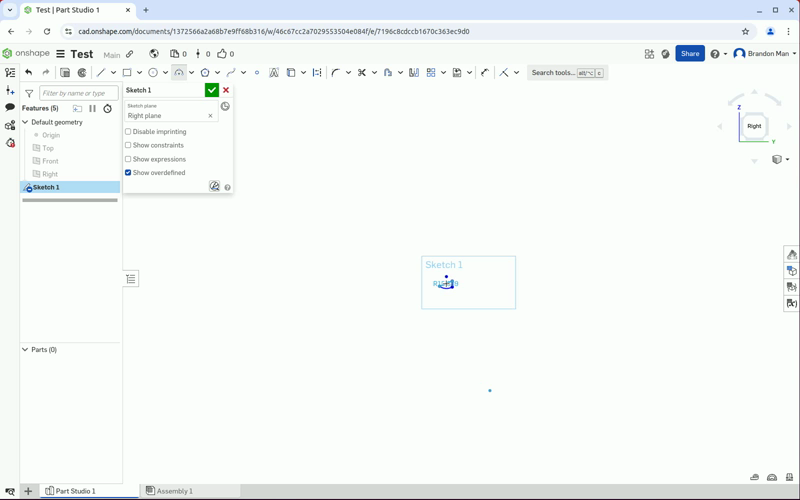
scroll(6)
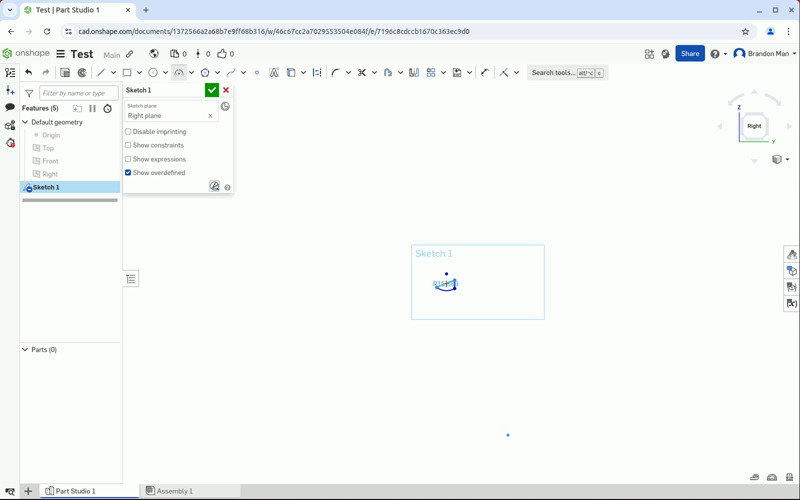
scroll(6)
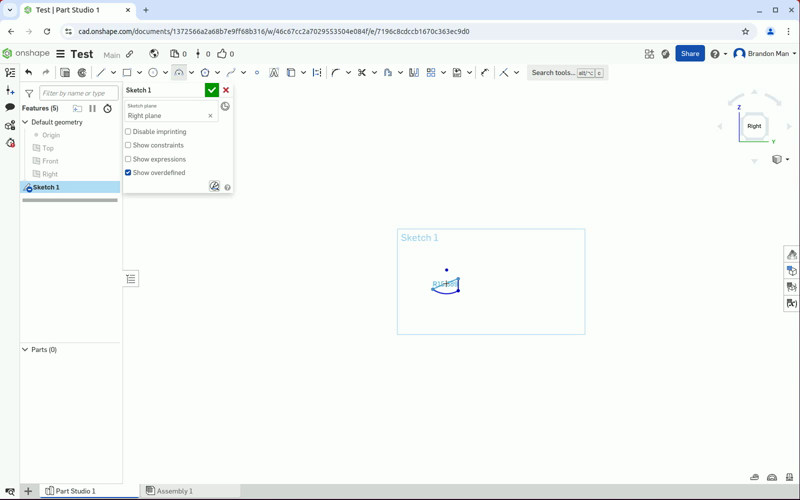
scroll(6)
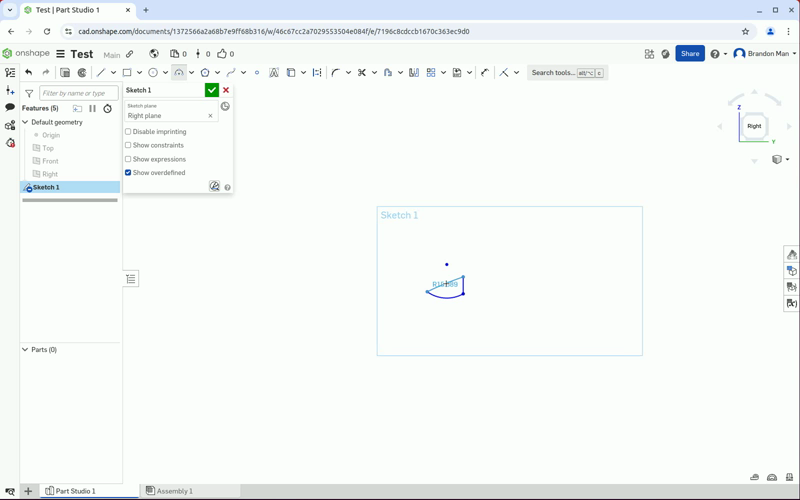
scroll(6)
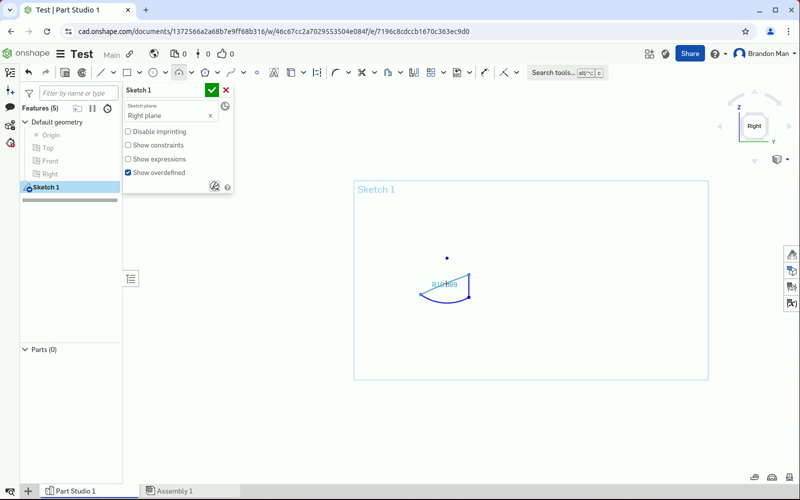
scroll(6)
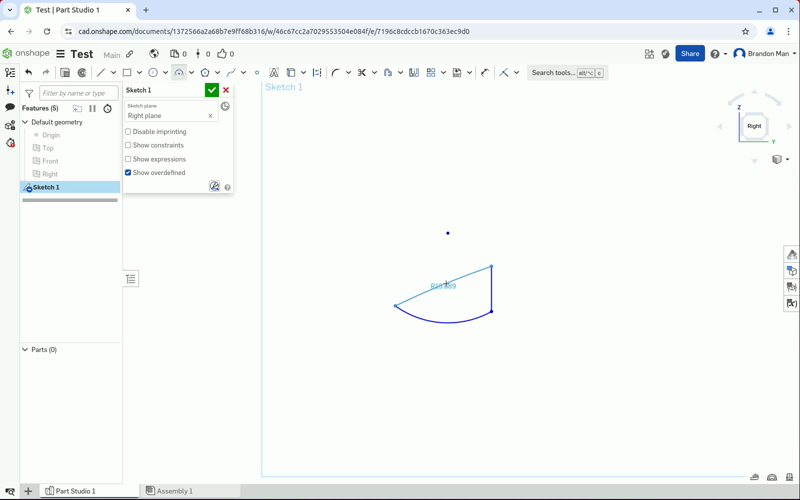
click(446, 283)
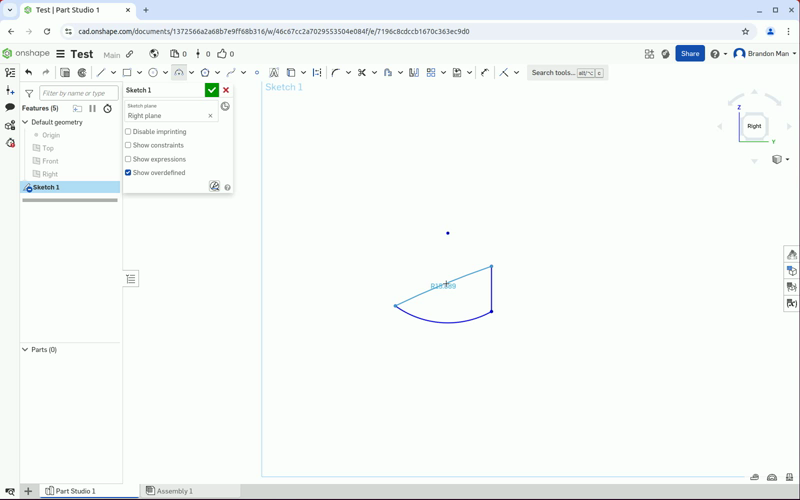
scroll(-6)
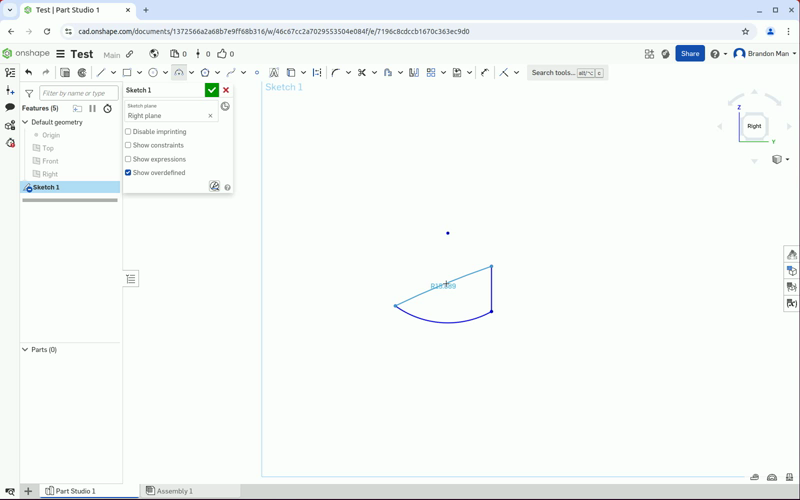
scroll(-6)
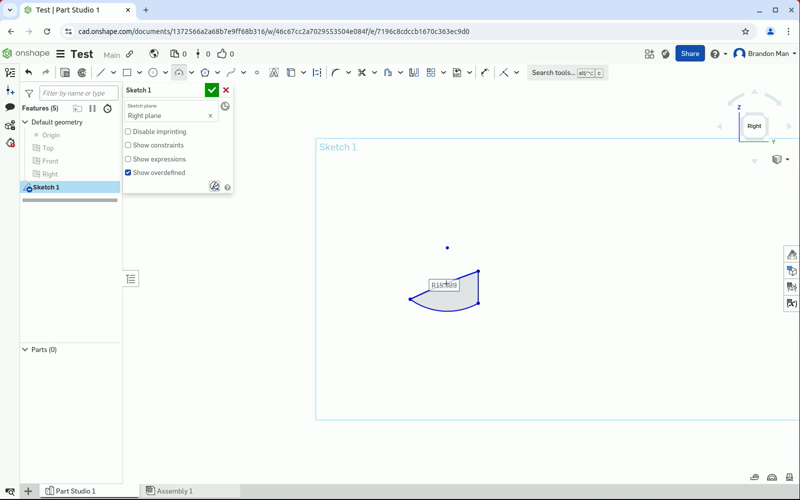
scroll(-6)
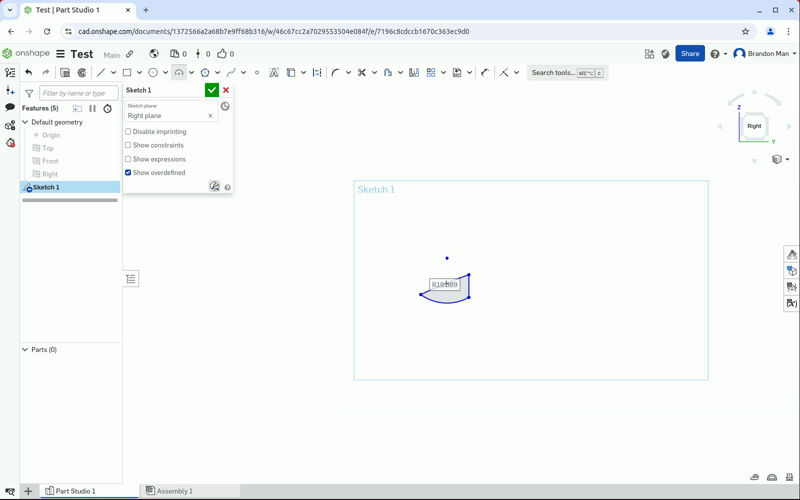
scroll(-6)
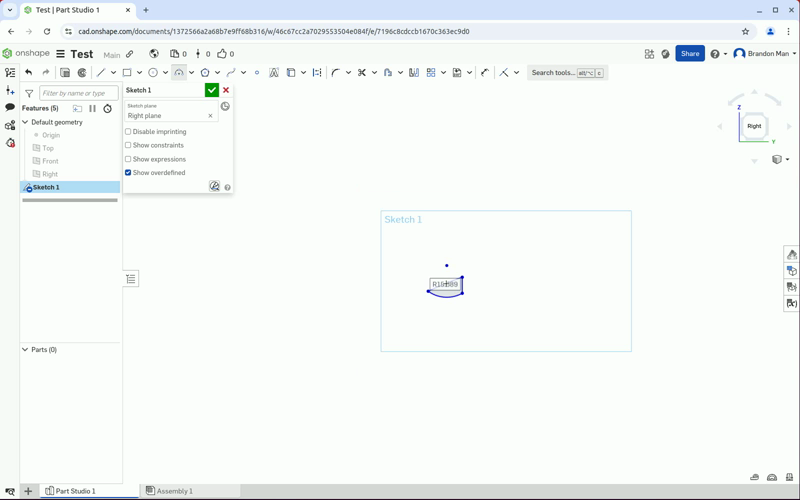
scroll(-6)
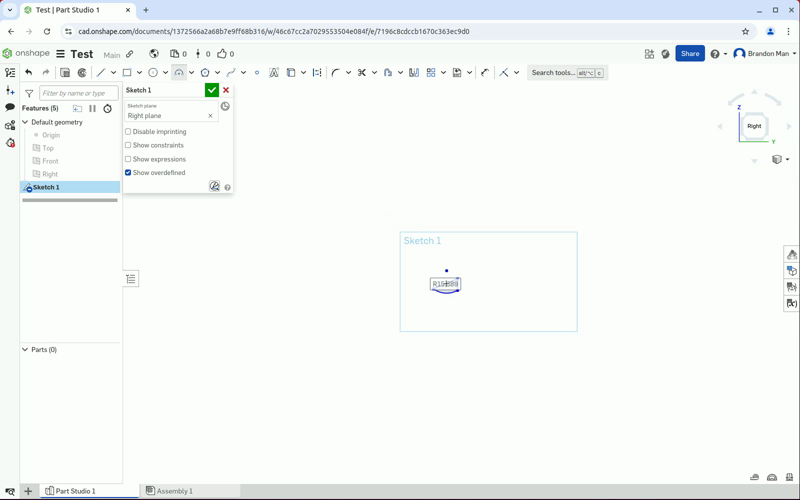
scroll(-6)
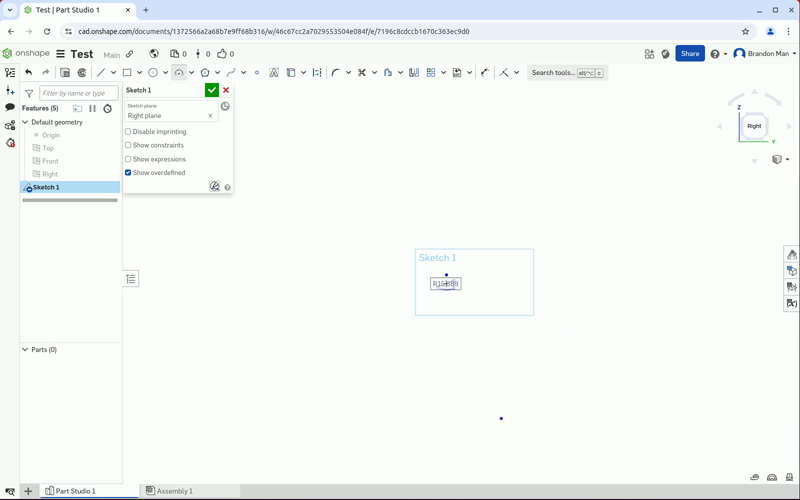
scroll(-6)
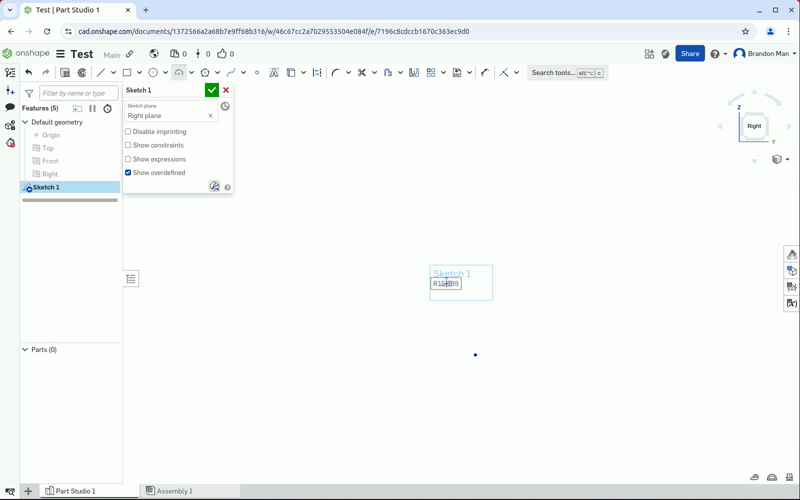
key_up(shift)
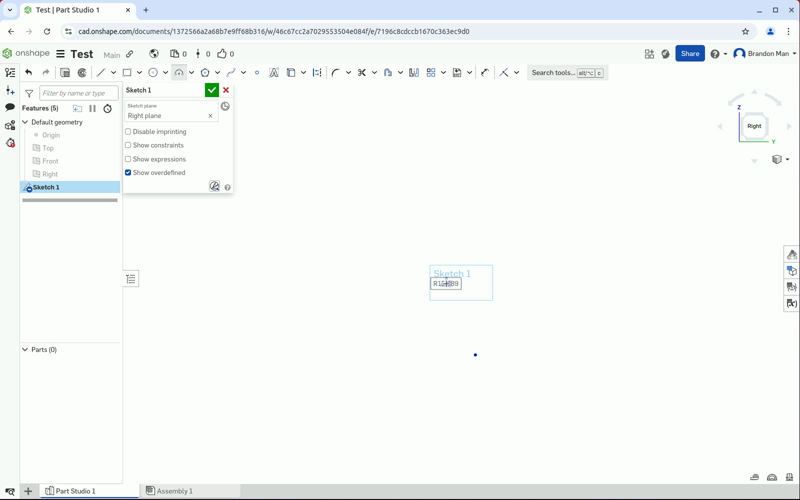
key(esc)
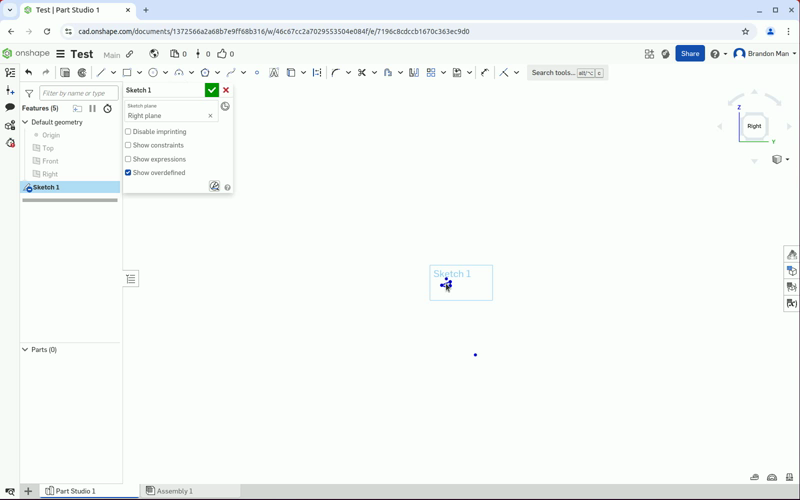
mouse_move(446, 283)
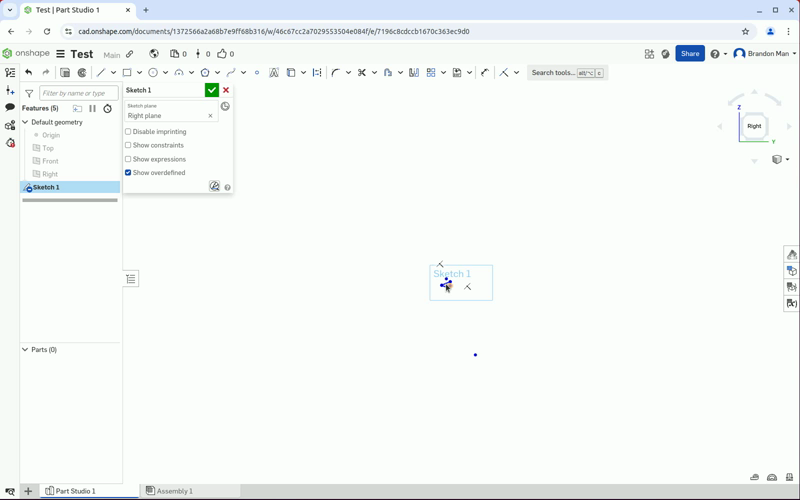
scroll(6)
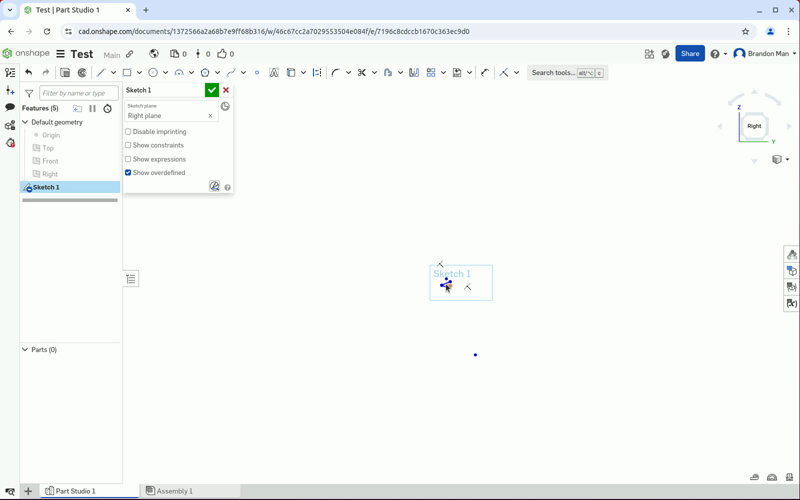
scroll(6)
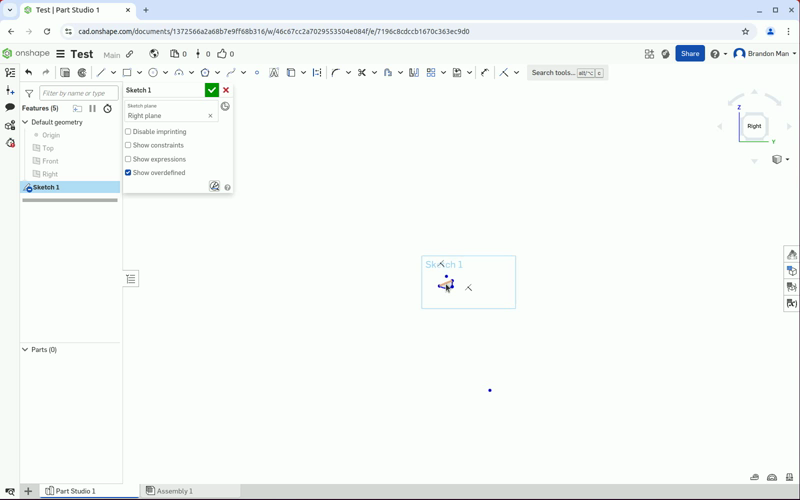
scroll(6)
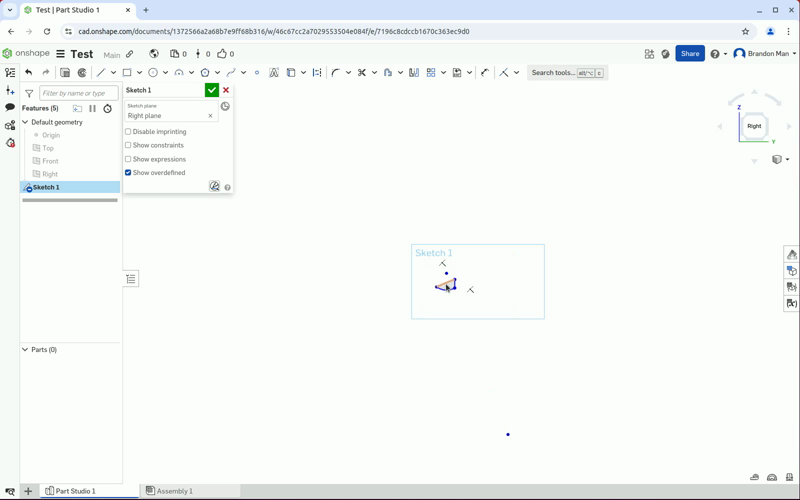
scroll(6)
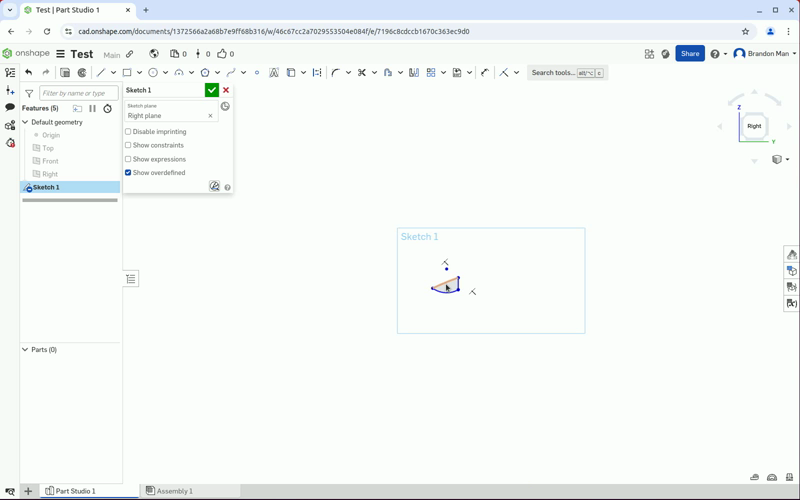
scroll(6)
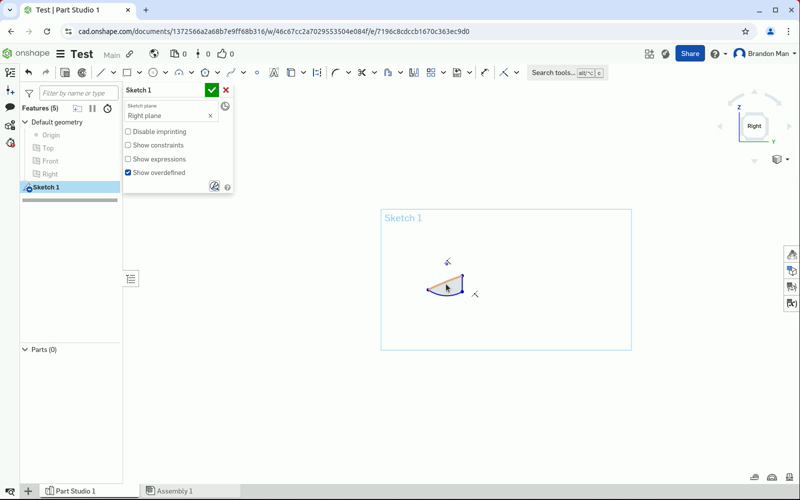
scroll(6)
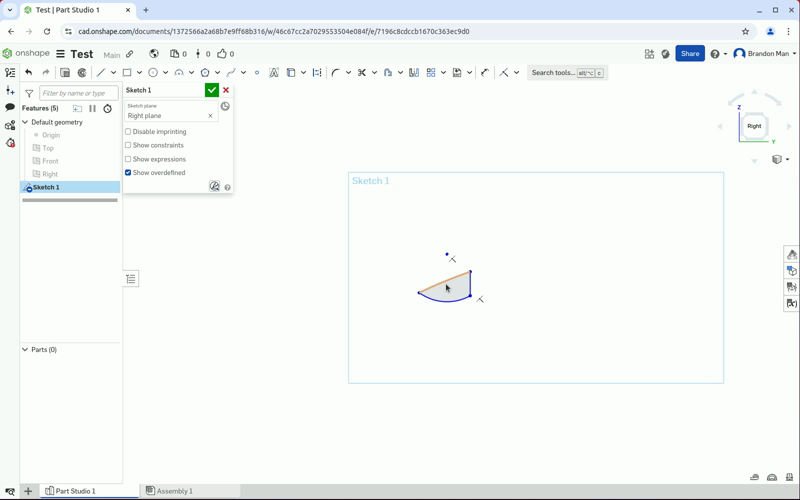
scroll(6)
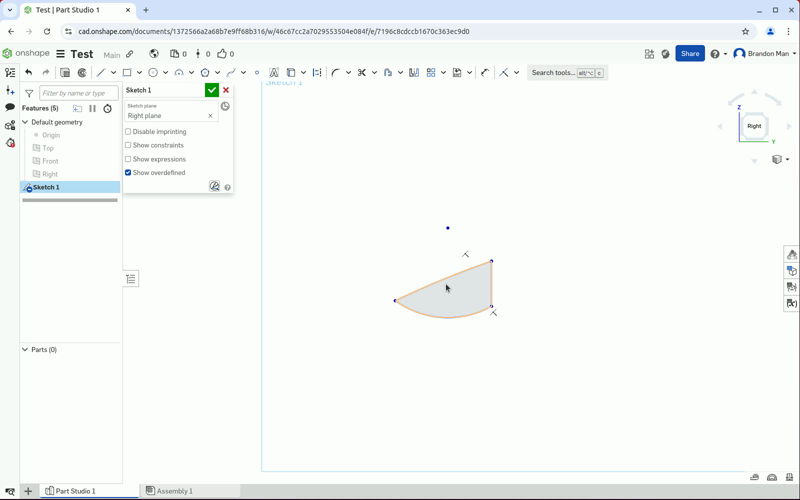
click(446, 283)
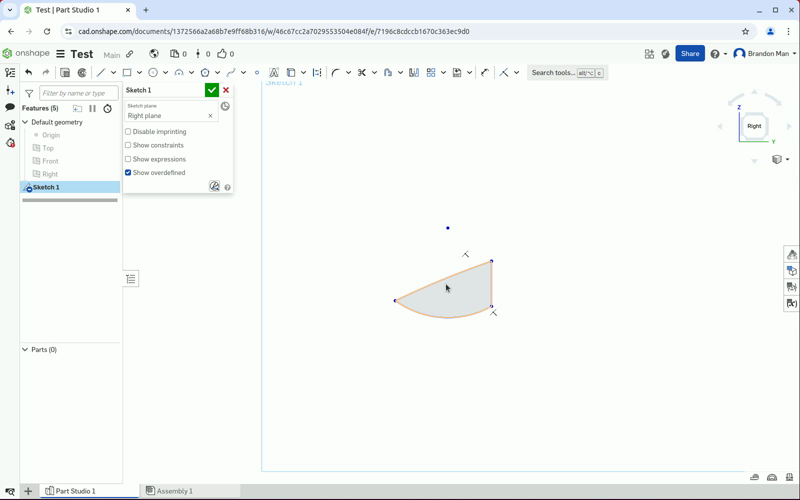
scroll(-6)
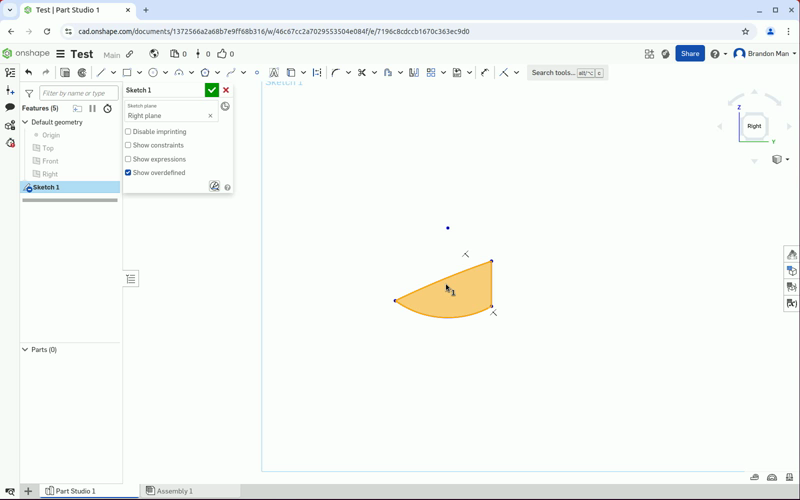
scroll(-6)
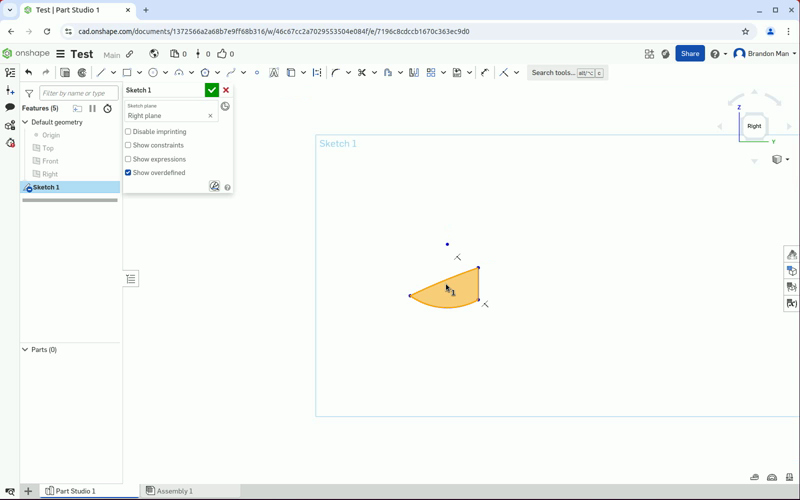
scroll(-6)
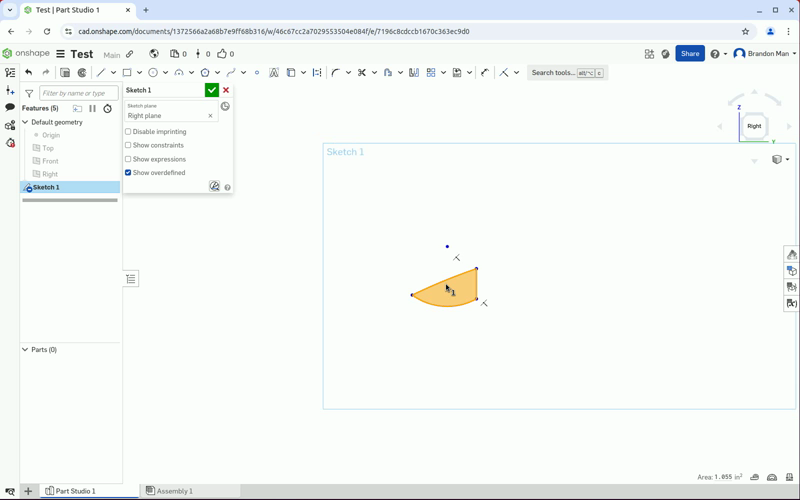
scroll(-6)
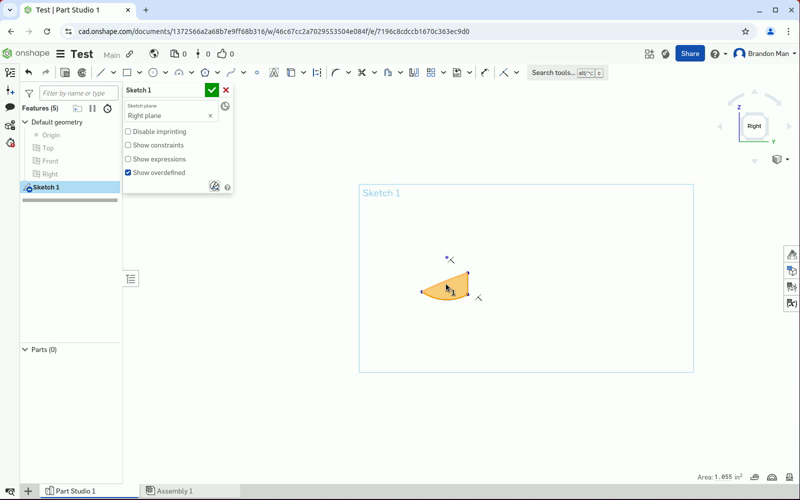
scroll(-6)
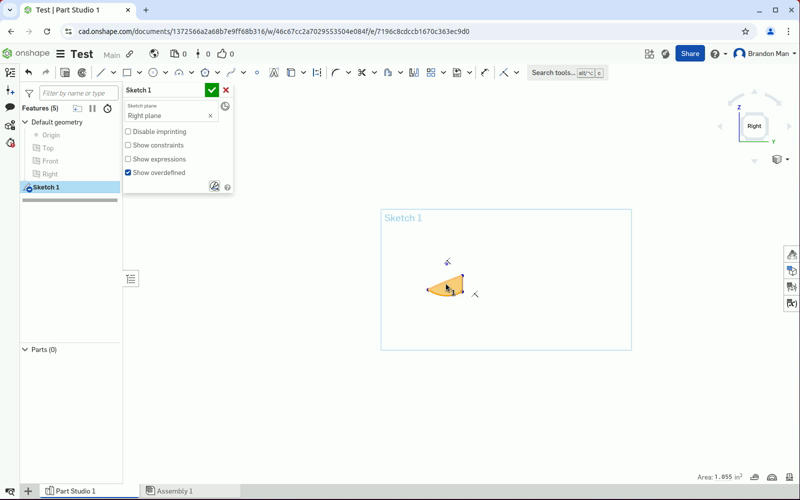
scroll(-6)
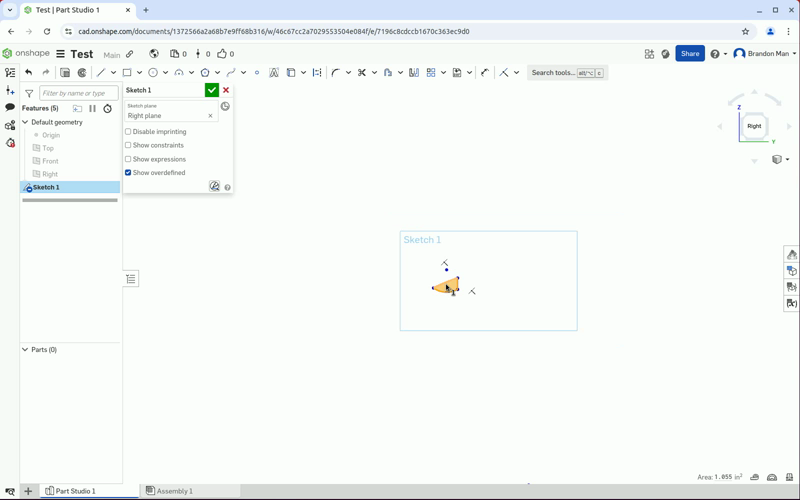
scroll(-6)
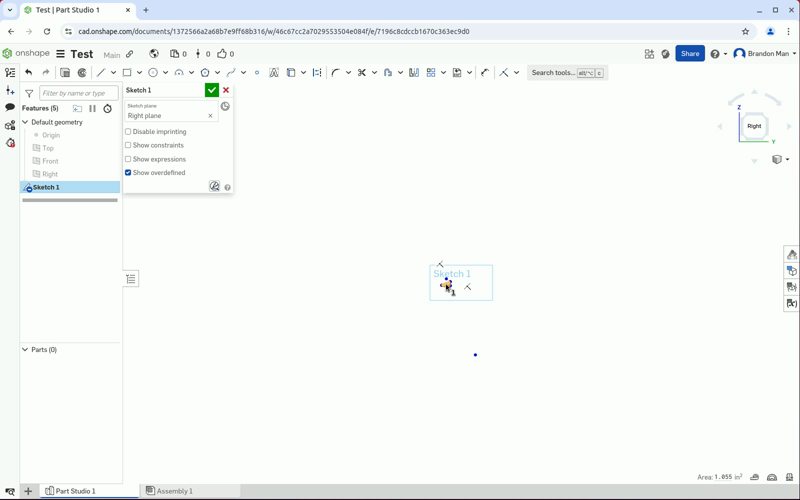
mouse_move(73, 352)
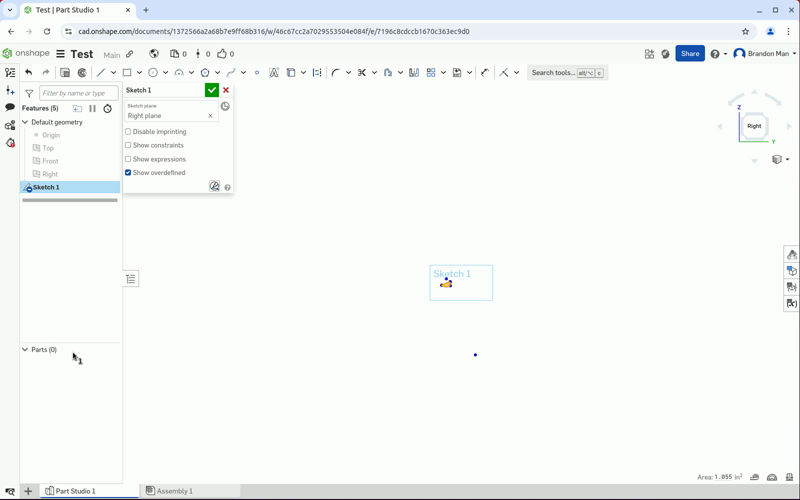
key(shift+y)
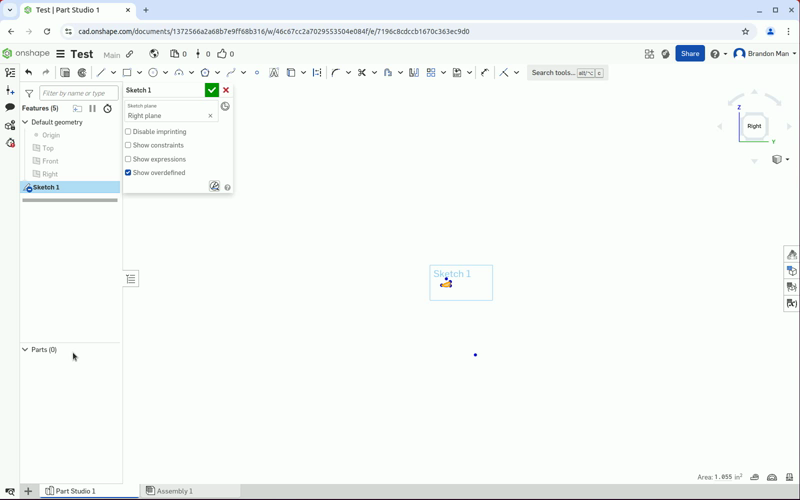
key(shift+e)
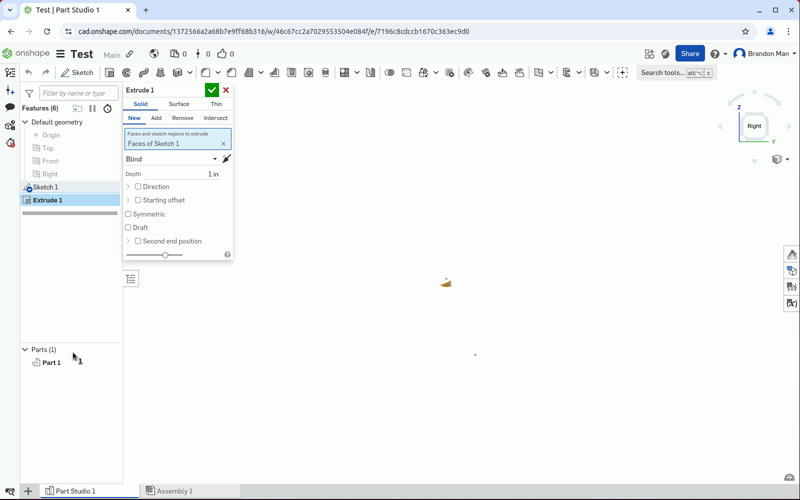
mouse_move(143, 106)
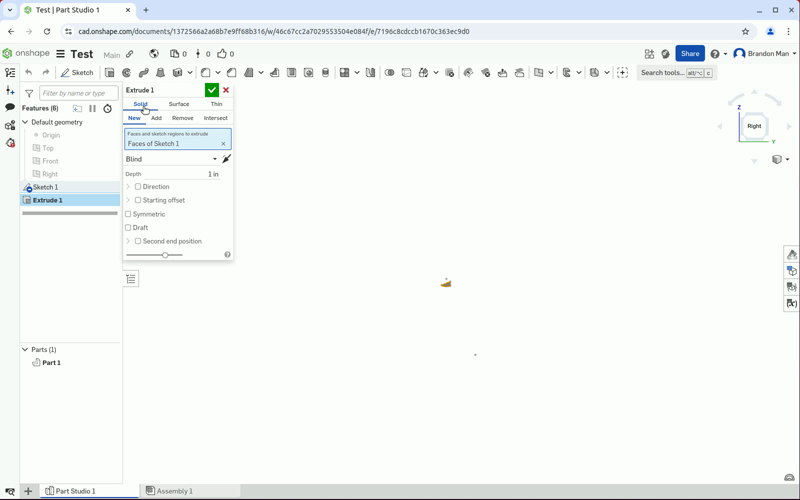
click(143, 106)
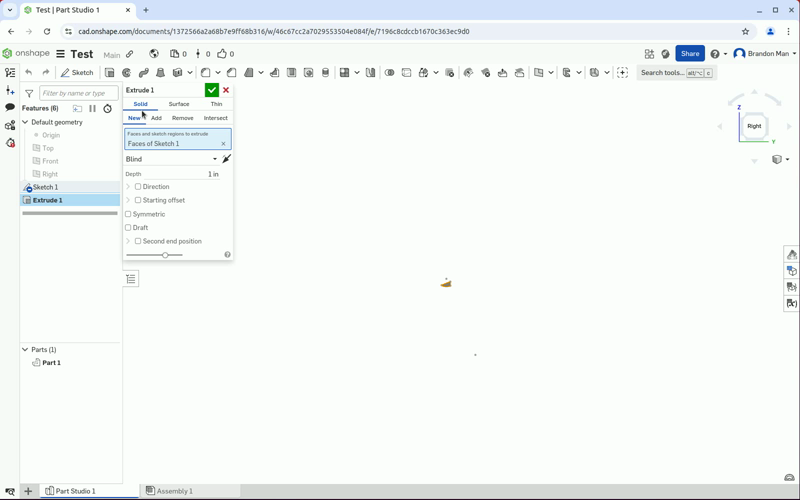
mouse_move(137, 120)
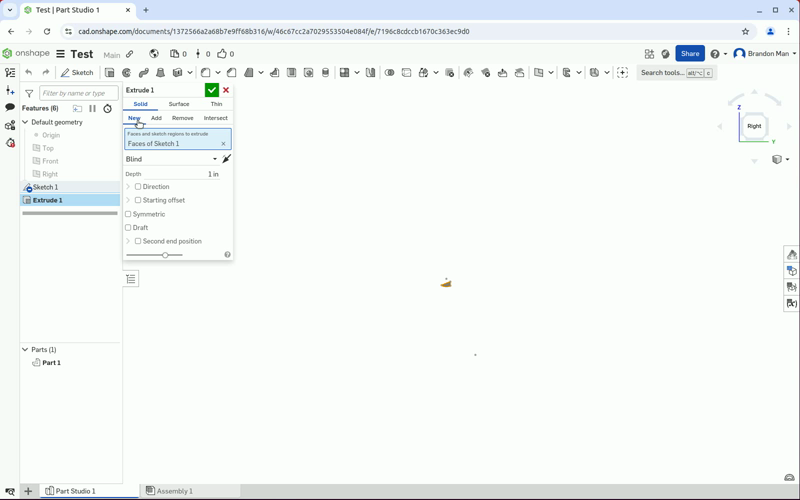
click(137, 120)
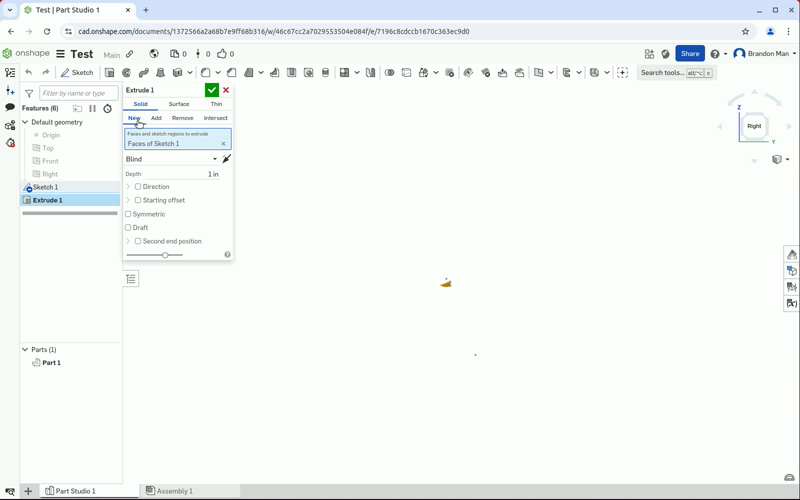
key(tab, 4)
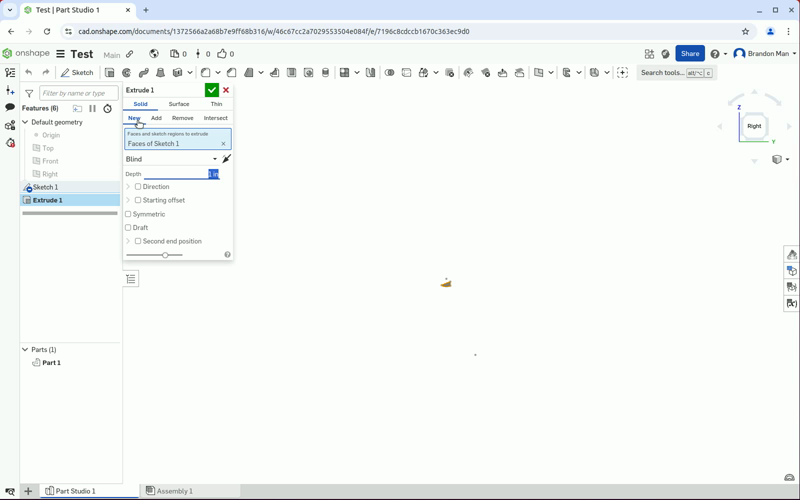
text(23.108)
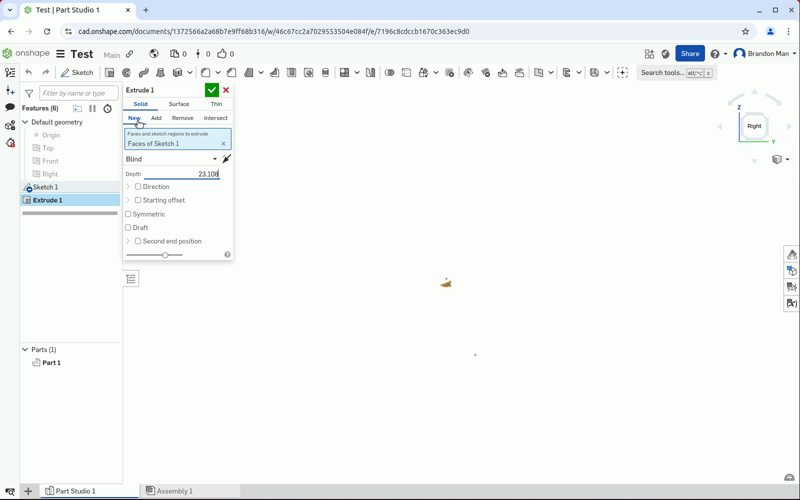
key(enter)
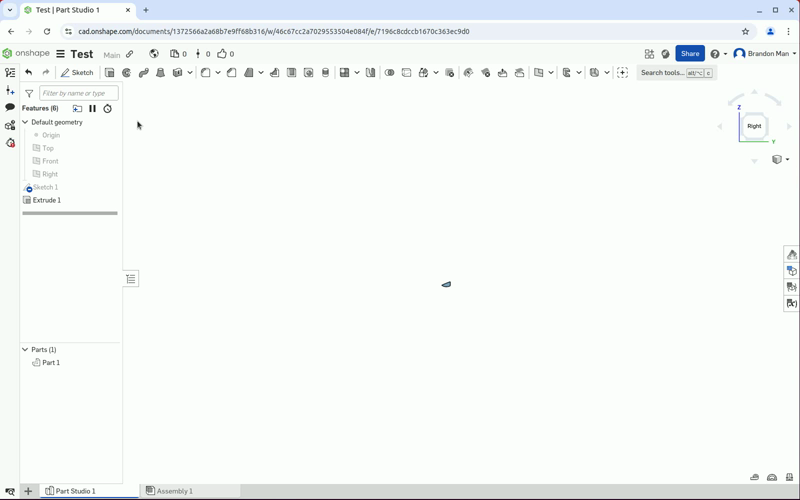
key(shift+h)
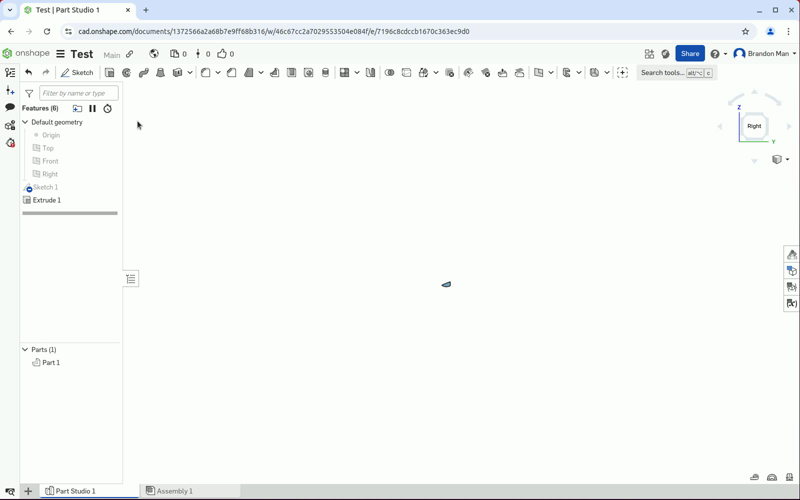
key(shift+h)
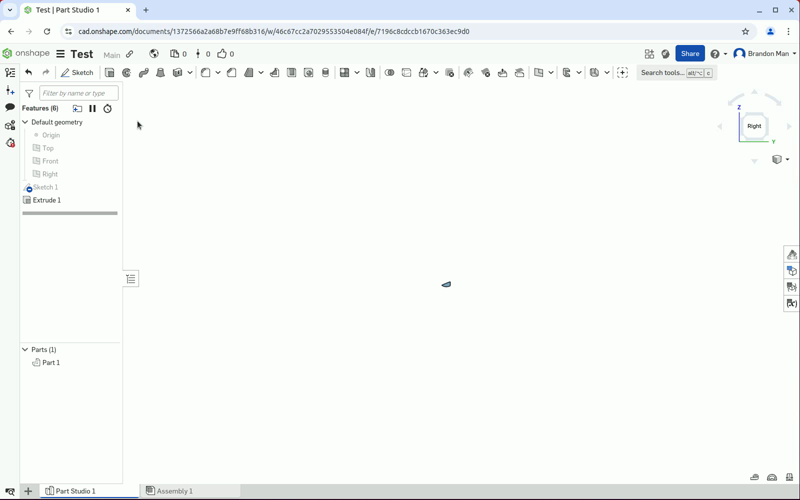
mouse_move(73, 189)
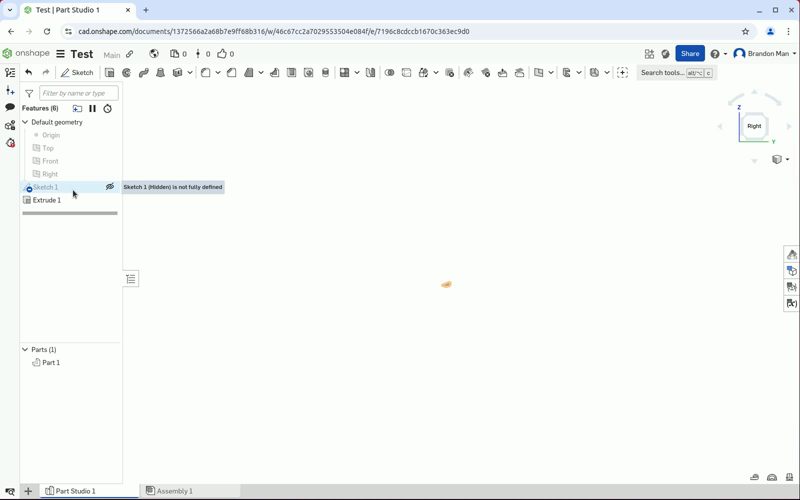
click(73, 189)
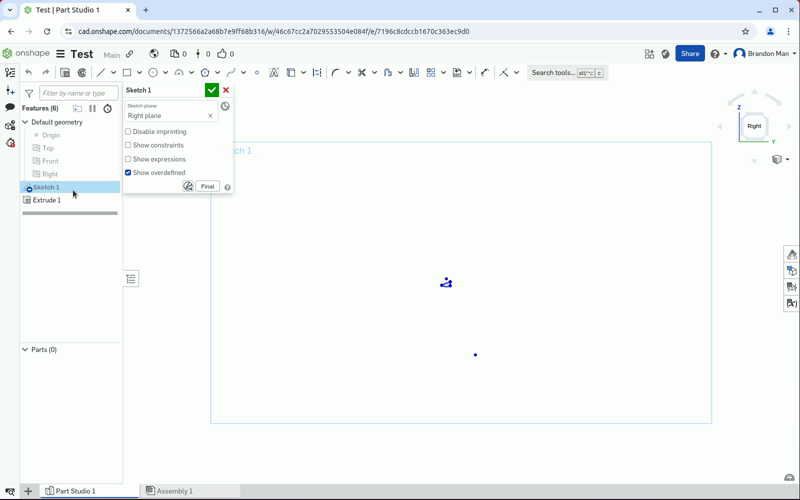
mouse_move(229, 92)
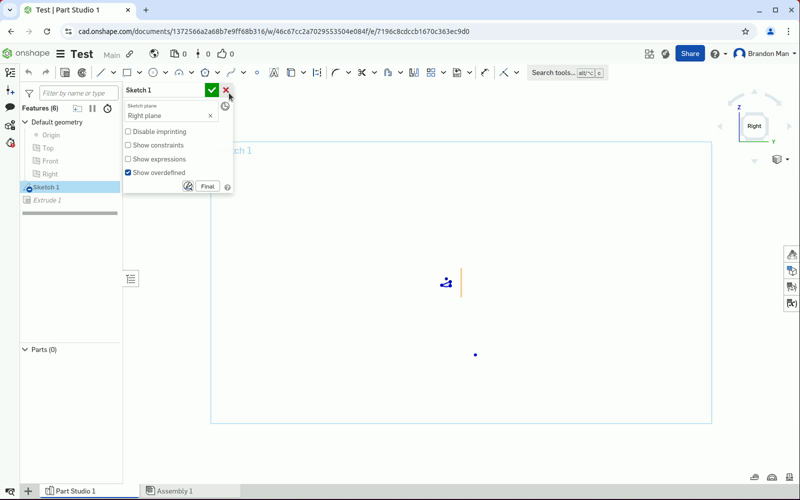
click(229, 92)
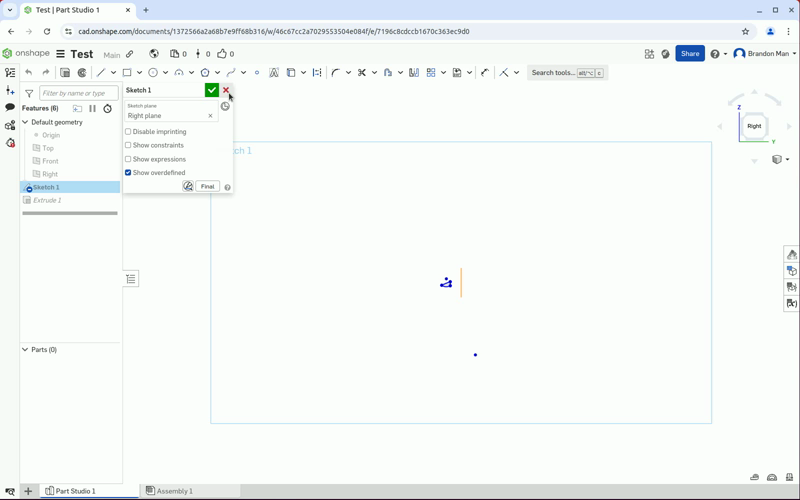
key(shift+s)
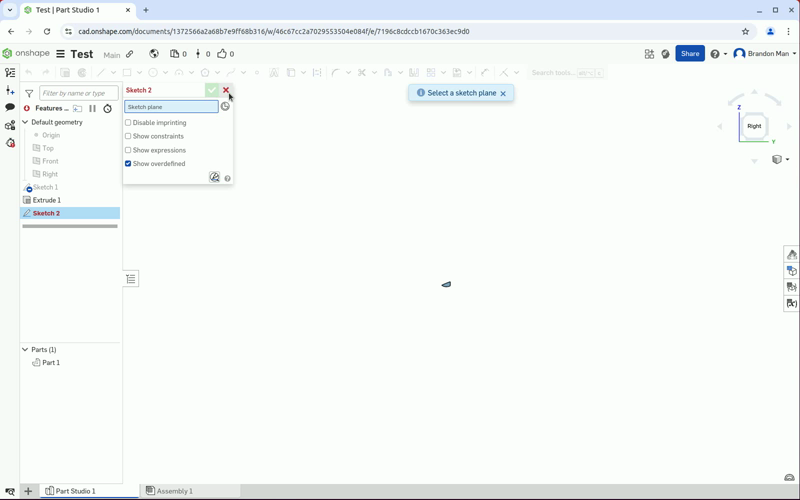
mouse_move(73, 176)
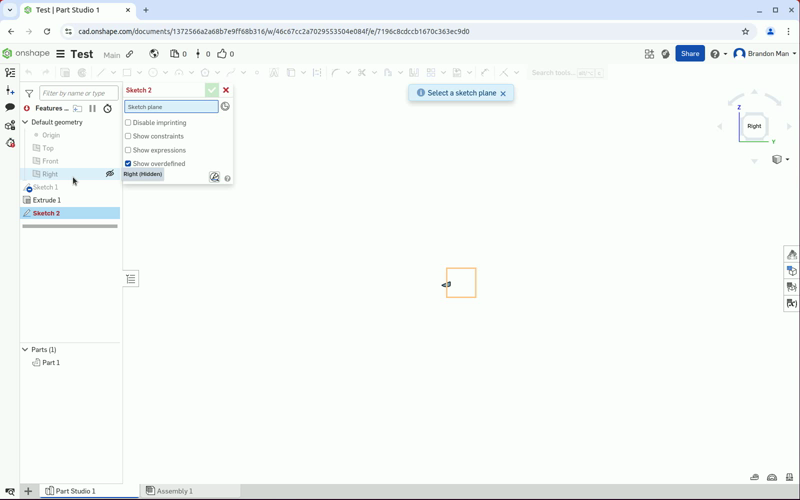
click(73, 176)
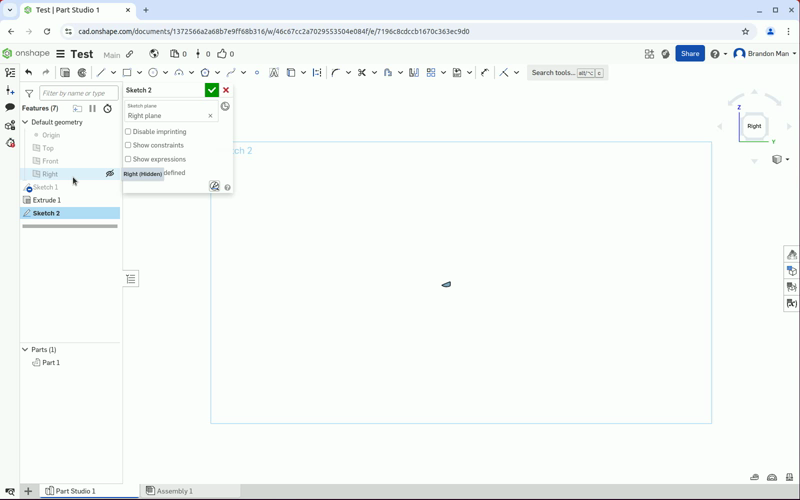
mouse_move(73, 352)
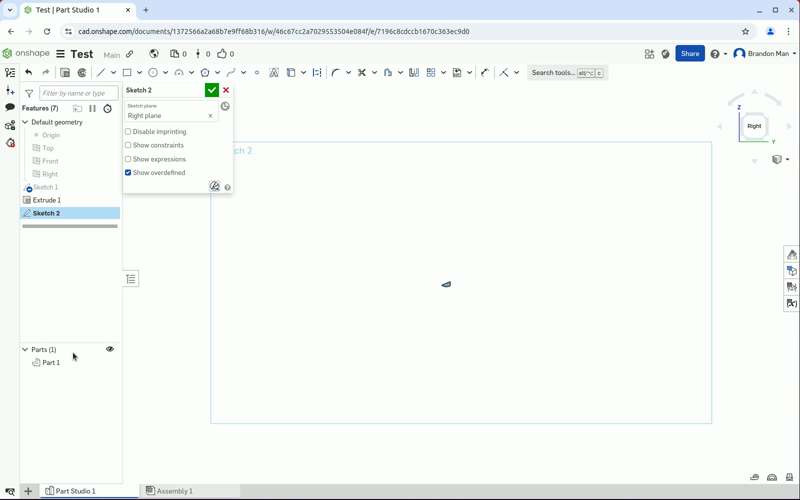
key(y)
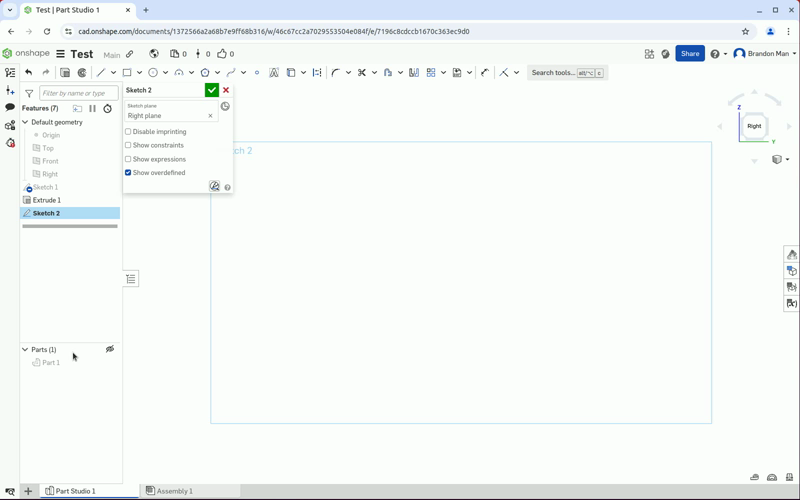
key(l)
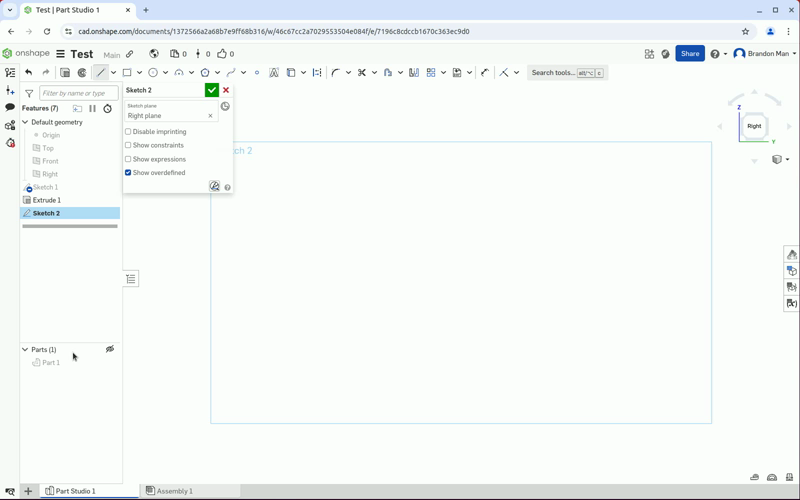
key_down(shift)
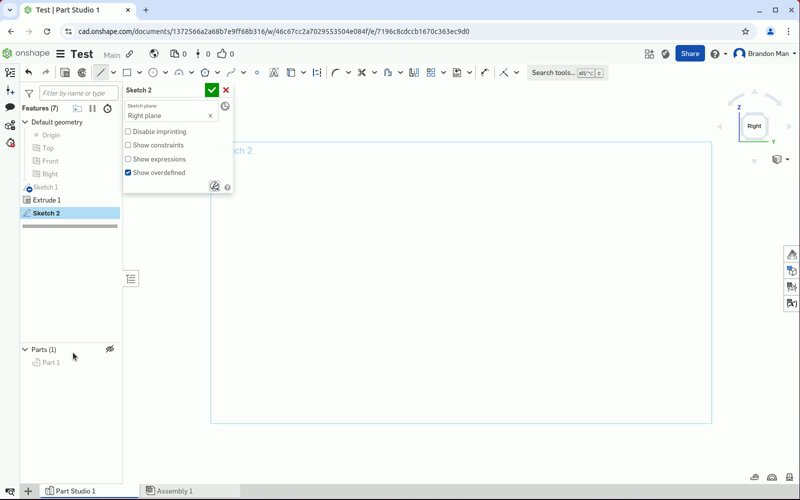
mouse_move(449, 285)
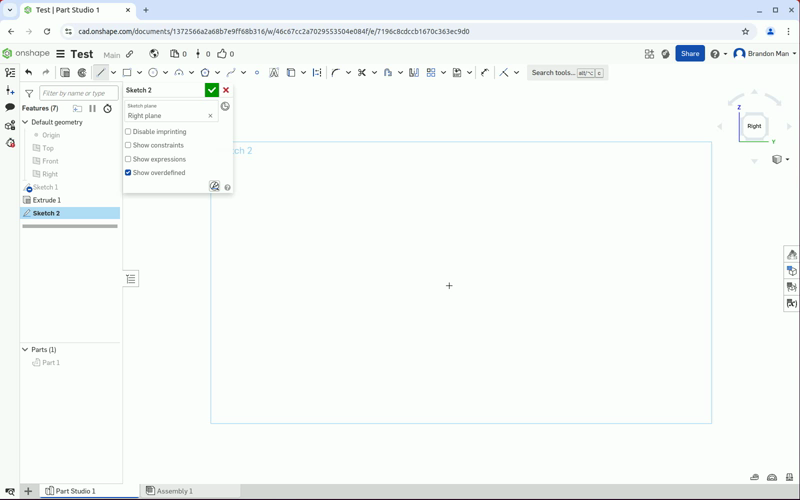
click(449, 285)
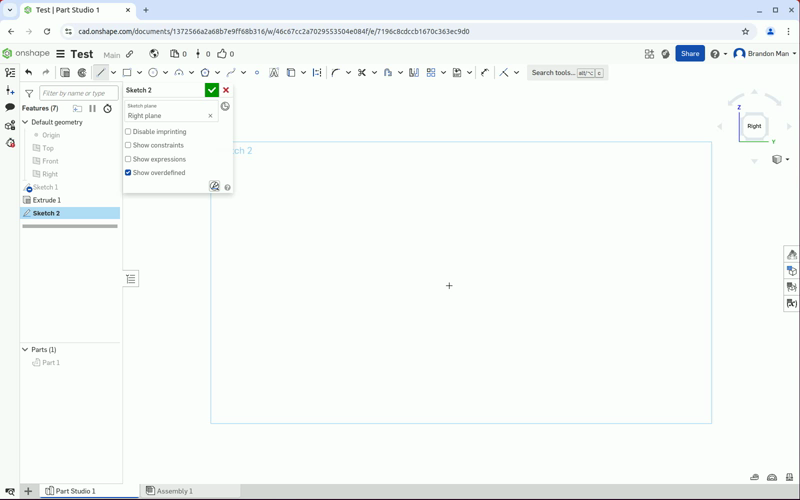
key_up(shift)
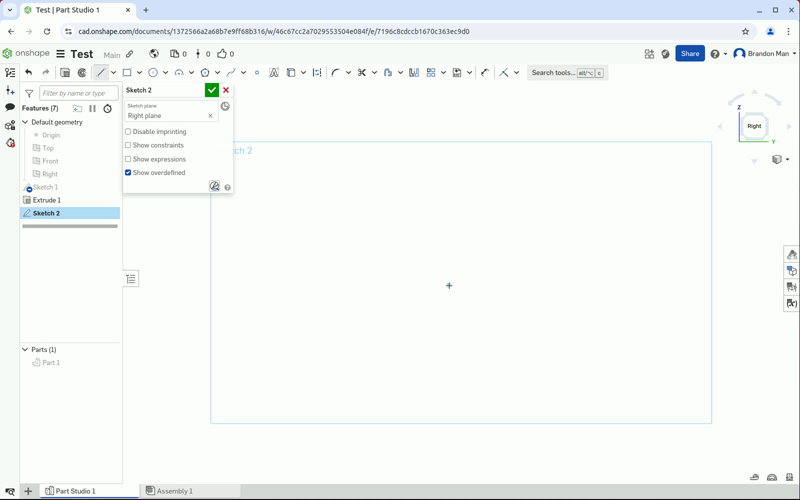
key_down(shift)
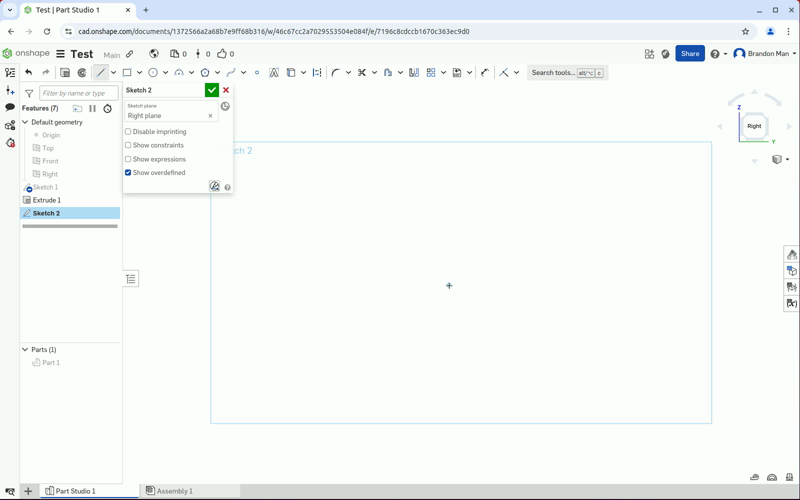
mouse_move(479, 285)
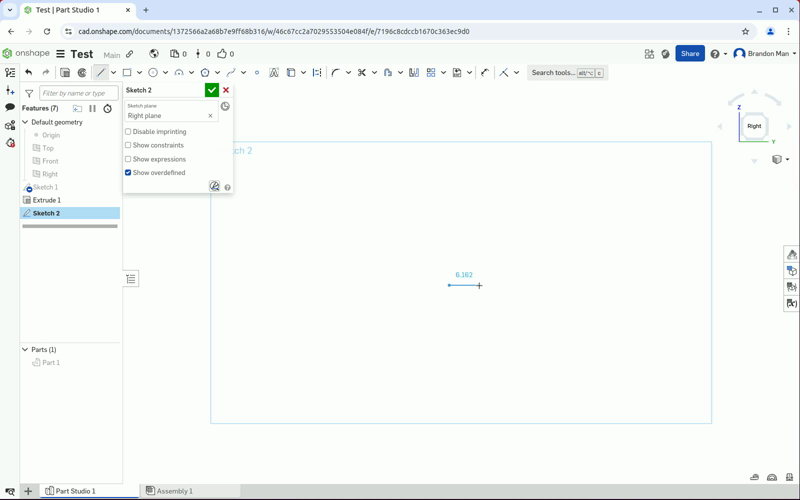
mouse_move(480, 285)
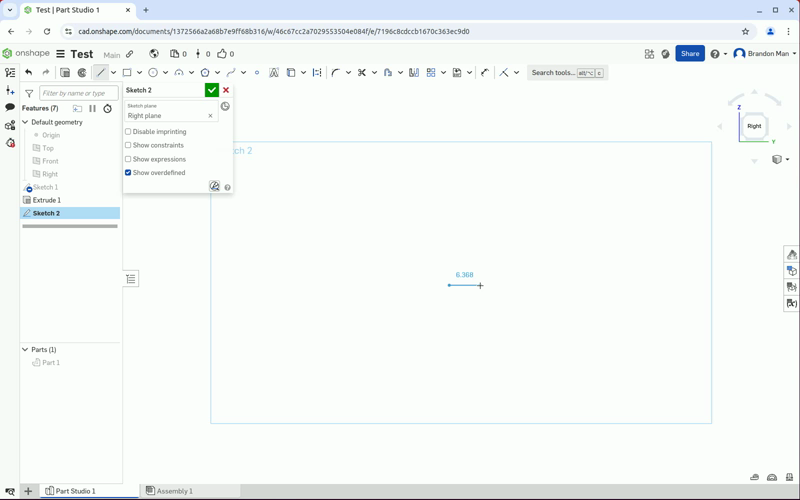
click(480, 285)
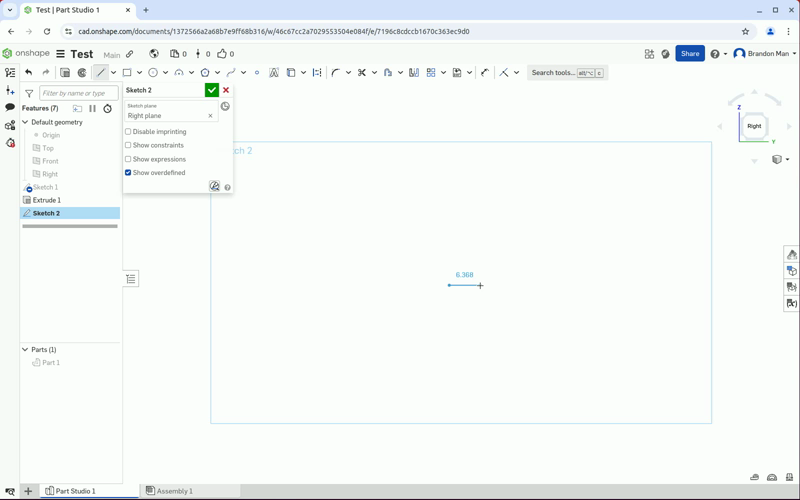
key_up(shift)
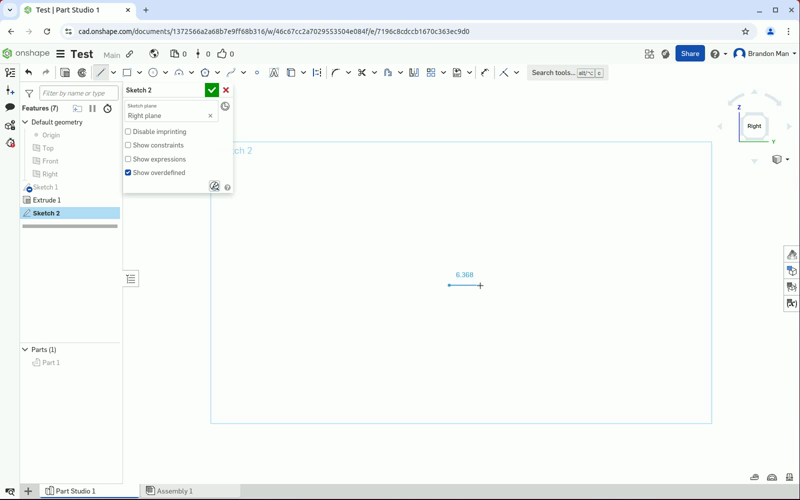
key_down(shift)
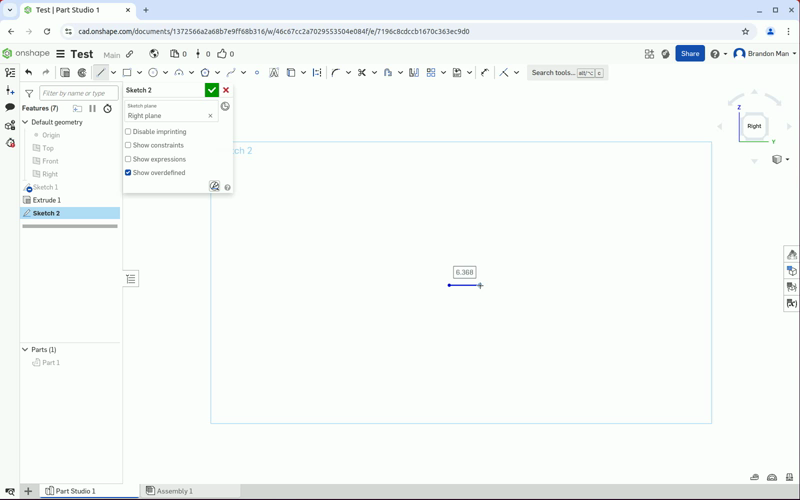
mouse_move(510, 285)
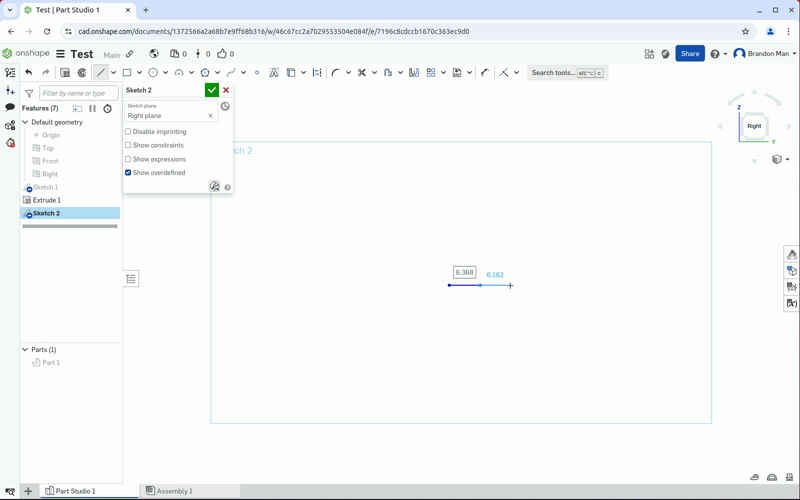
mouse_move(456, 279)
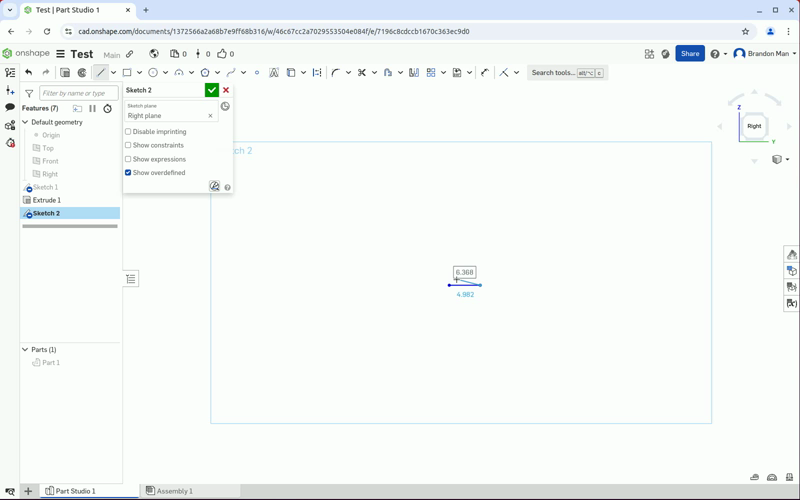
click(456, 279)
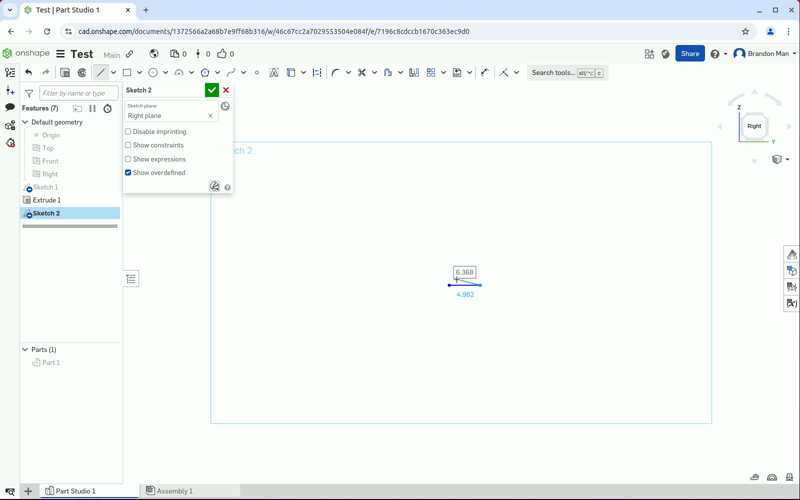
key_up(shift)
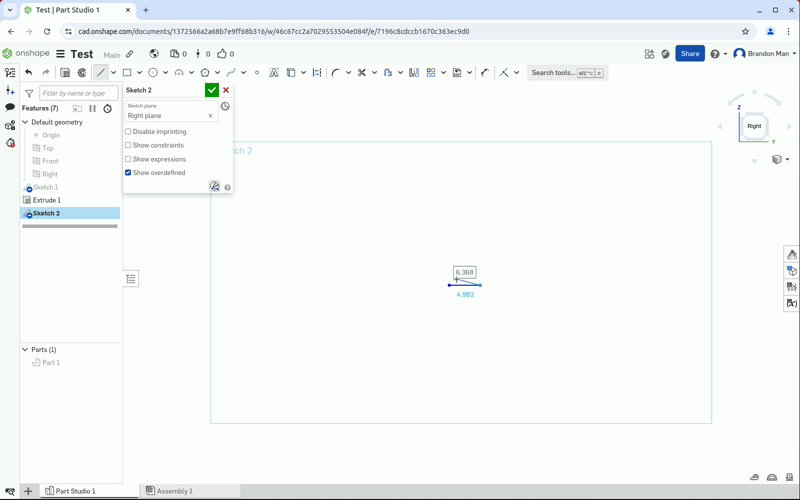
key(esc)
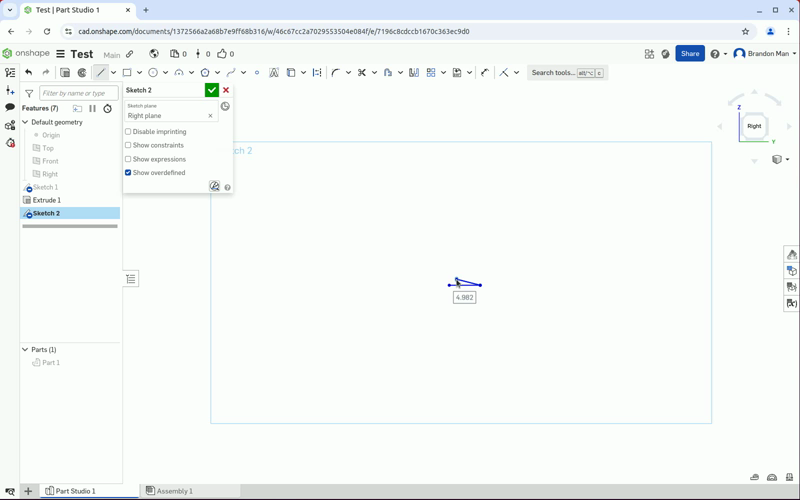
key(a)
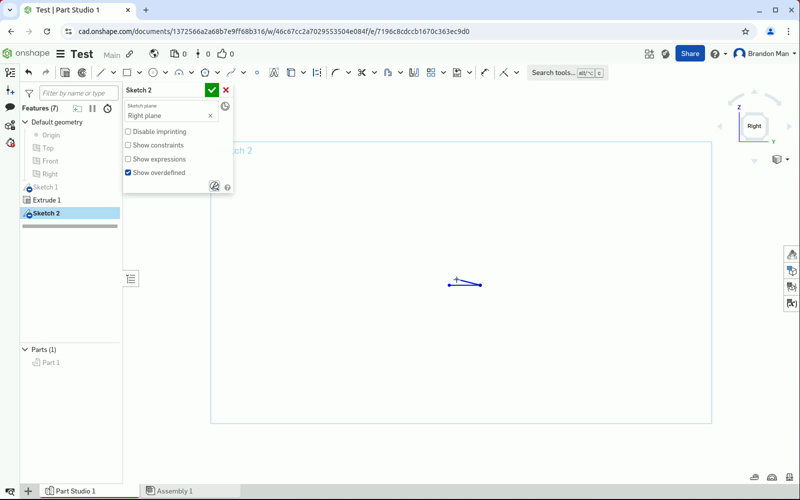
mouse_move(456, 279)
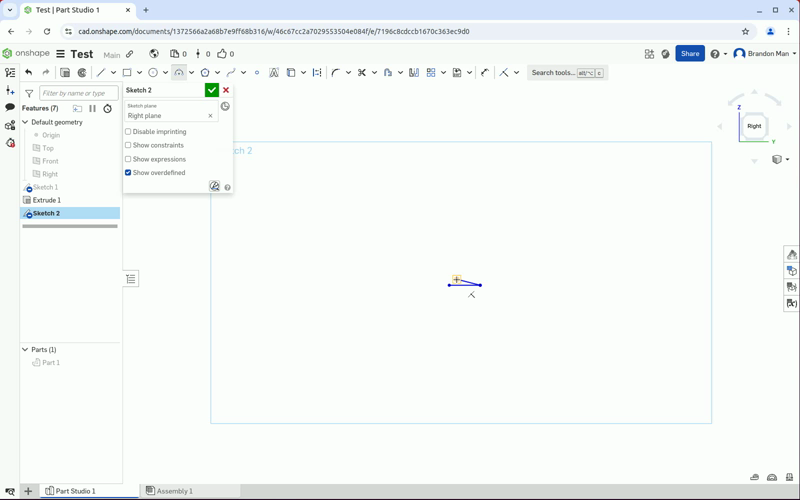
click(456, 279)
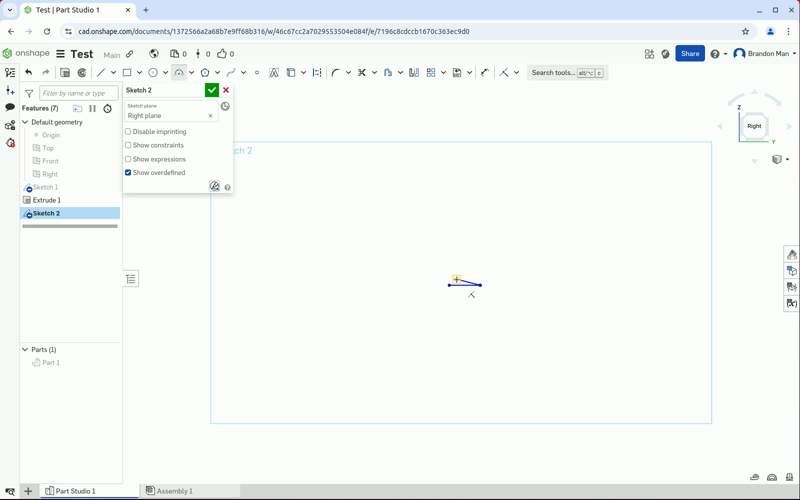
key_down(shift)
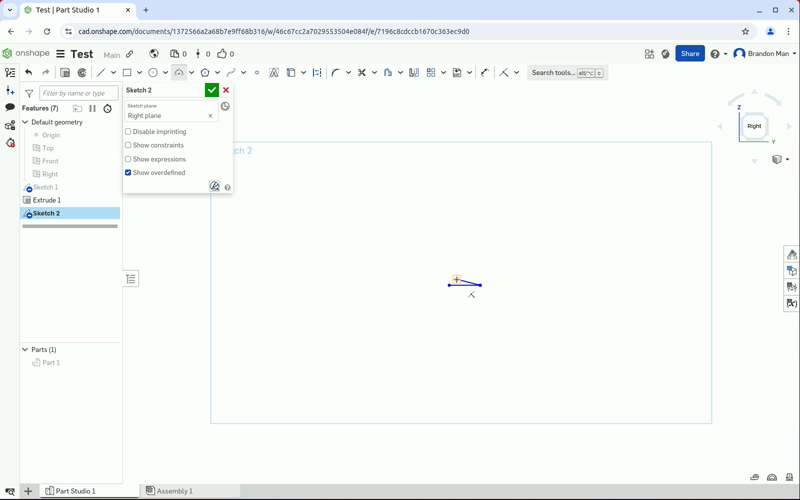
mouse_move(449, 281)
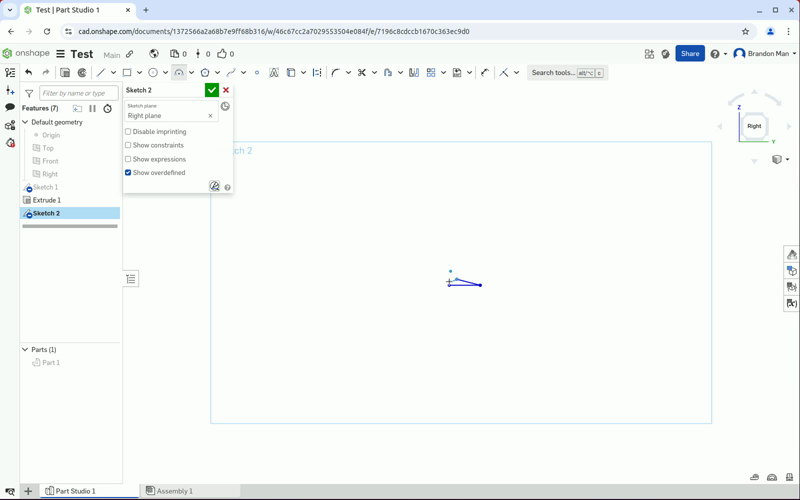
scroll(6)
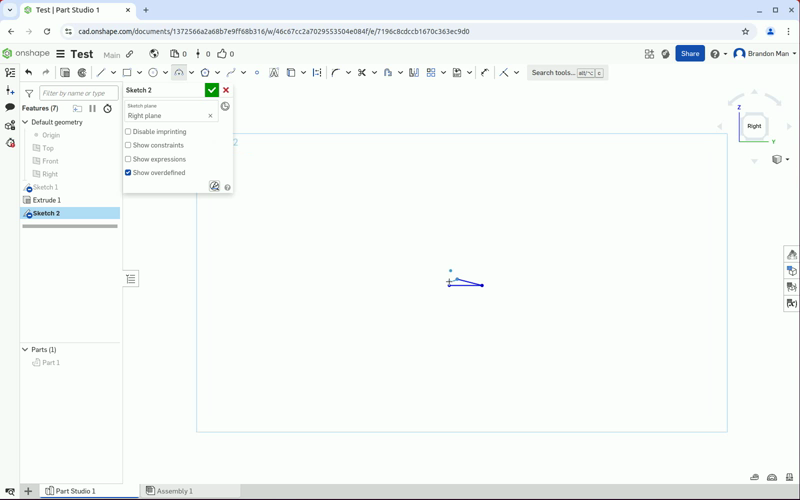
scroll(6)
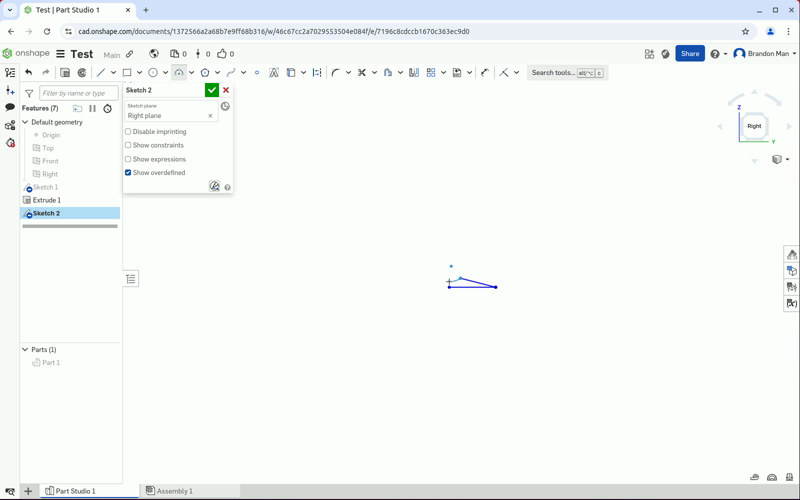
scroll(6)
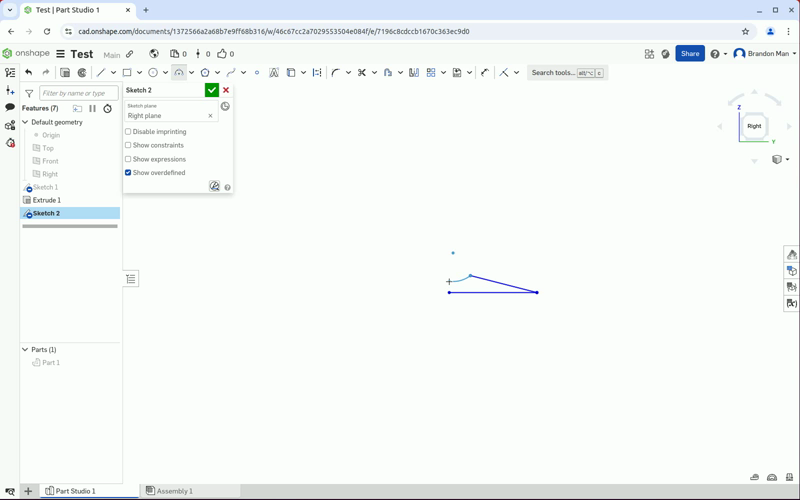
scroll(6)
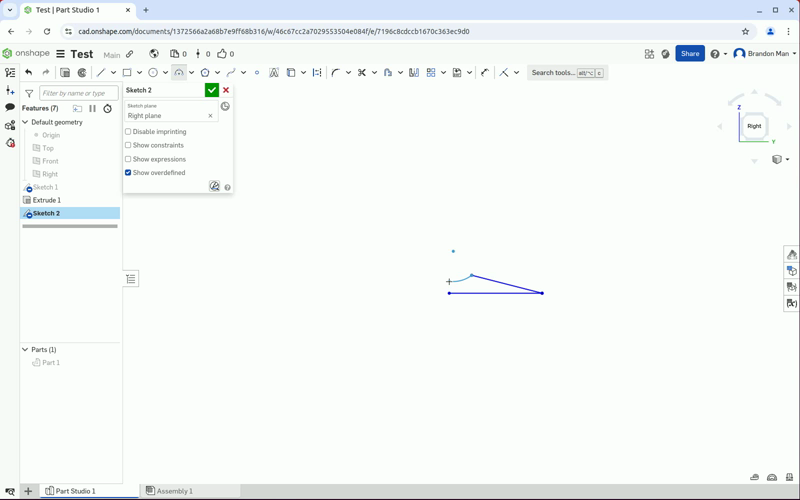
scroll(6)
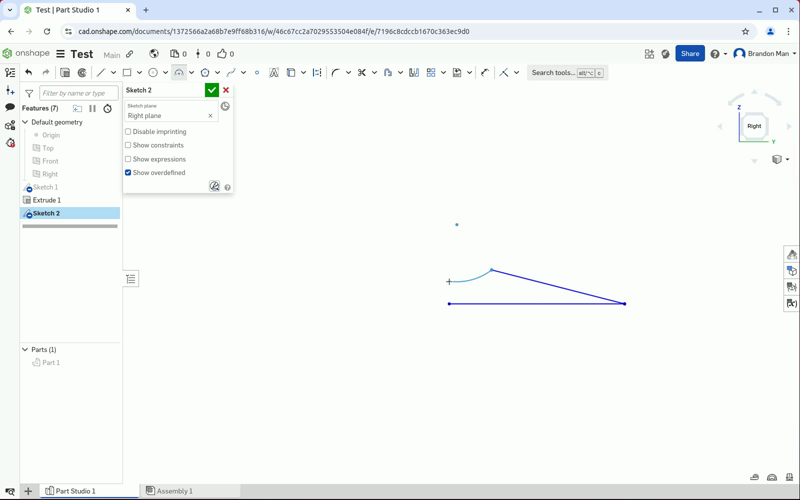
scroll(6)
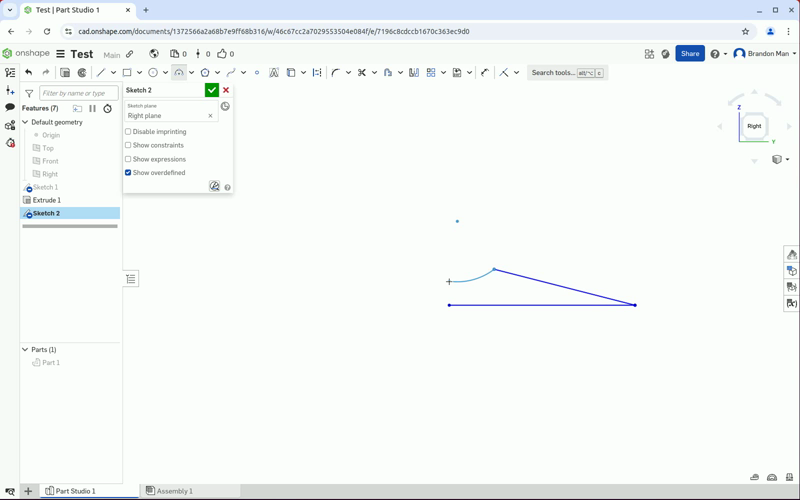
scroll(6)
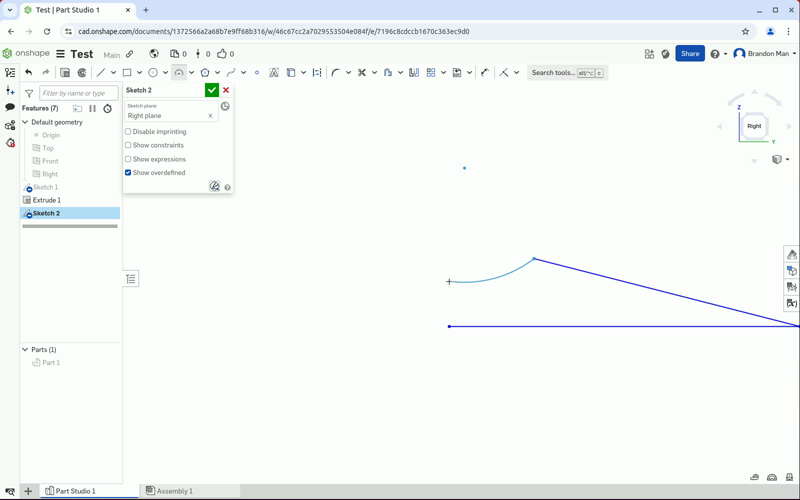
click(449, 281)
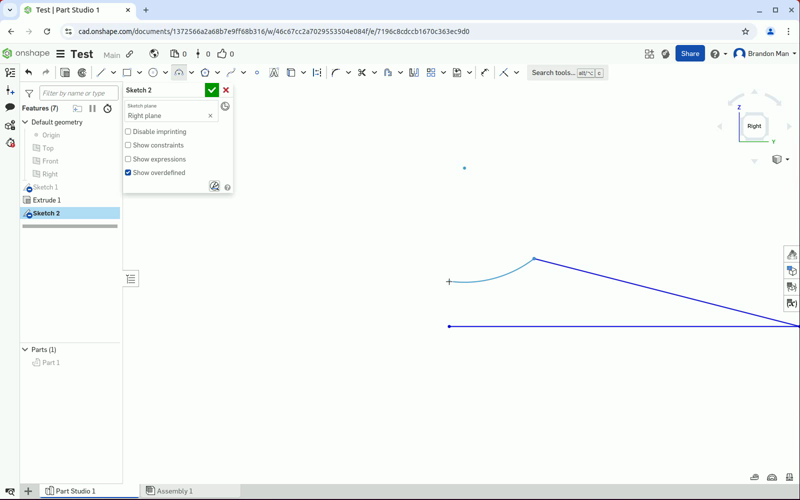
scroll(-6)
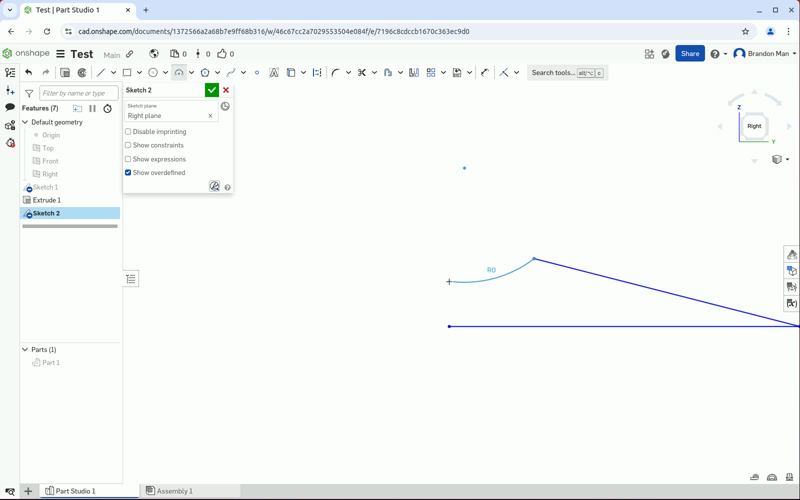
scroll(-6)
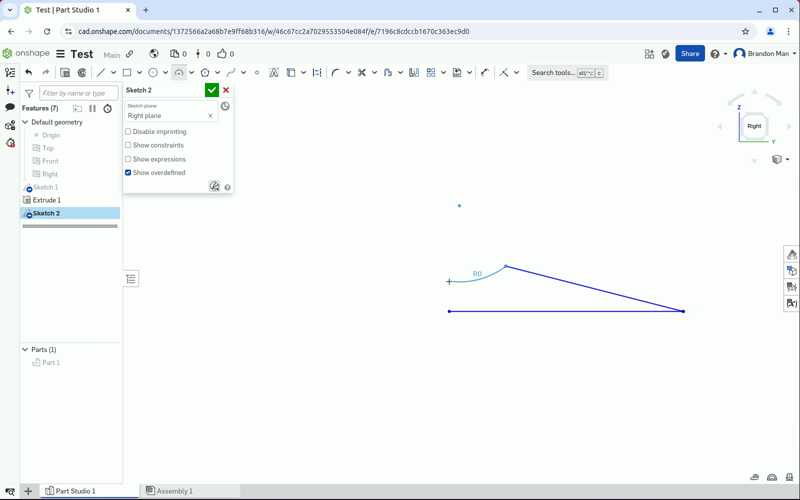
scroll(-6)
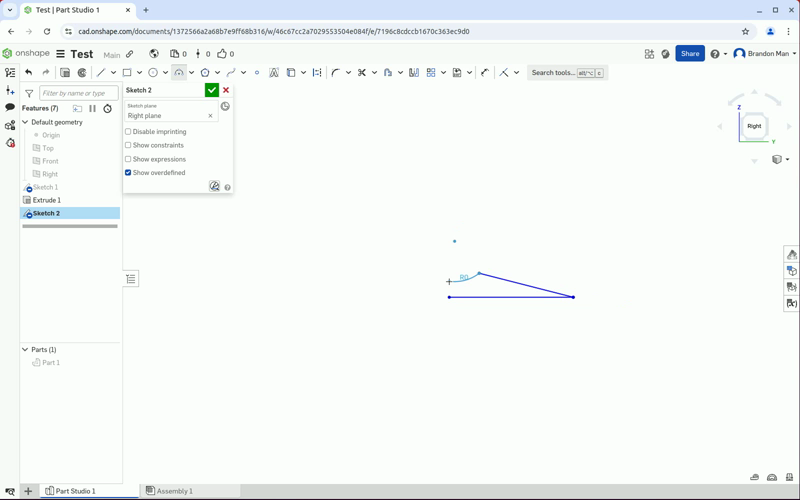
scroll(-6)
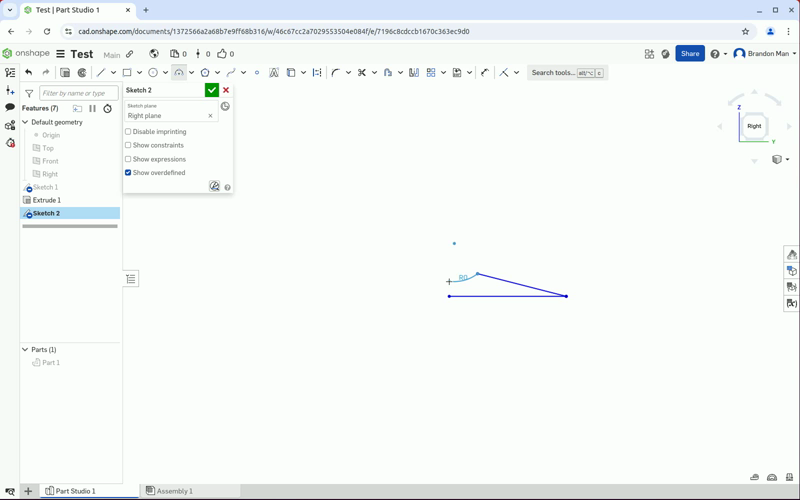
scroll(-6)
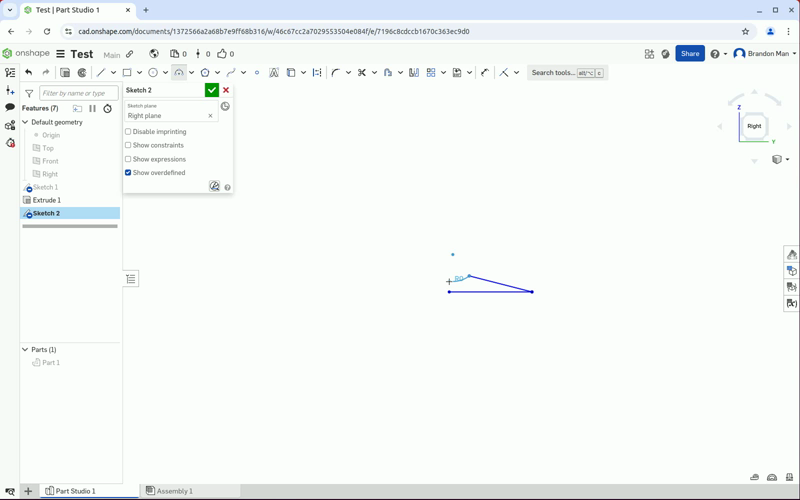
scroll(-6)
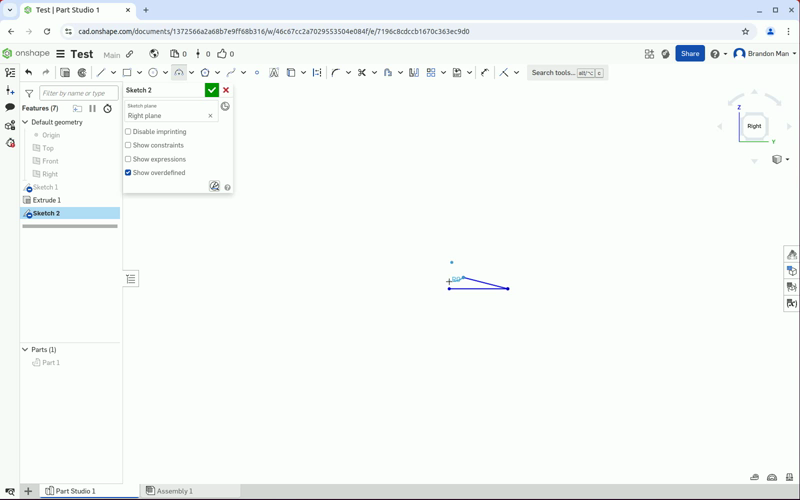
scroll(-6)
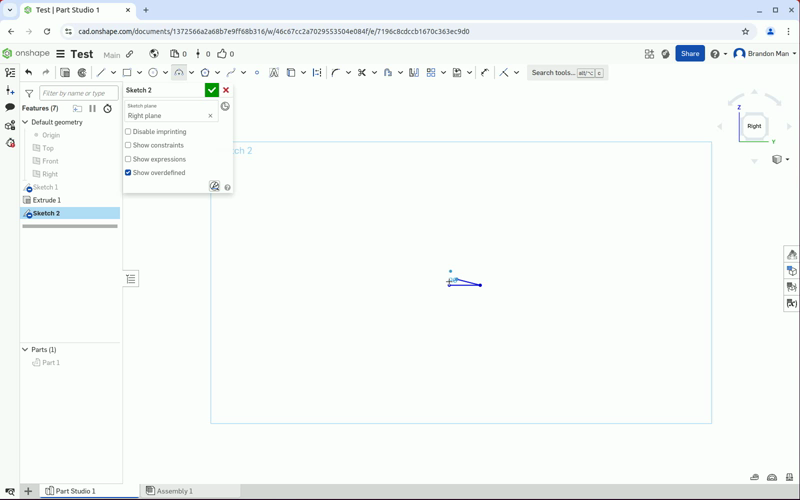
mouse_move(453, 280)
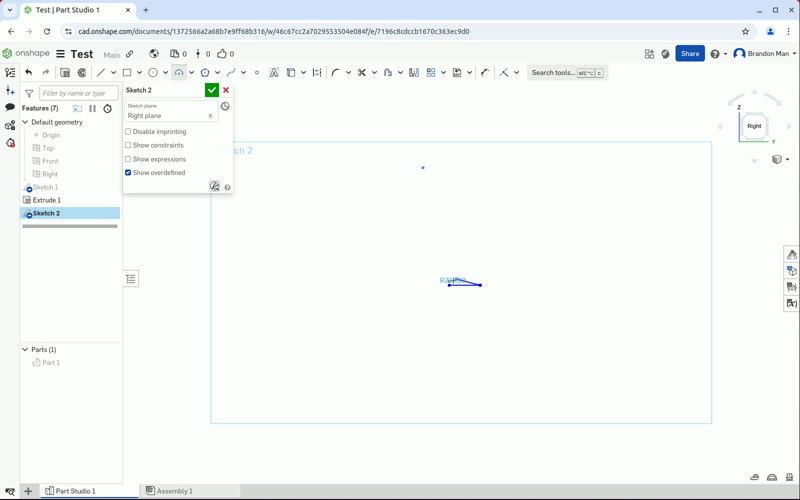
scroll(6)
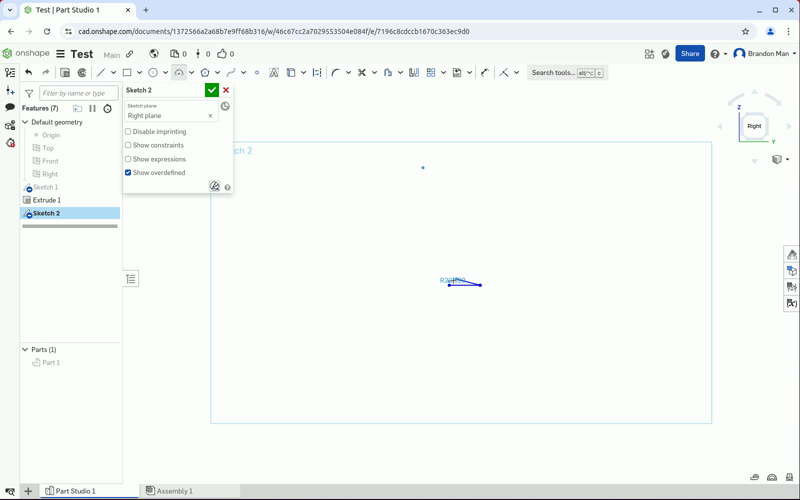
scroll(6)
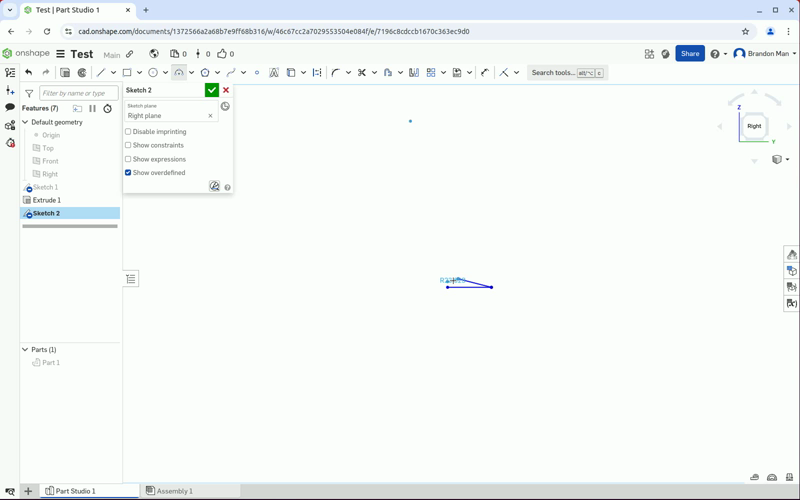
scroll(6)
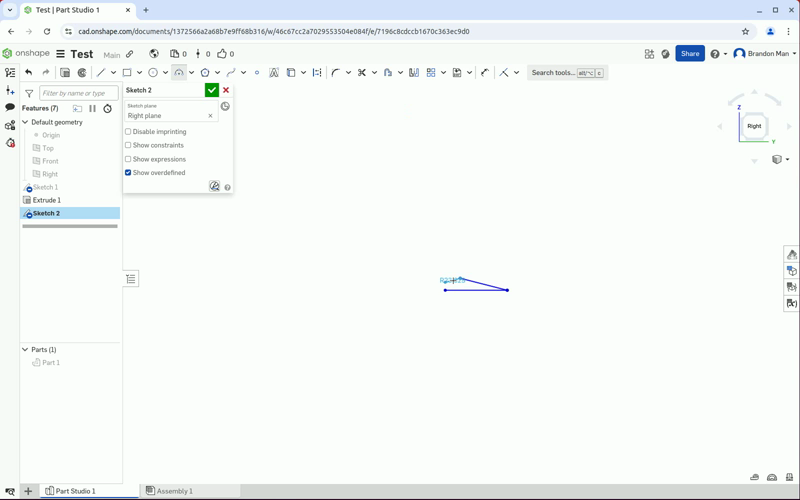
scroll(6)
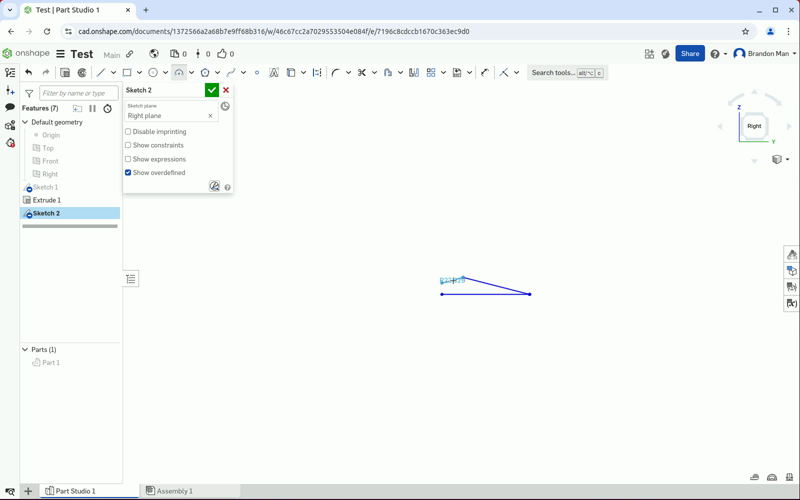
scroll(6)
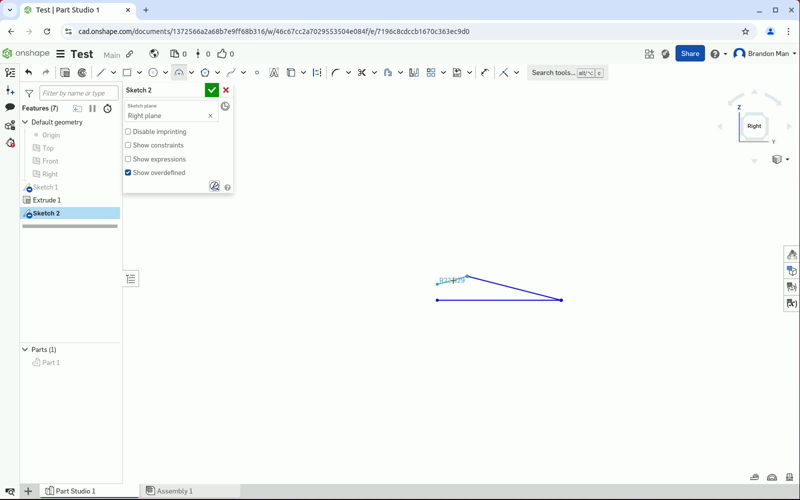
scroll(6)
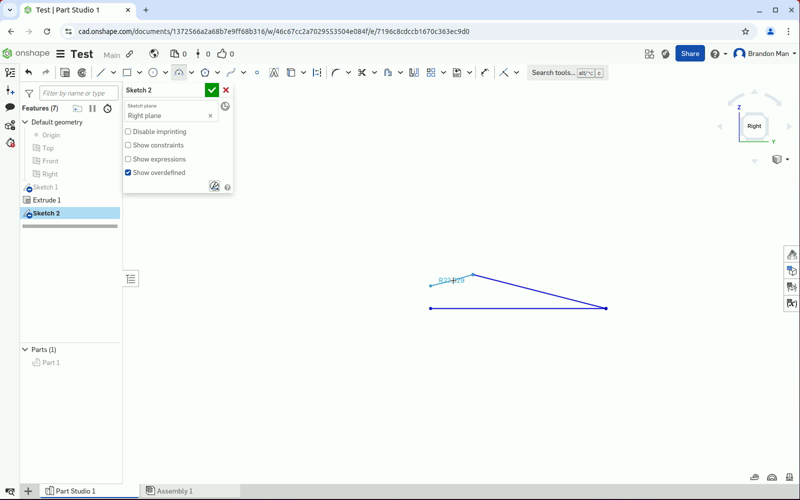
scroll(6)
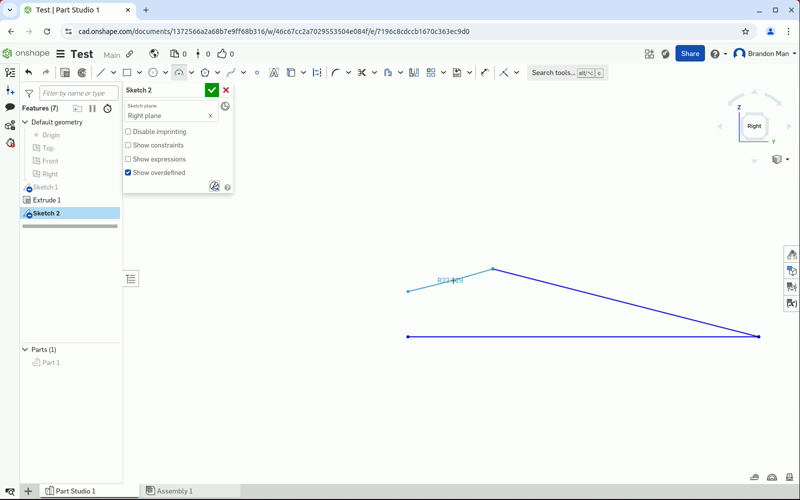
click(453, 280)
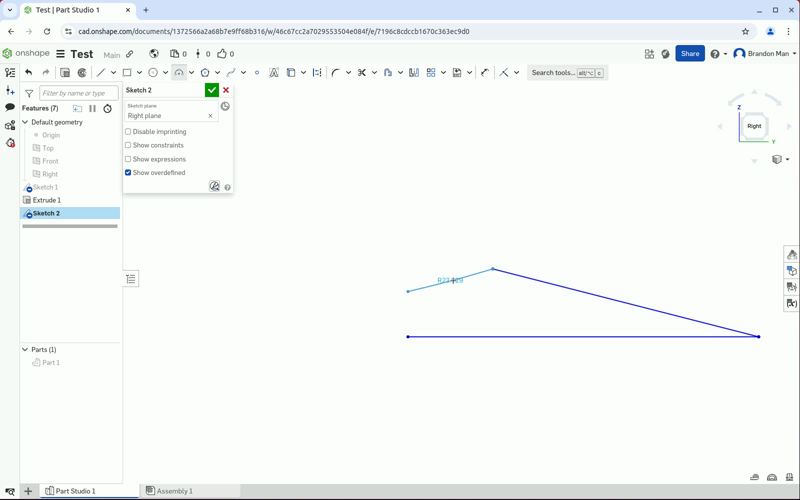
scroll(-6)
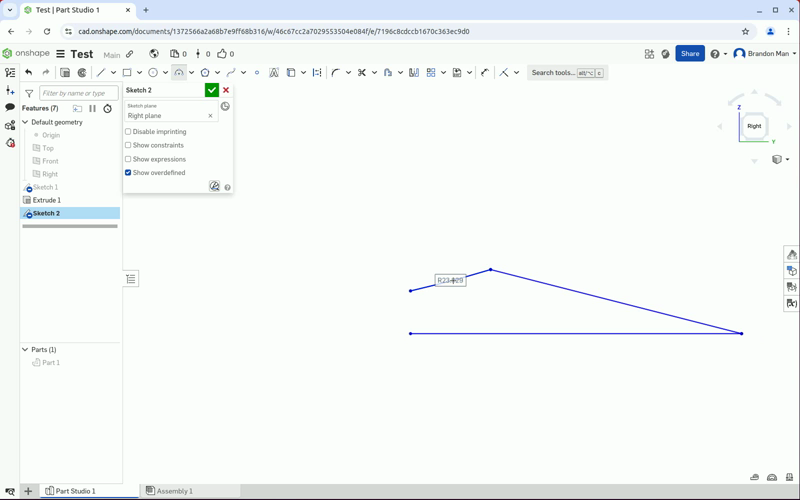
scroll(-6)
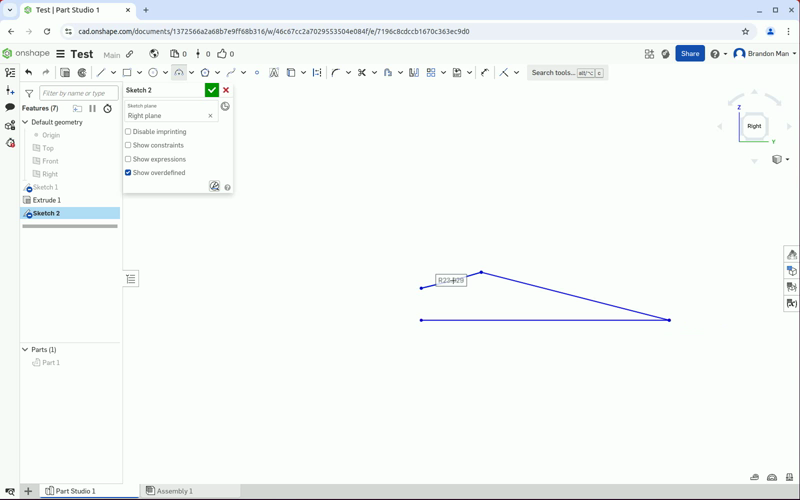
scroll(-6)
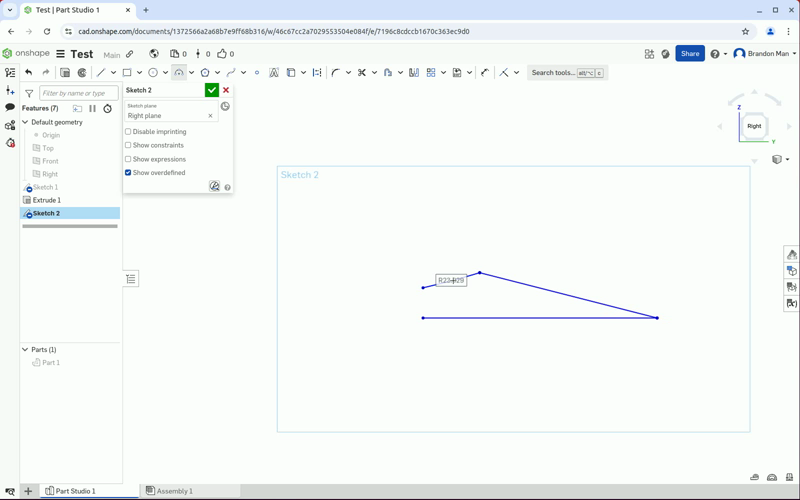
scroll(-6)
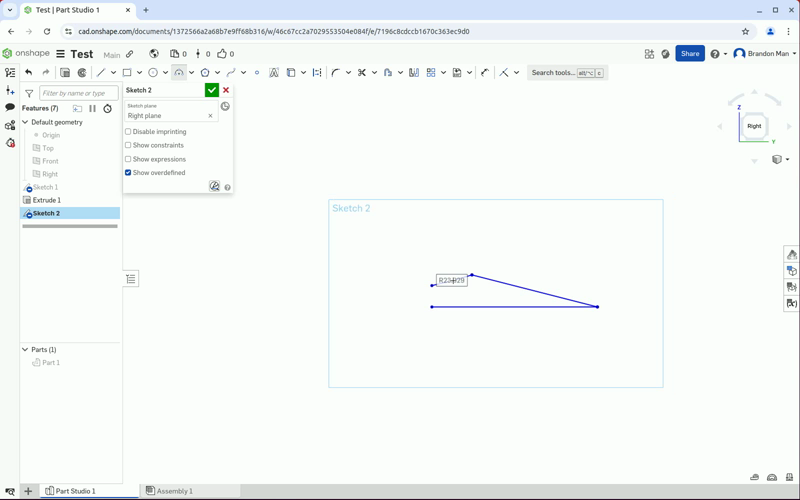
scroll(-6)
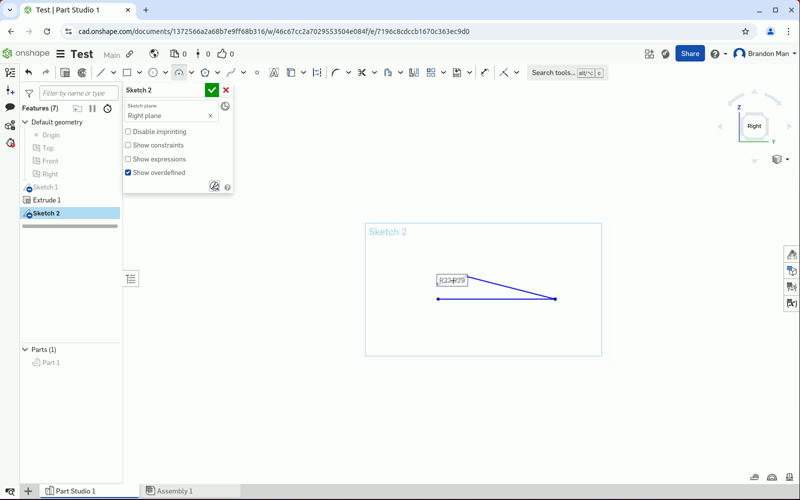
scroll(-6)
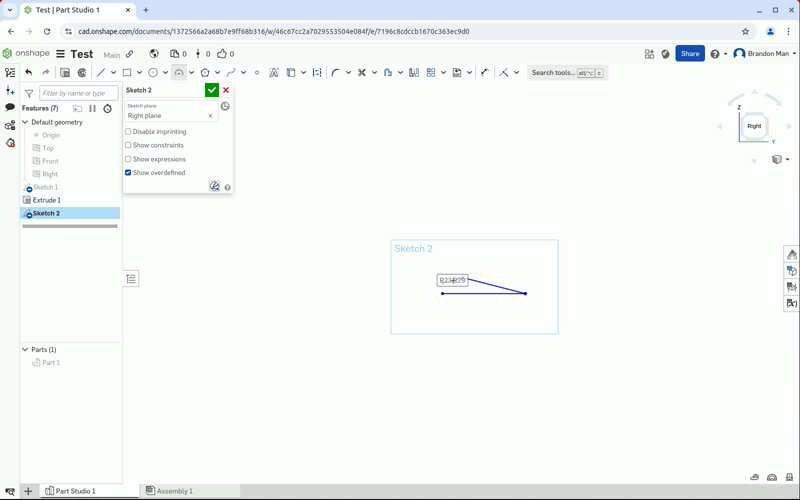
scroll(-6)
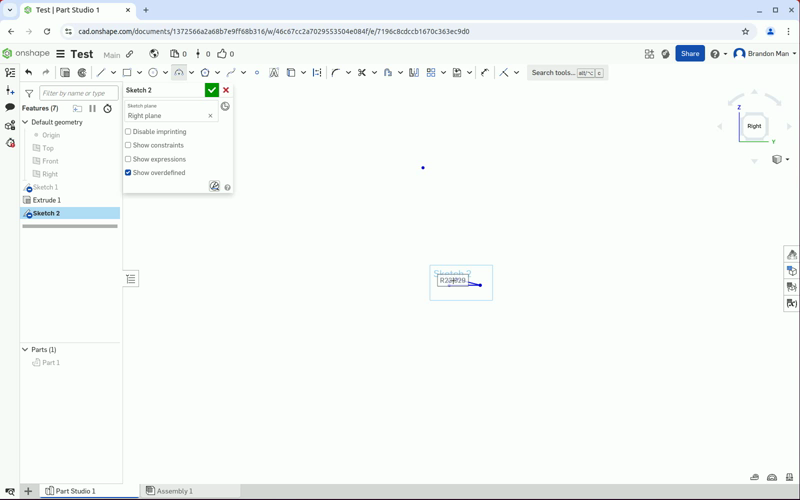
key_up(shift)
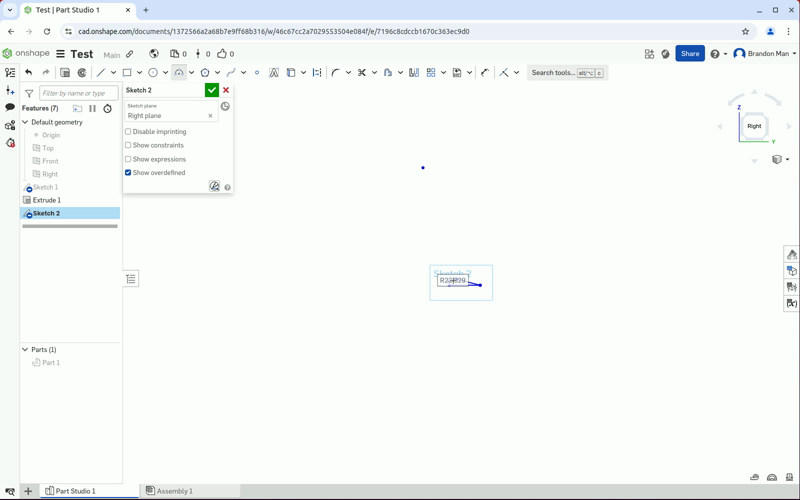
key(esc)
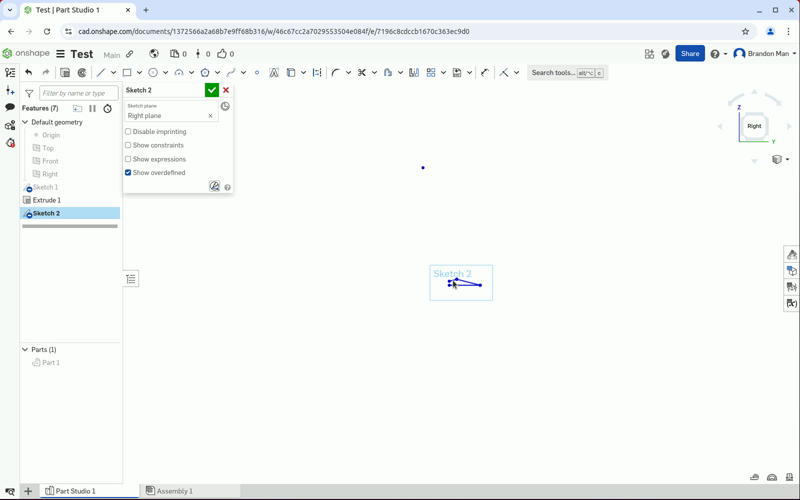
key(l)
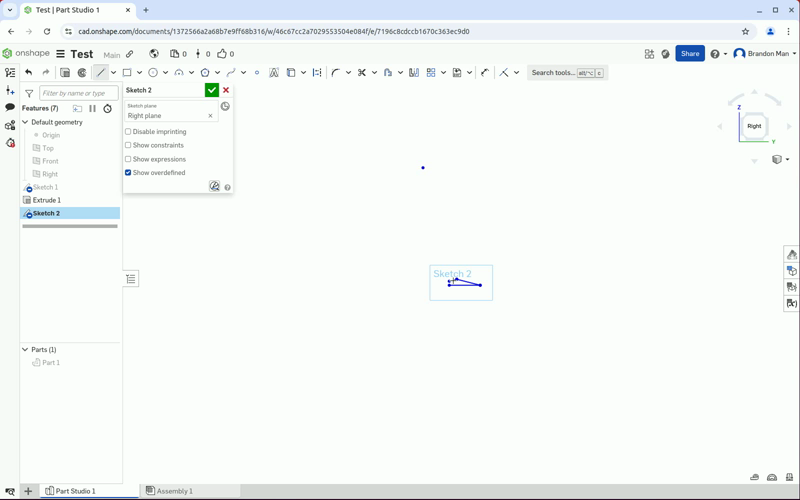
mouse_move(449, 281)
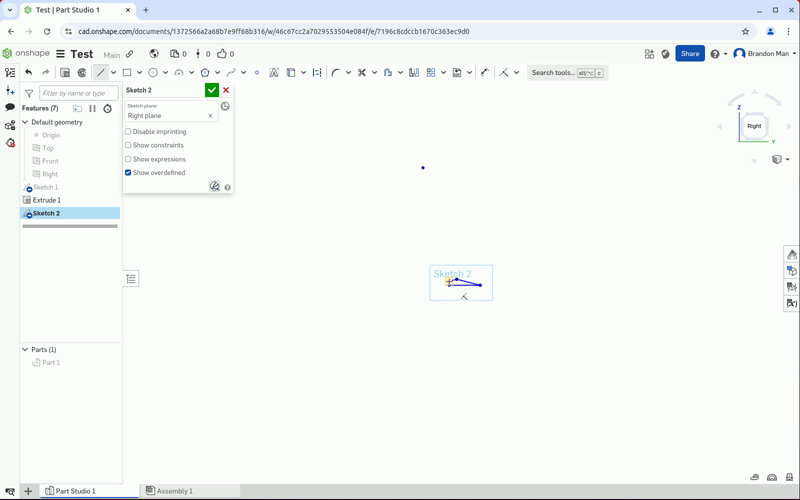
scroll(6)
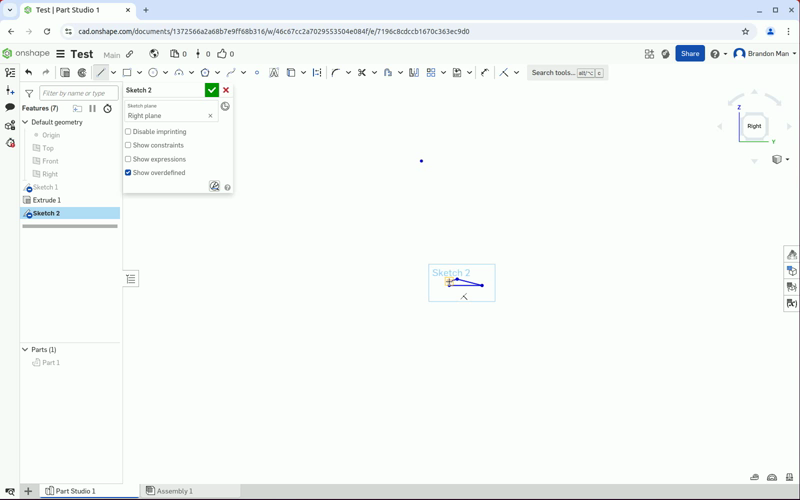
scroll(6)
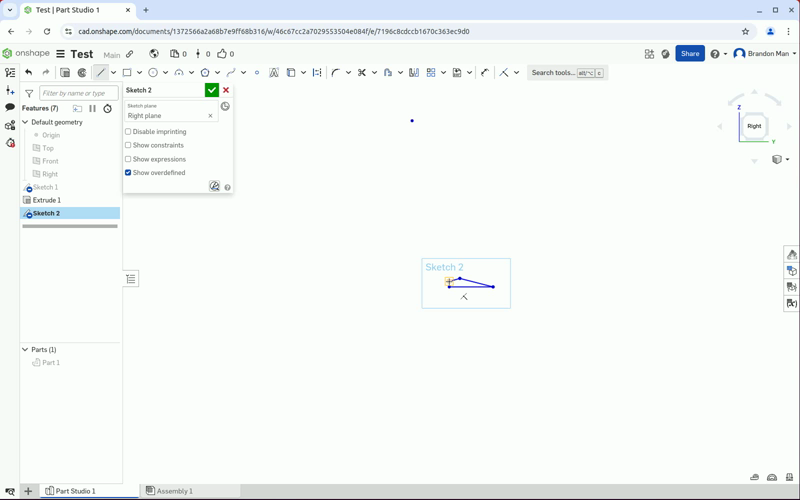
scroll(6)
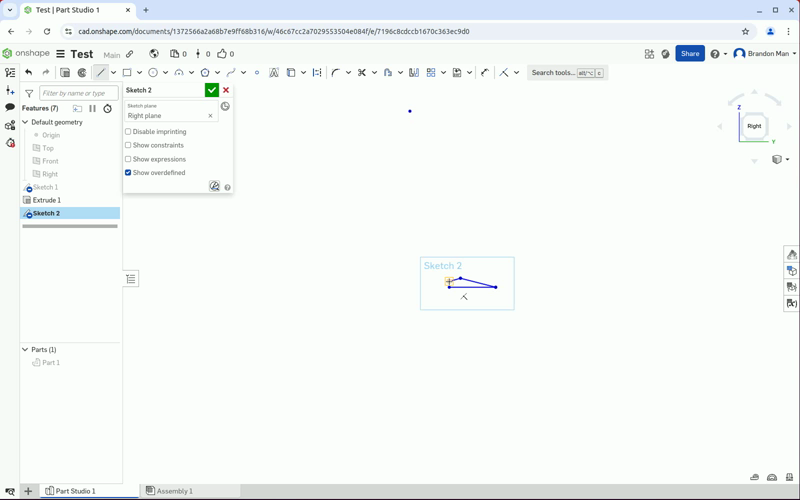
scroll(6)
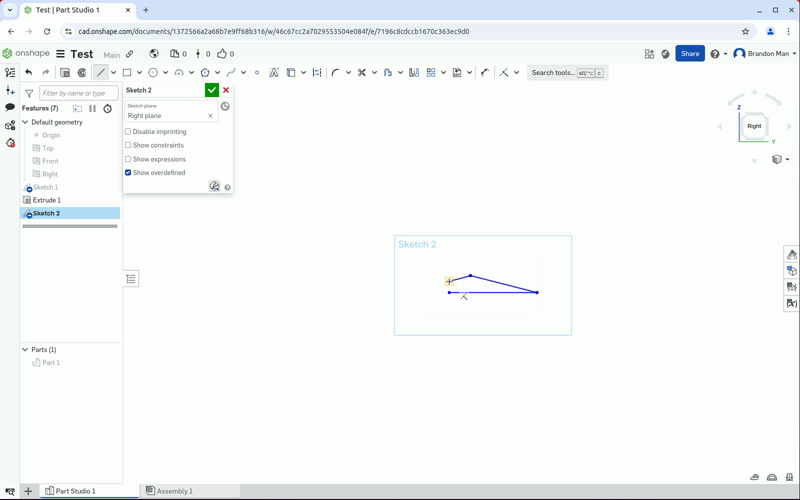
scroll(6)
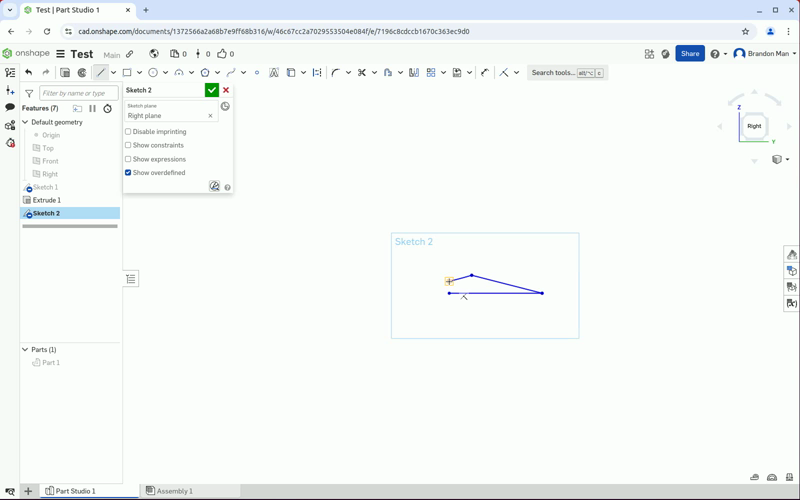
scroll(6)
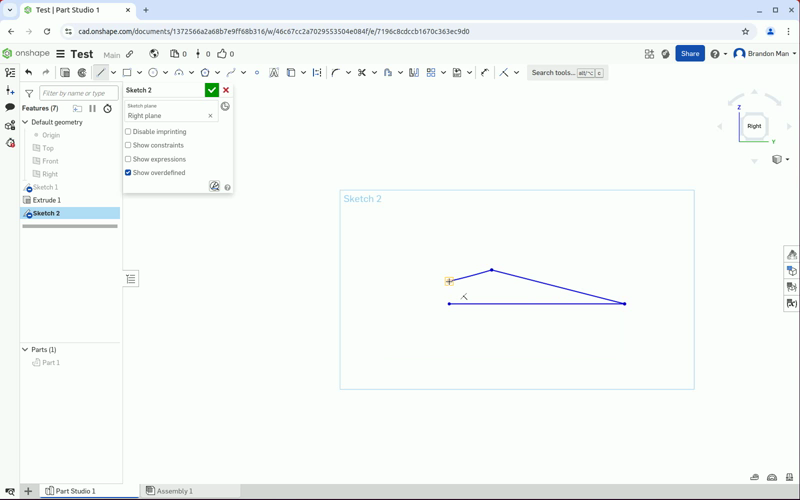
scroll(6)
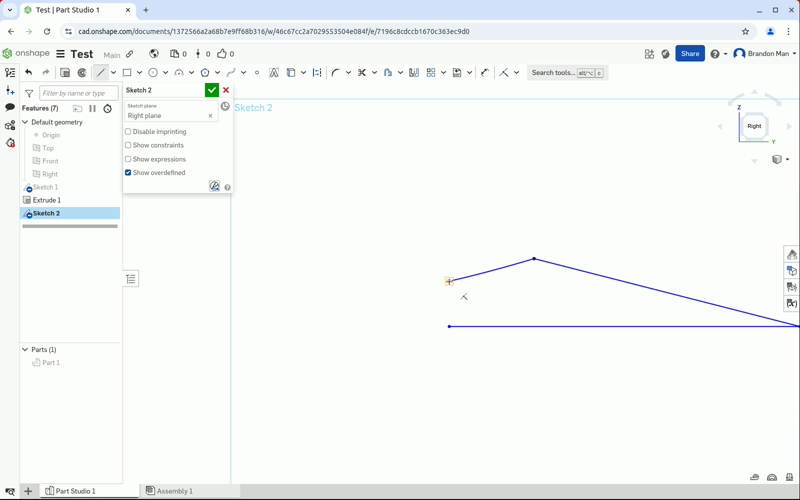
click(449, 281)
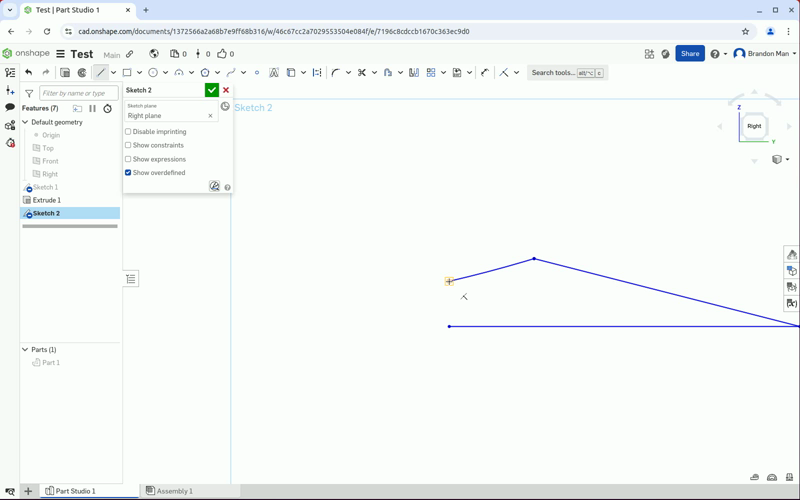
scroll(-6)
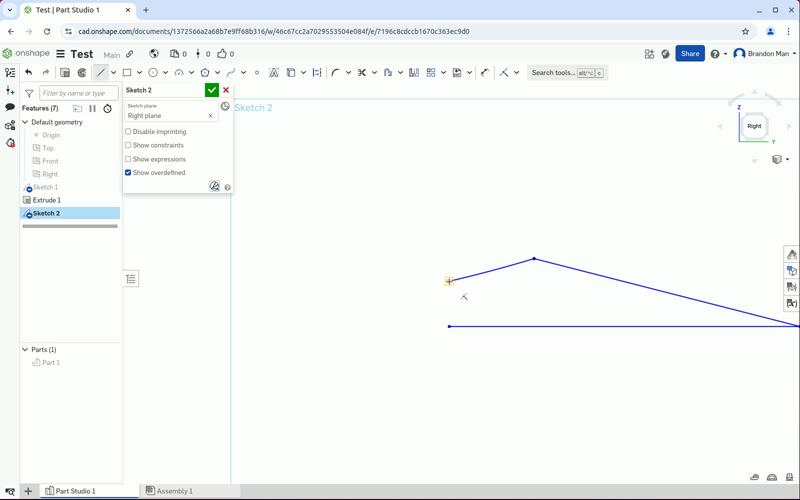
scroll(-6)
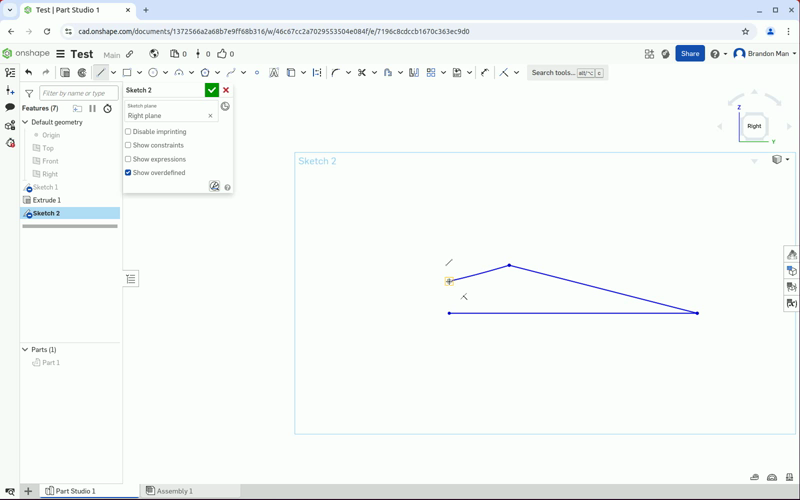
scroll(-6)
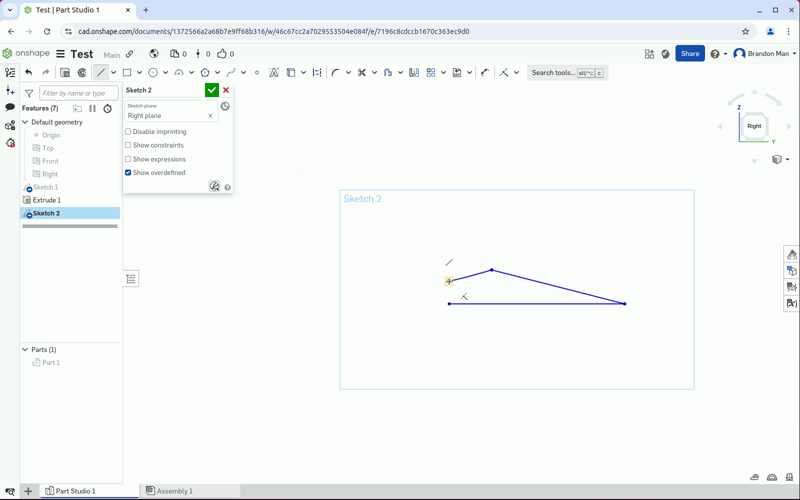
scroll(-6)
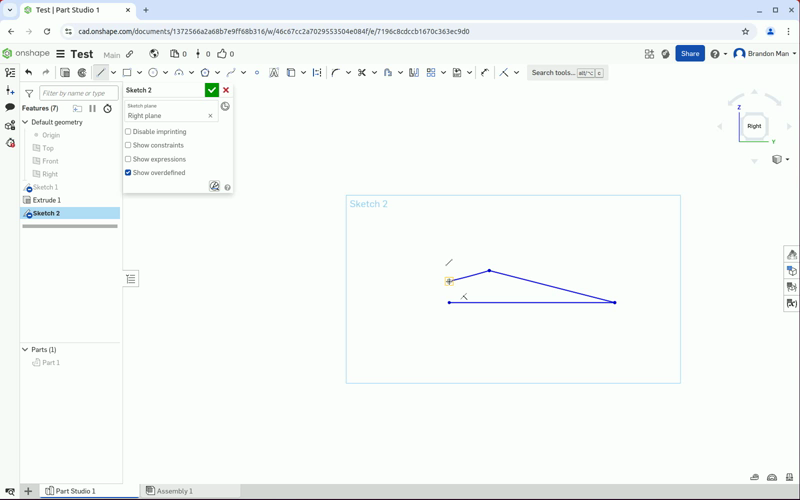
scroll(-6)
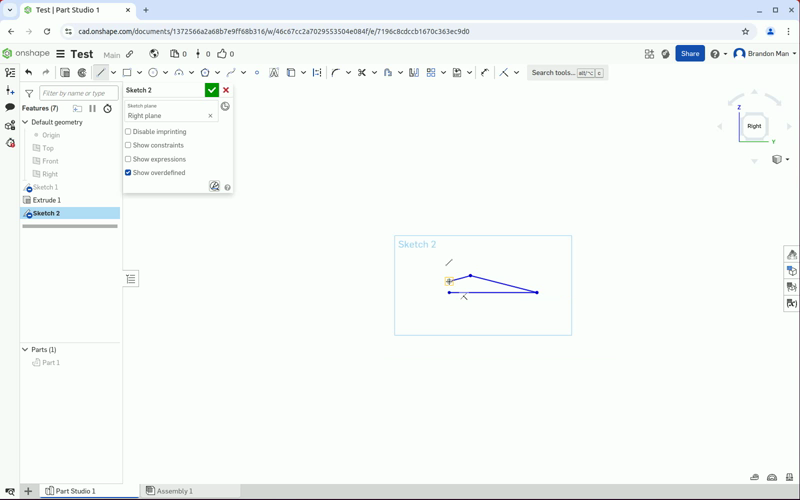
scroll(-6)
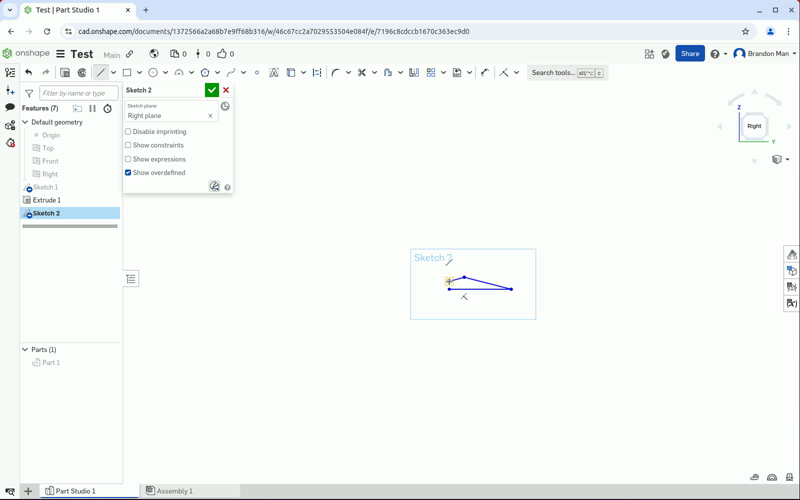
scroll(-6)
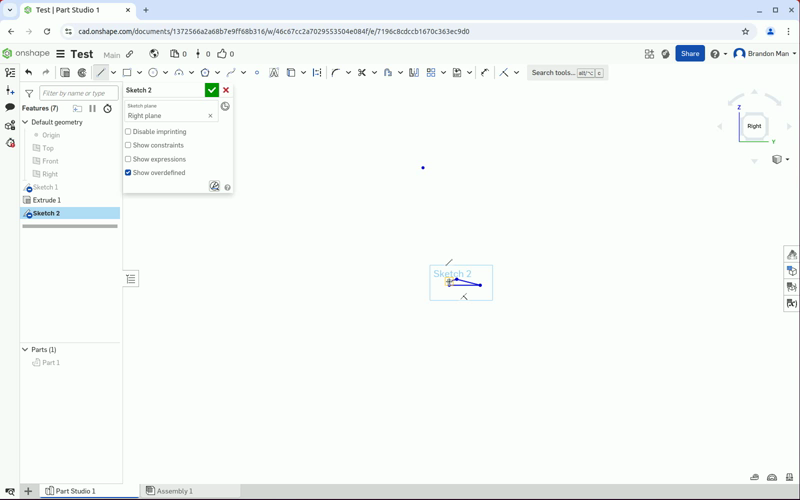
key_down(shift)
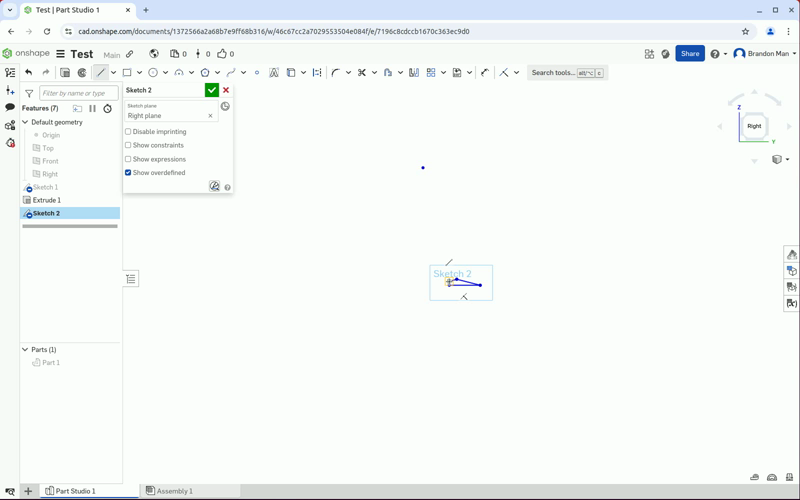
mouse_move(479, 281)
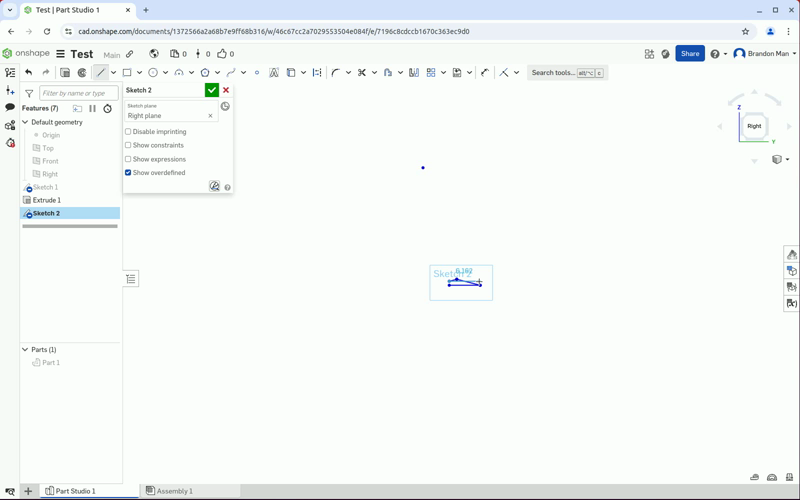
mouse_move(449, 285)
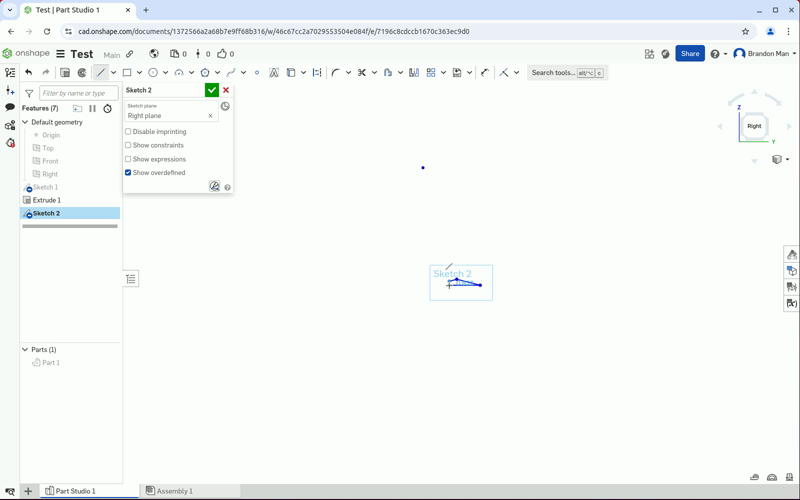
scroll(6)
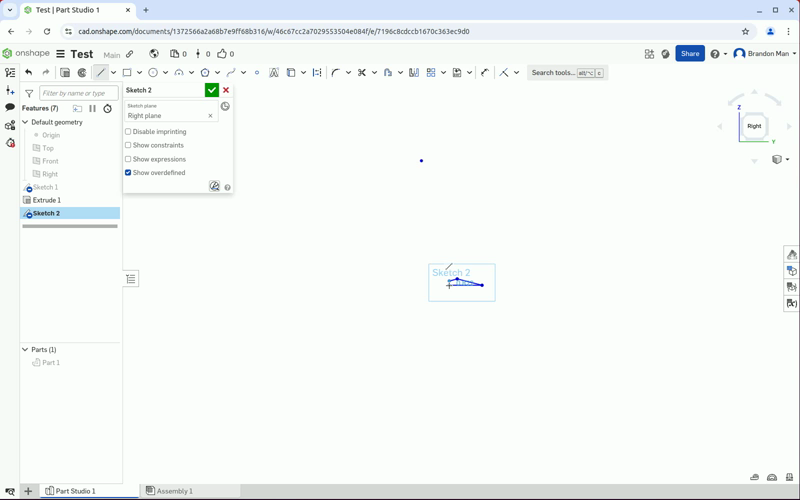
scroll(6)
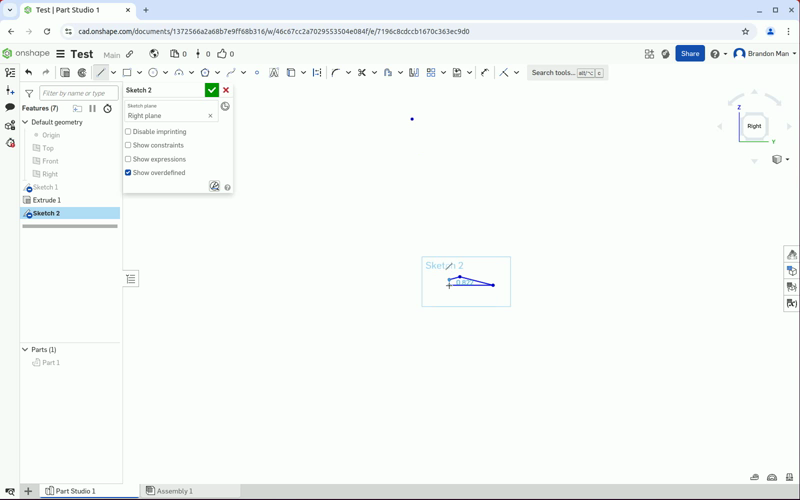
scroll(6)
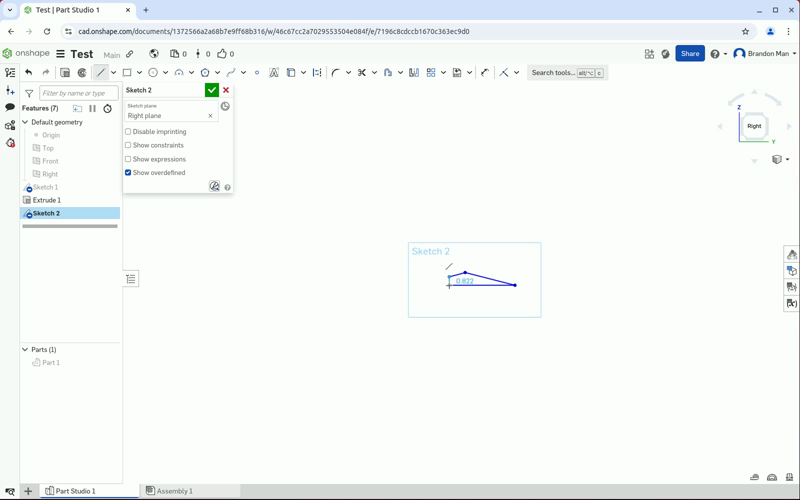
scroll(6)
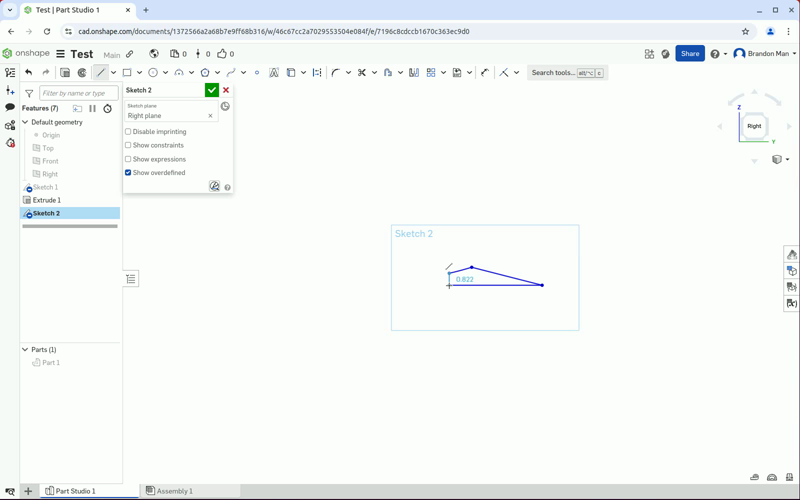
scroll(6)
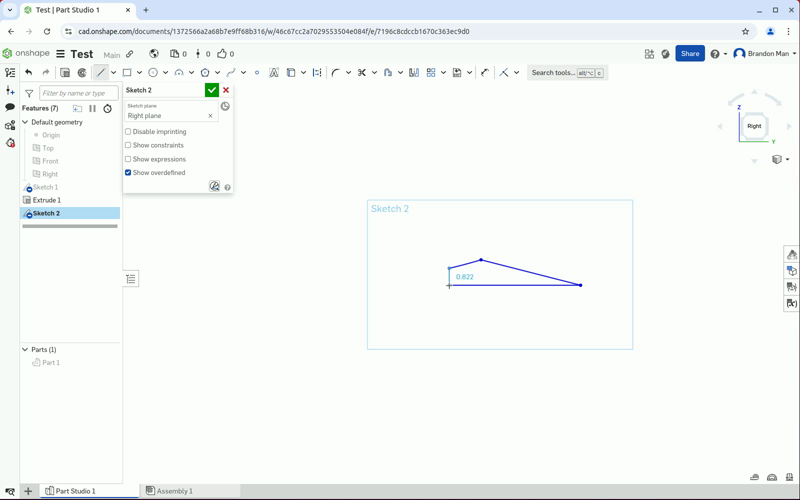
scroll(6)
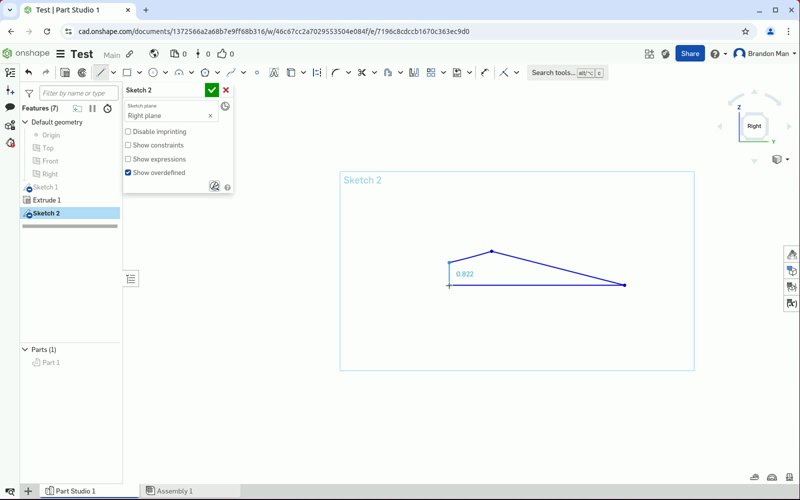
scroll(6)
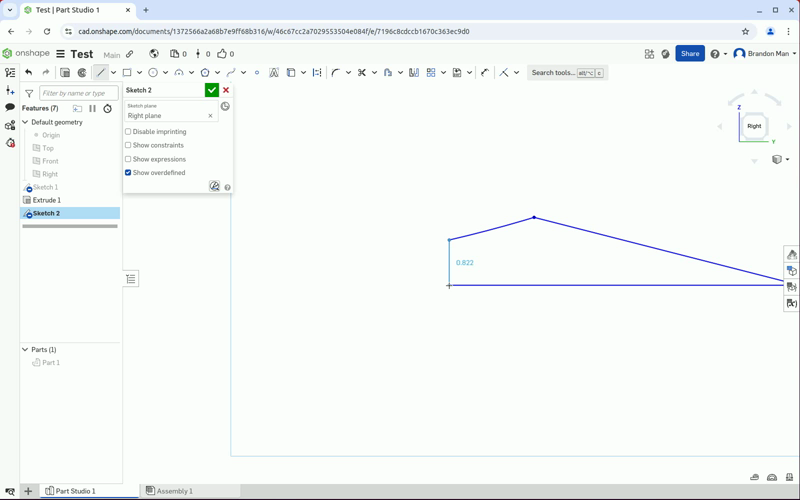
click(449, 285)
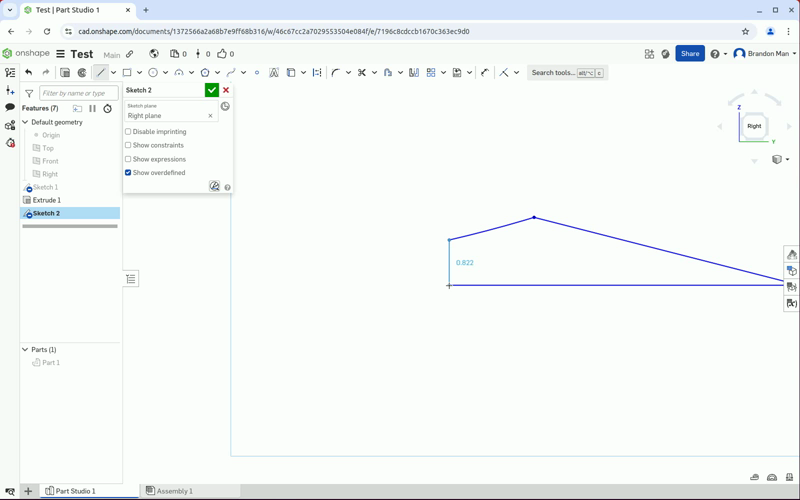
scroll(-6)
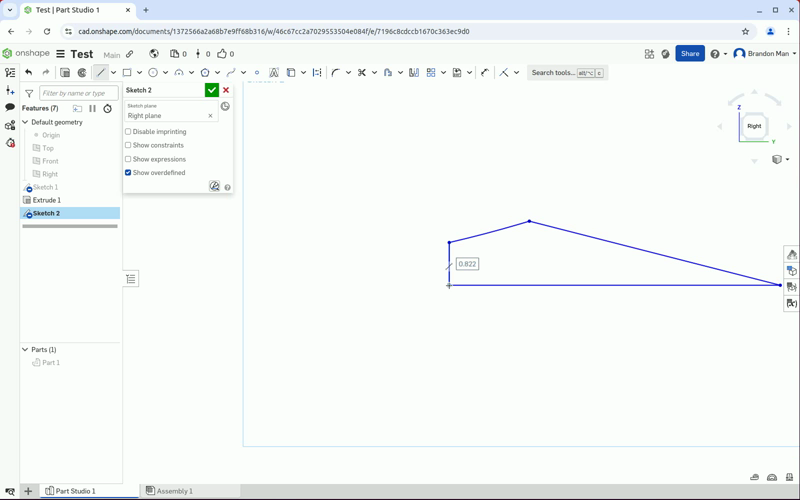
scroll(-6)
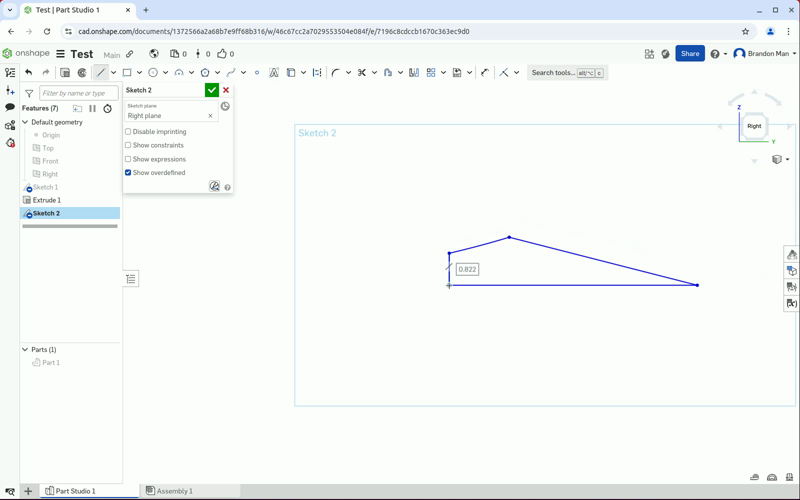
scroll(-6)
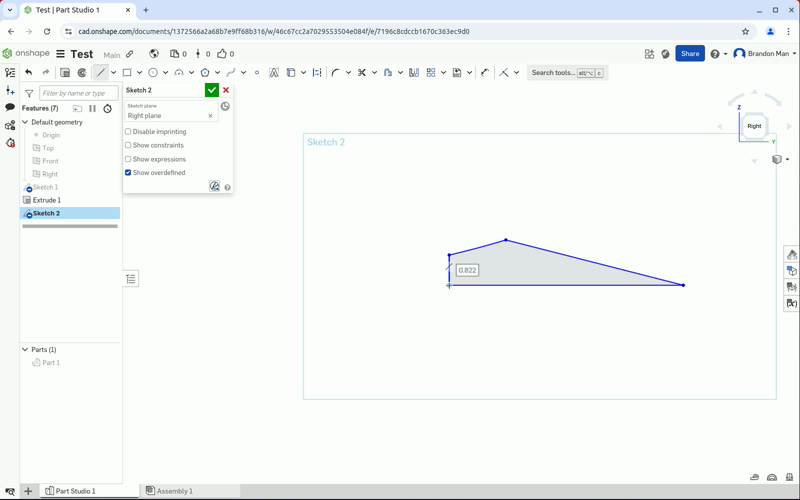
scroll(-6)
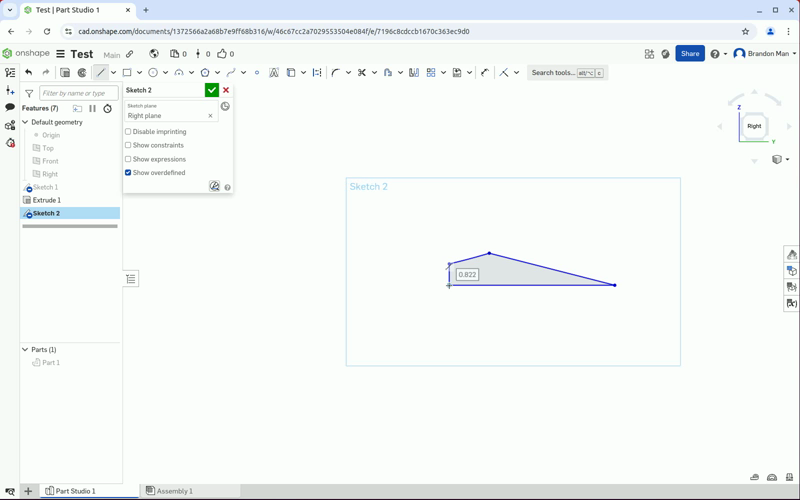
scroll(-6)
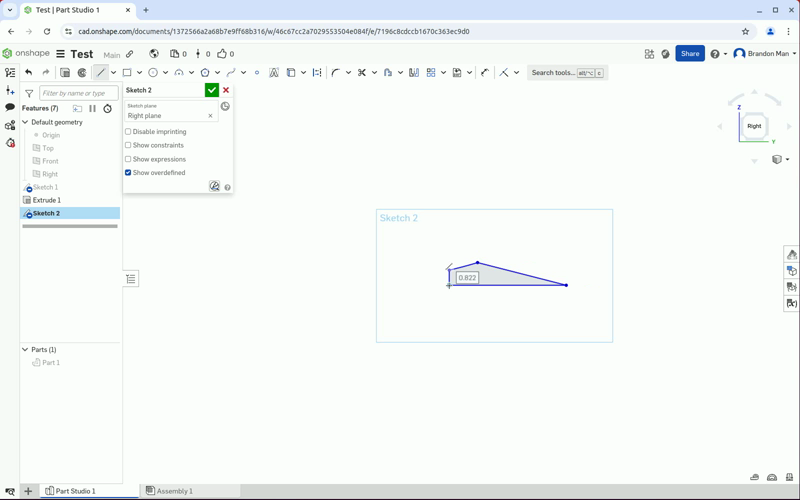
scroll(-6)
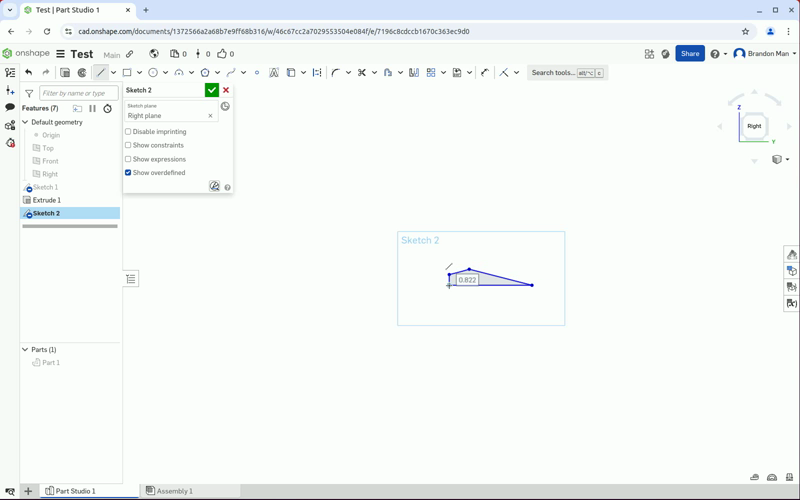
scroll(-6)
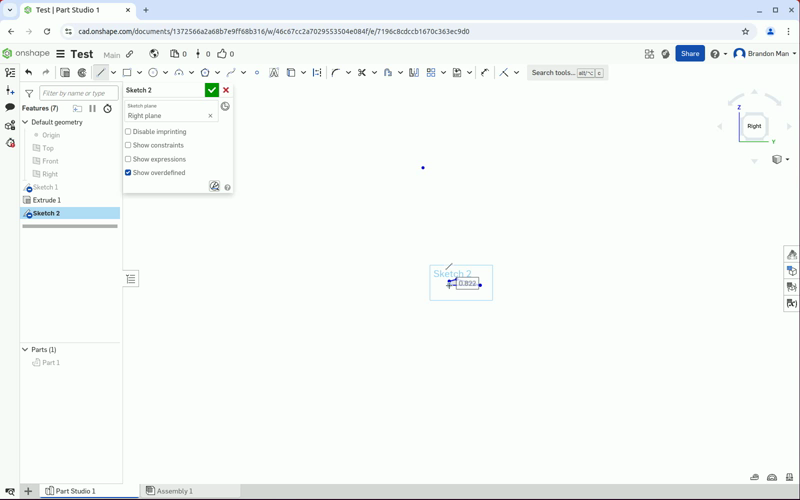
key_up(shift)
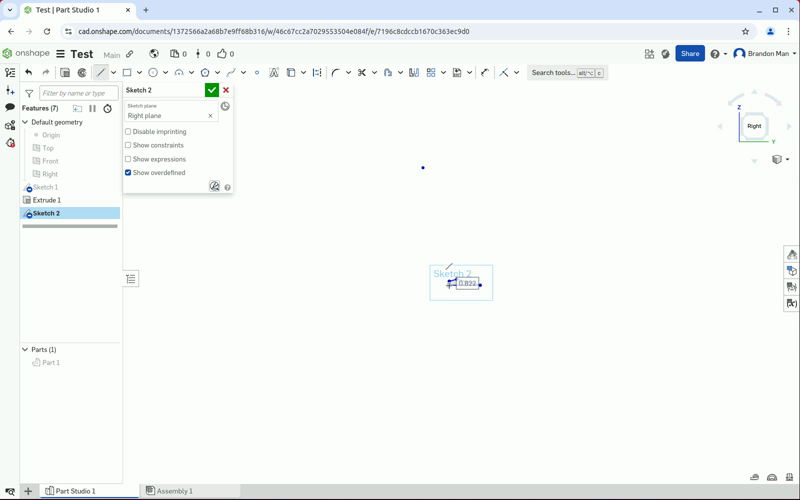
key(esc)
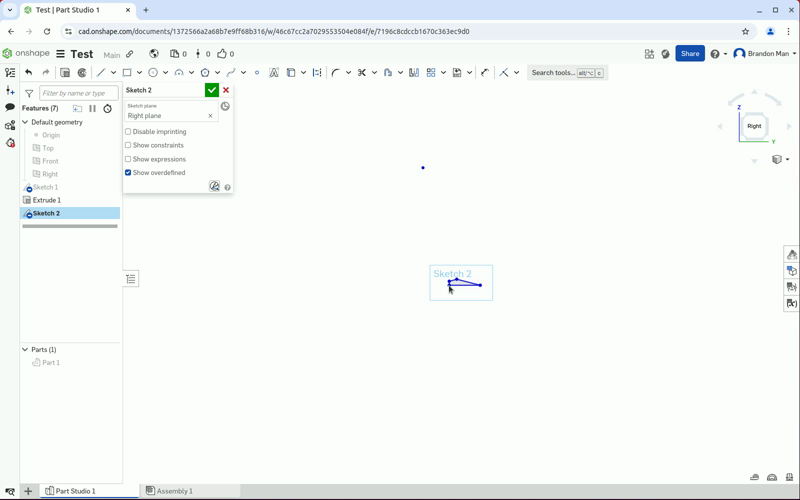
mouse_move(451, 282)
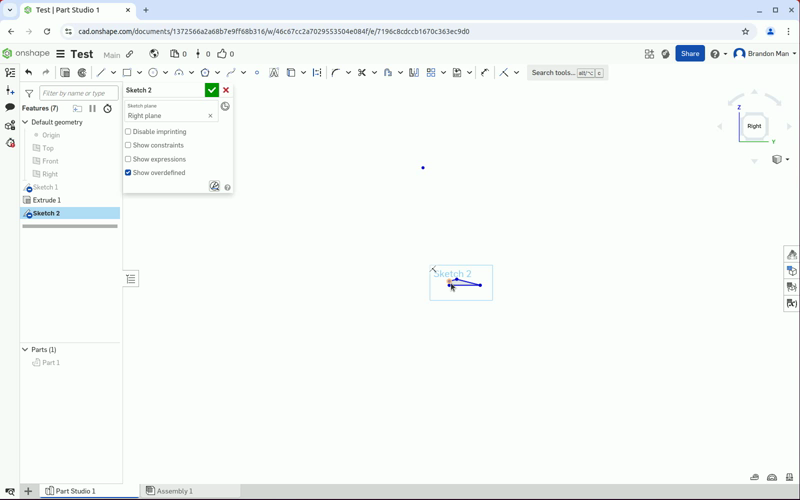
scroll(6)
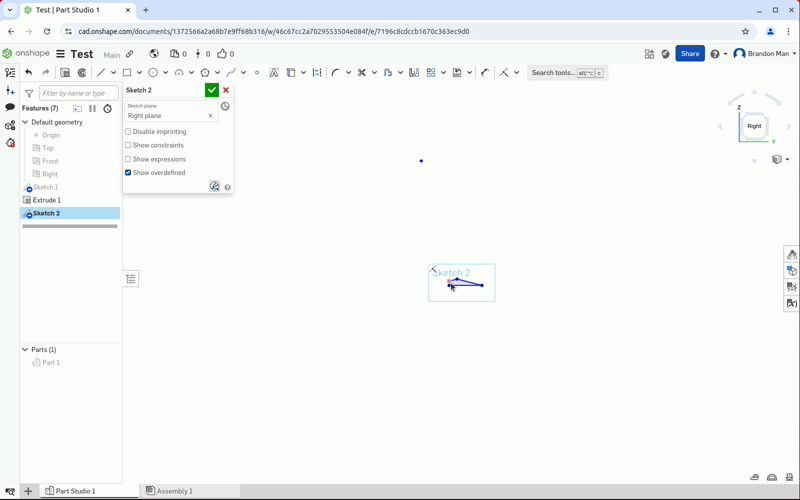
scroll(6)
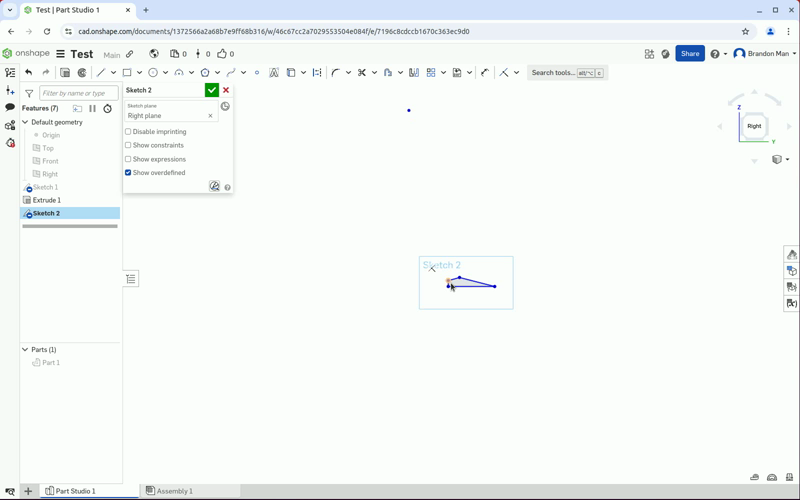
scroll(6)
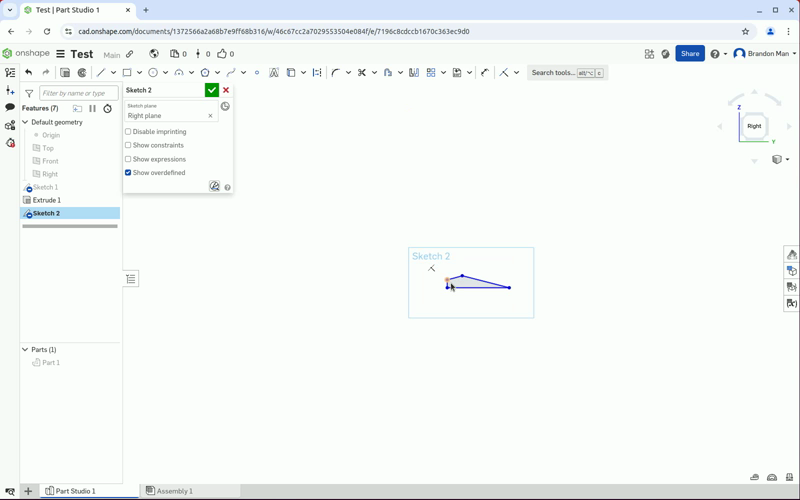
scroll(6)
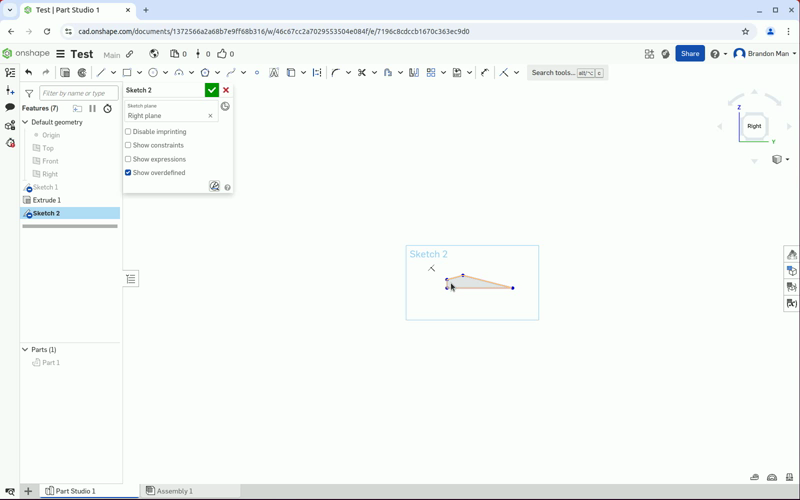
scroll(6)
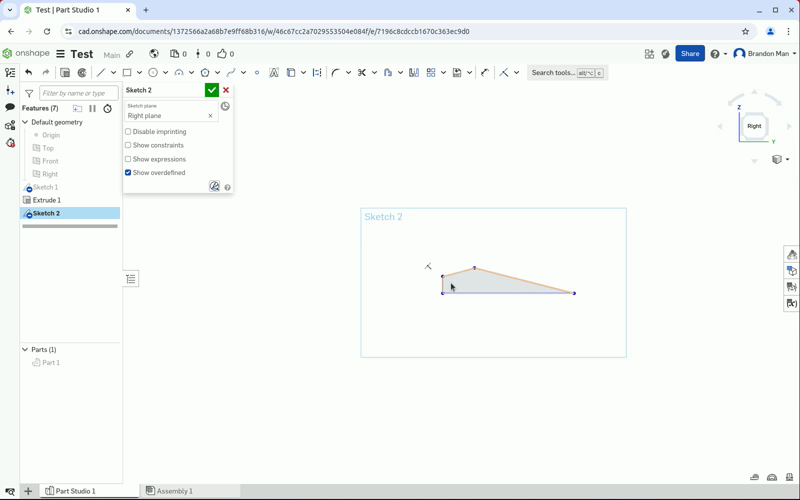
scroll(6)
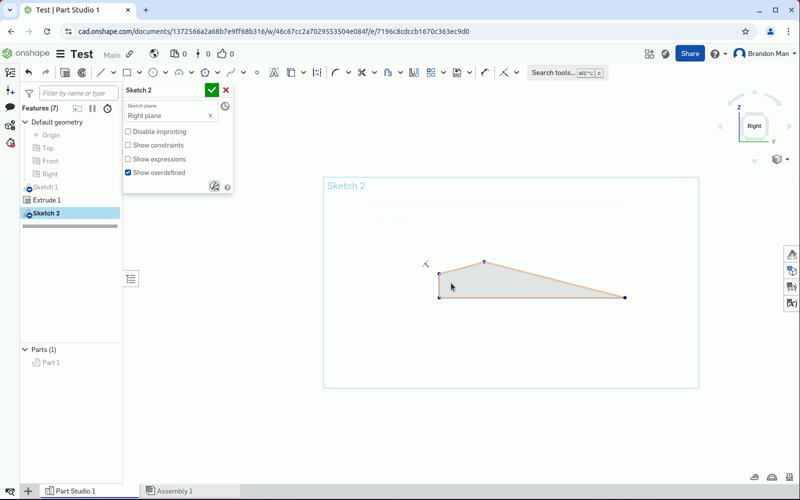
scroll(6)
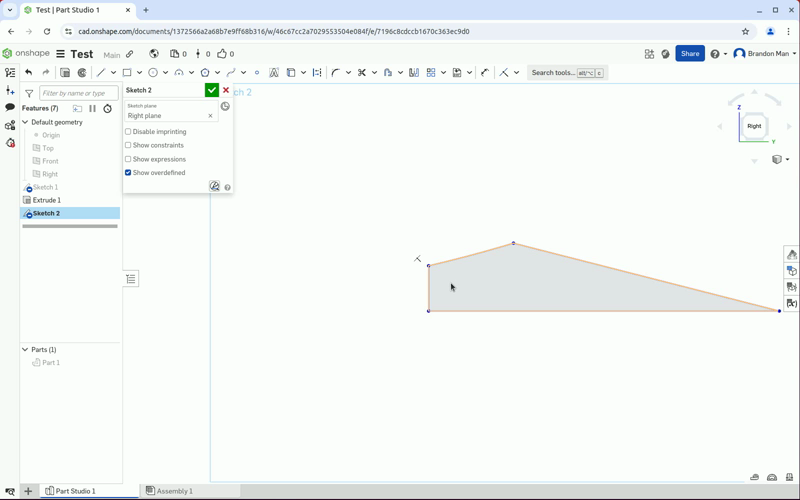
click(451, 282)
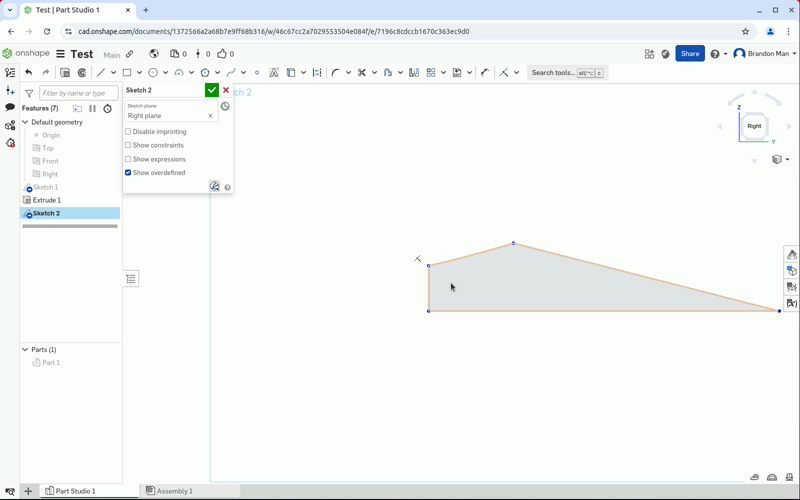
scroll(-6)
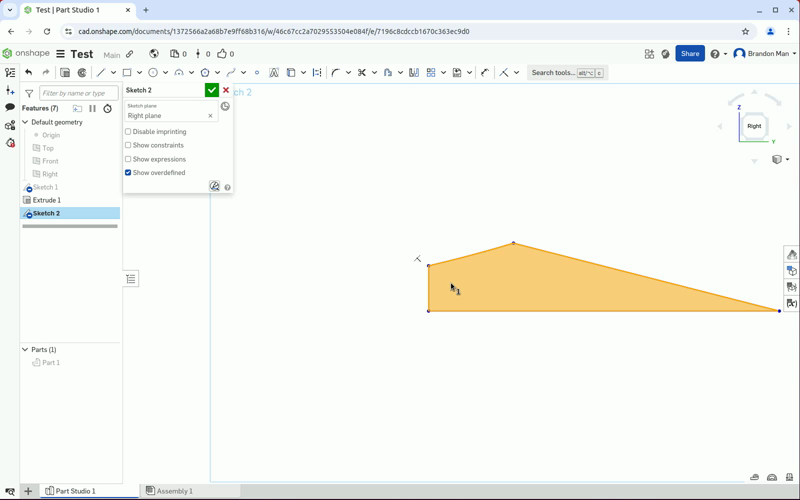
scroll(-6)
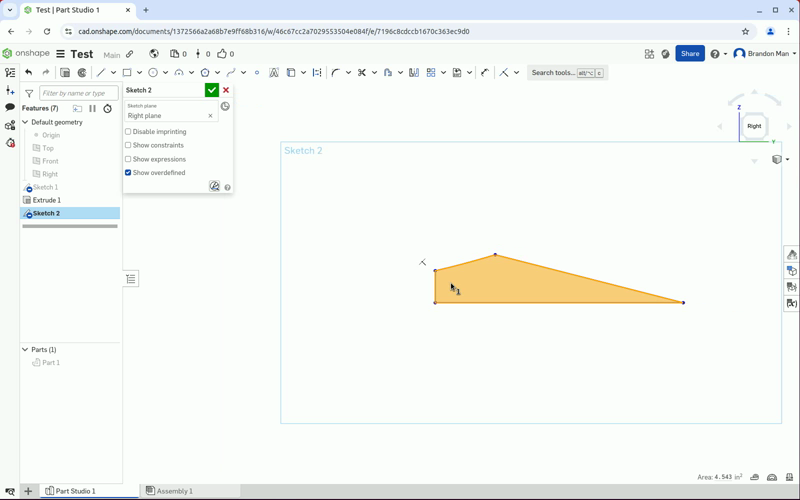
scroll(-6)
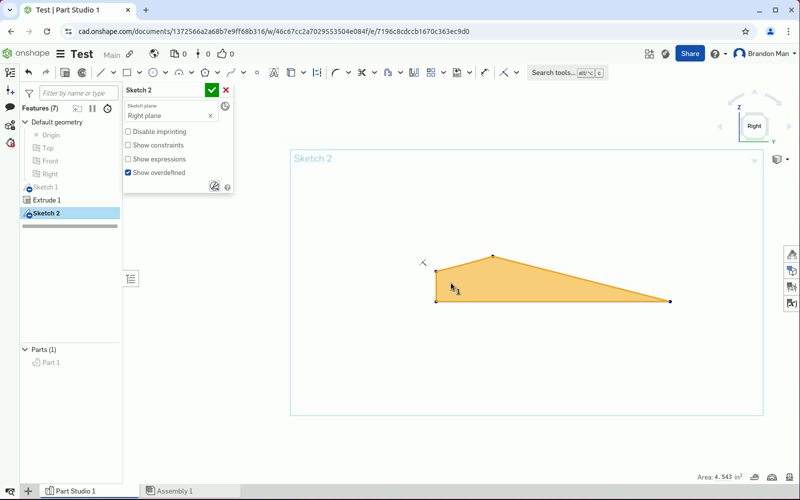
scroll(-6)
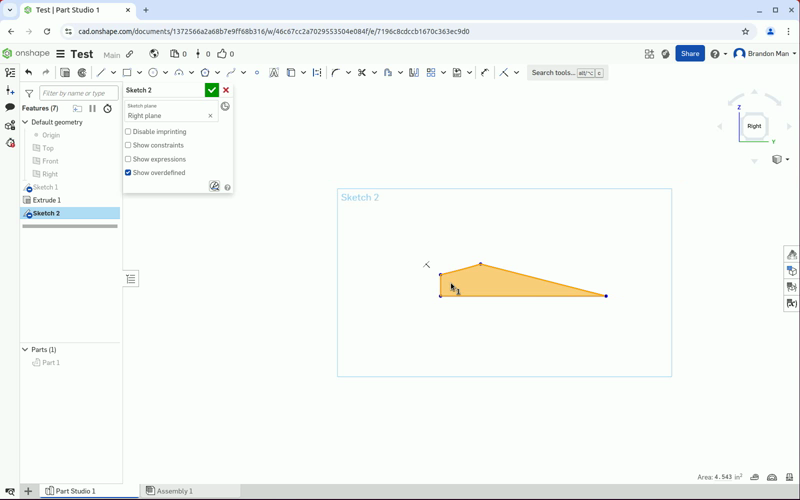
scroll(-6)
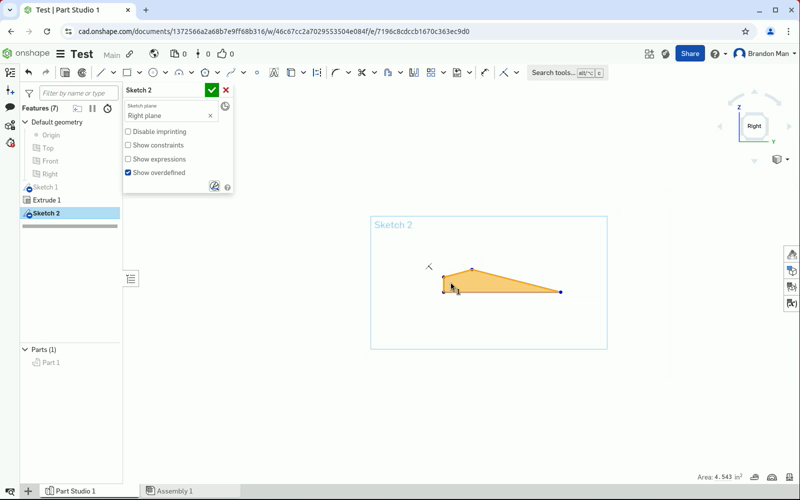
scroll(-6)
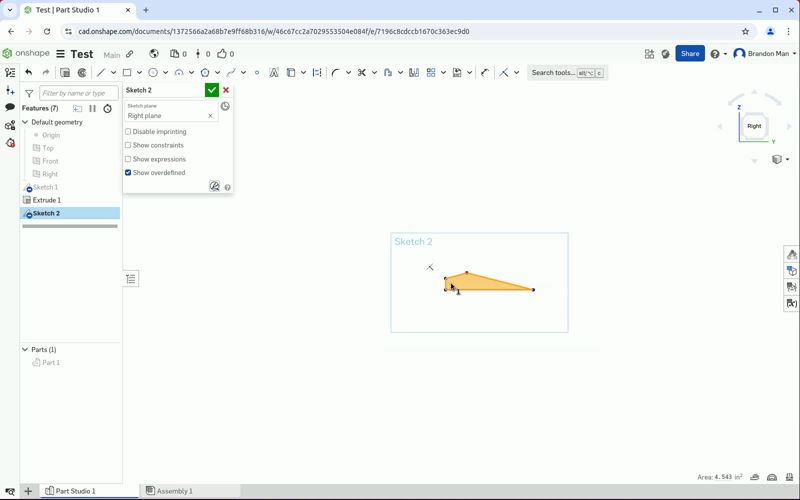
scroll(-6)
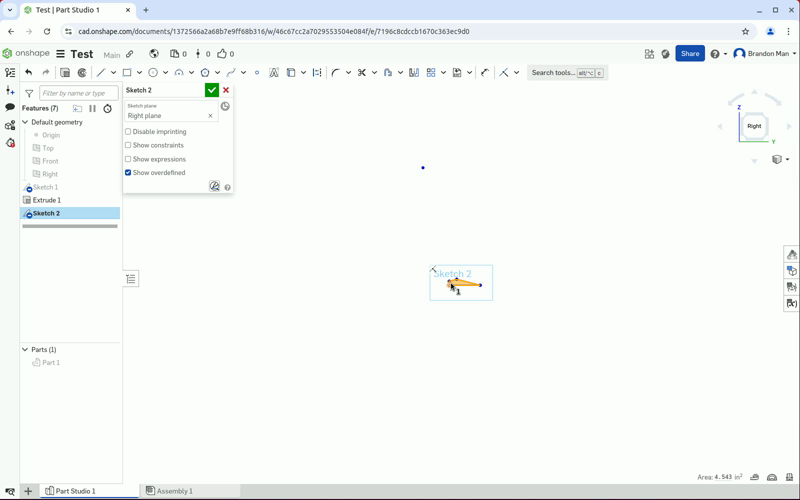
mouse_move(73, 352)
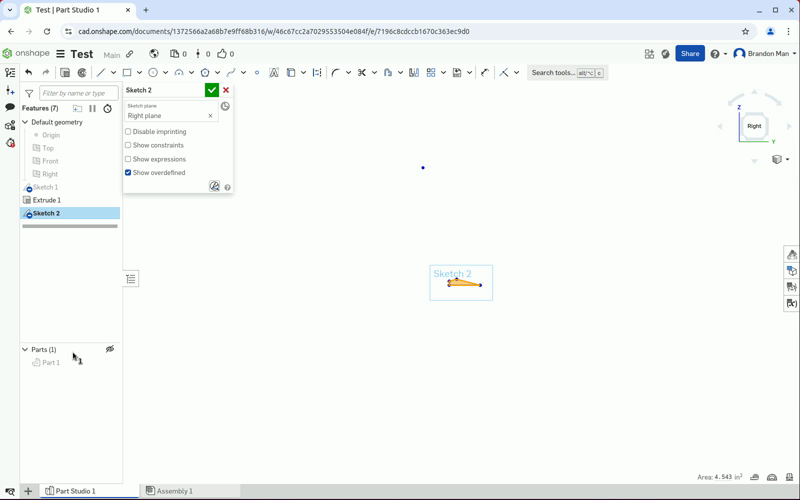
key(shift+y)
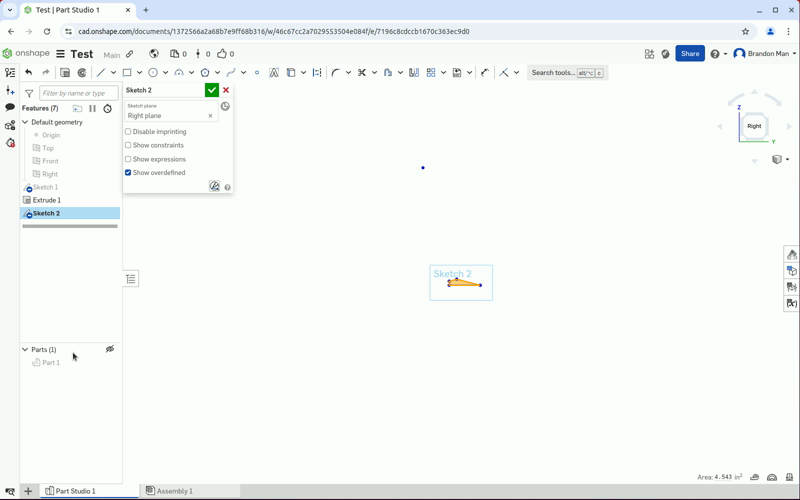
key(shift+e)
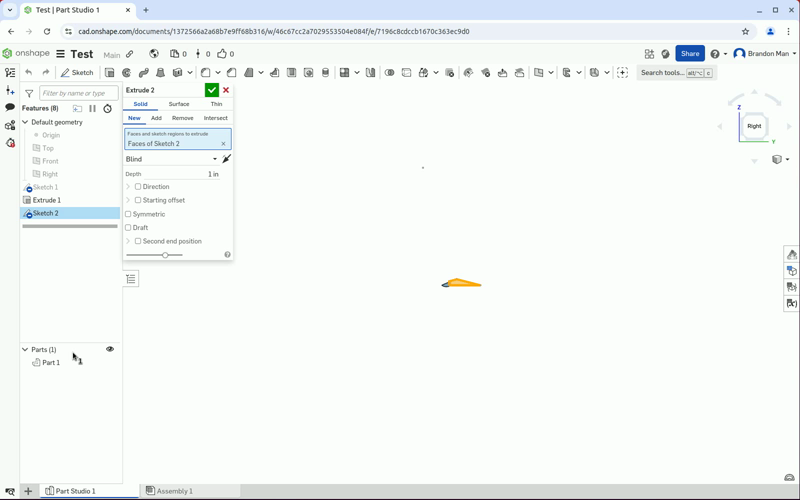
mouse_move(143, 106)
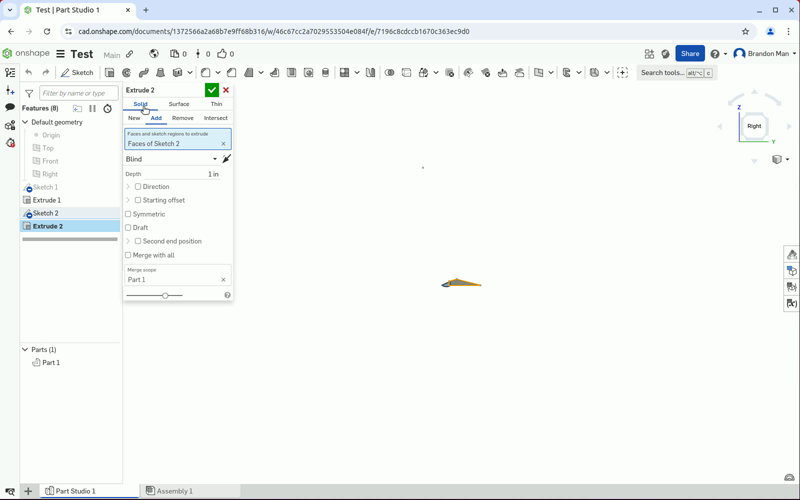
click(143, 106)
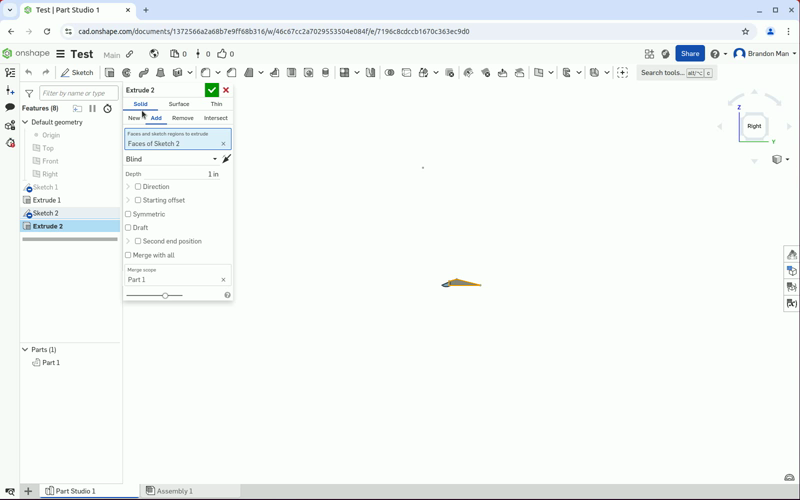
mouse_move(137, 120)
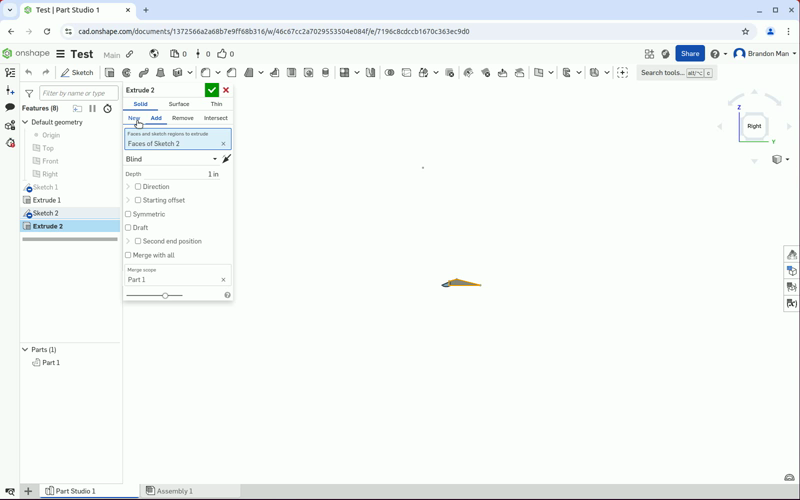
click(137, 120)
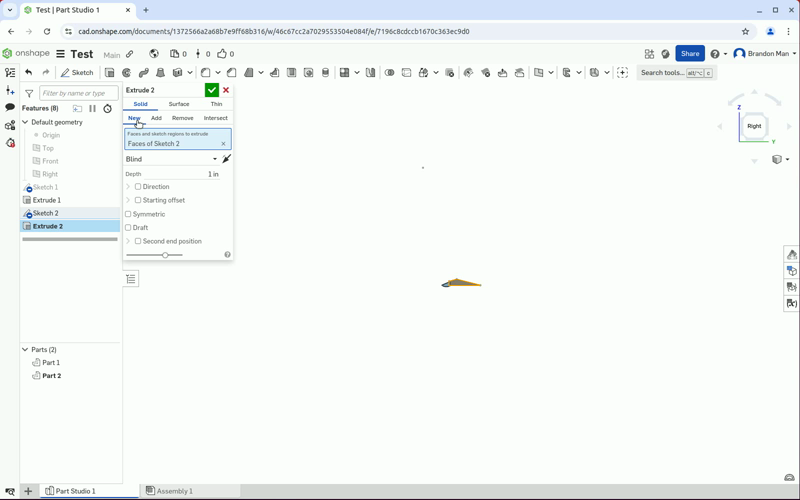
key(tab, 4)
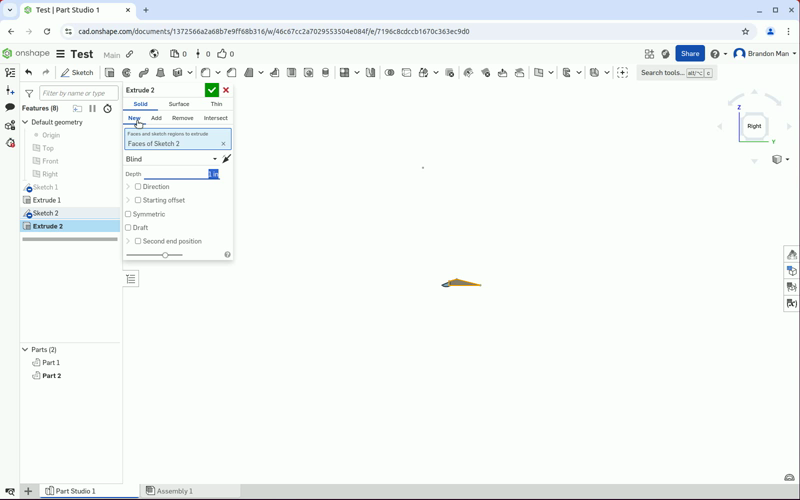
text(23.108)
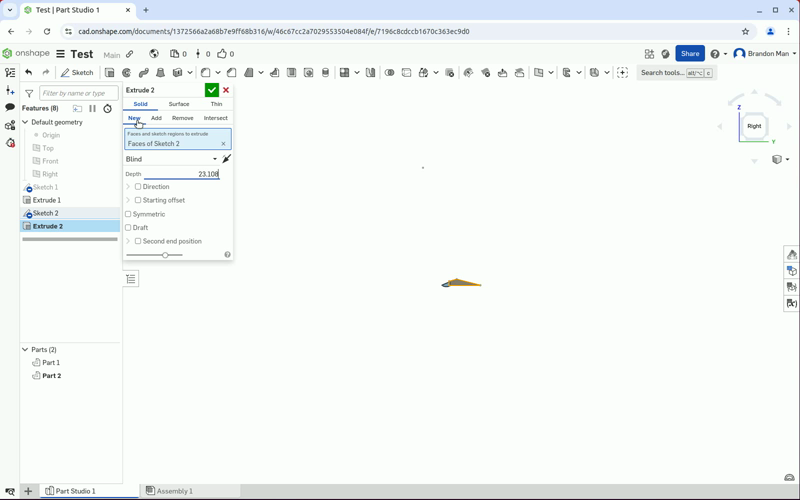
key(enter)
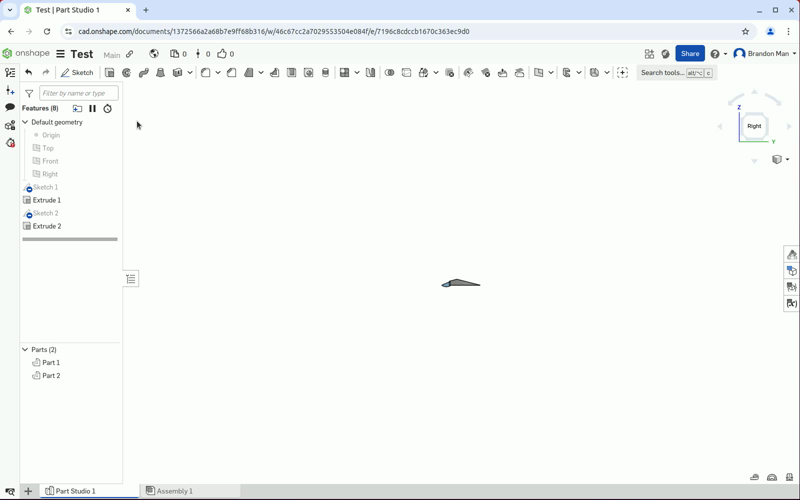
key(shift+h)
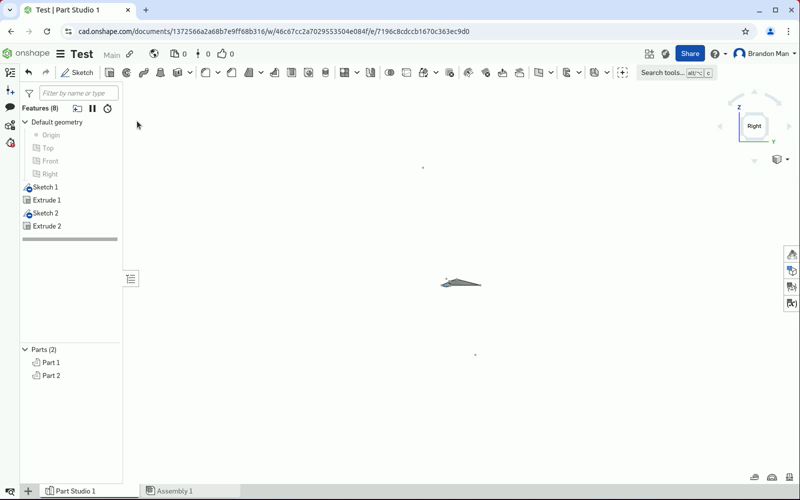
key(shift+h)
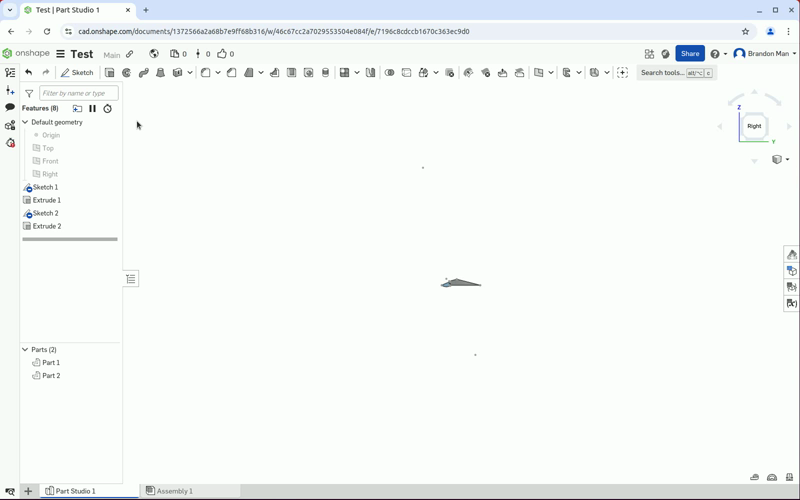
key(shift+7)
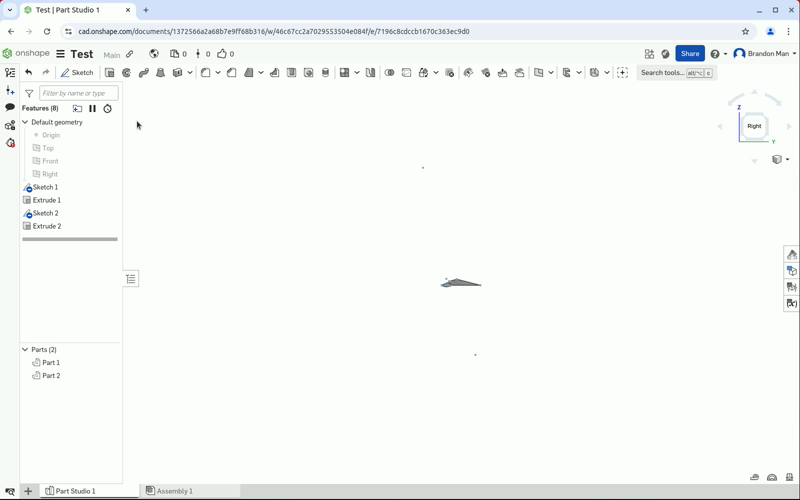
key(right, 2)
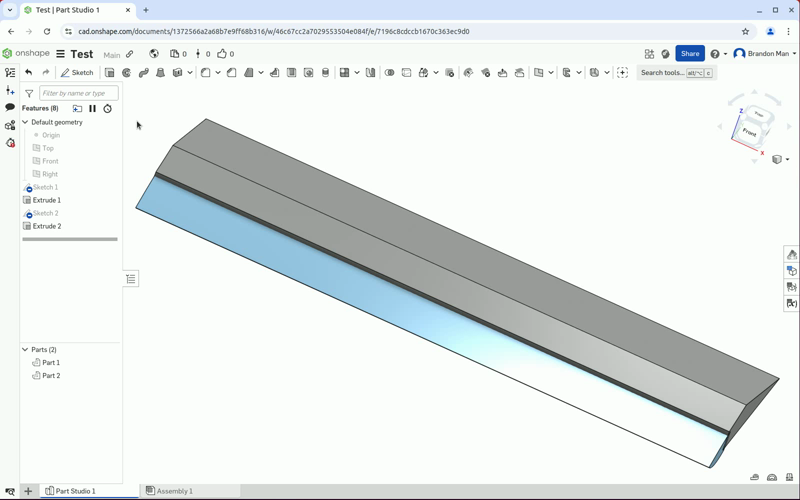
key(down, 2)
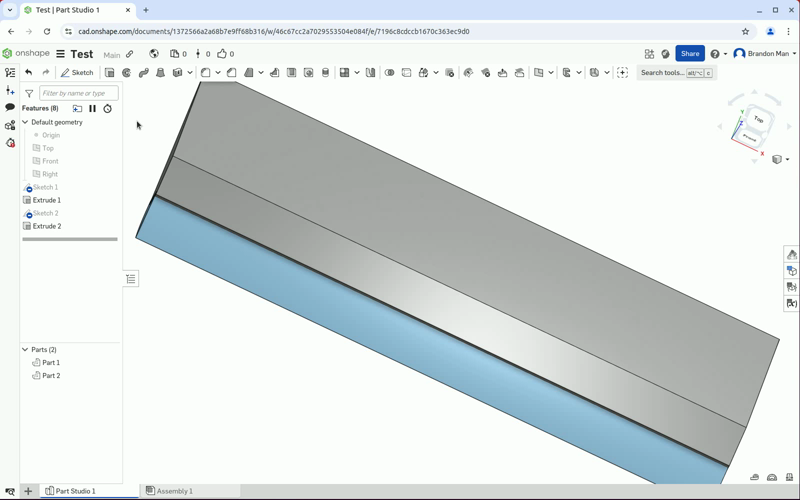
key(up, 2)
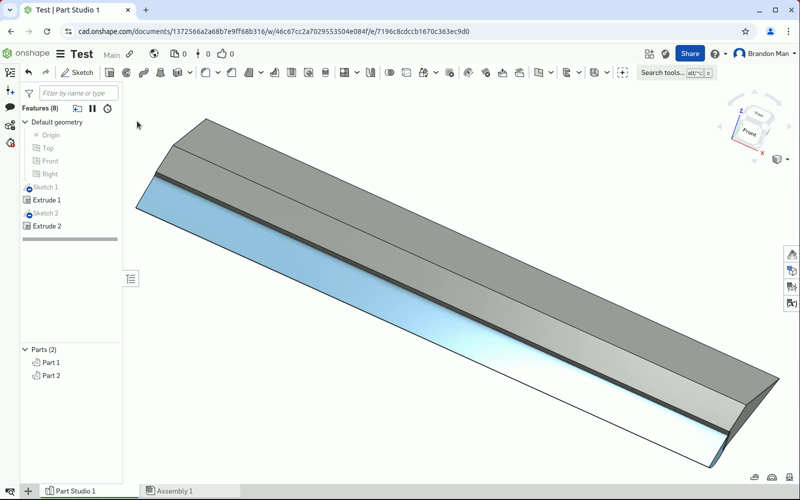
key(left, 2)
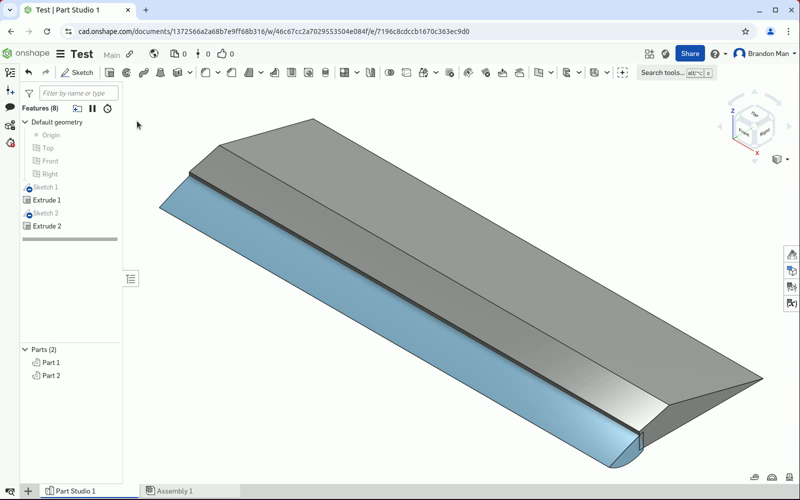
mouse_move(73, 189)
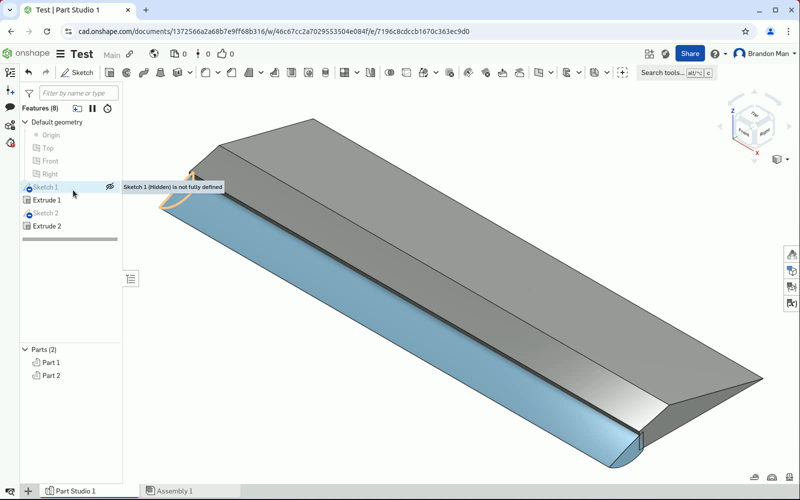
click(73, 189)